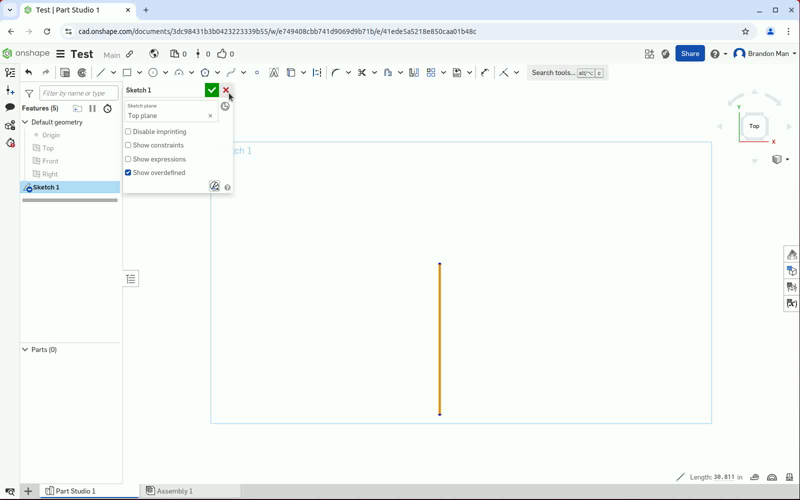
key(shift+h)
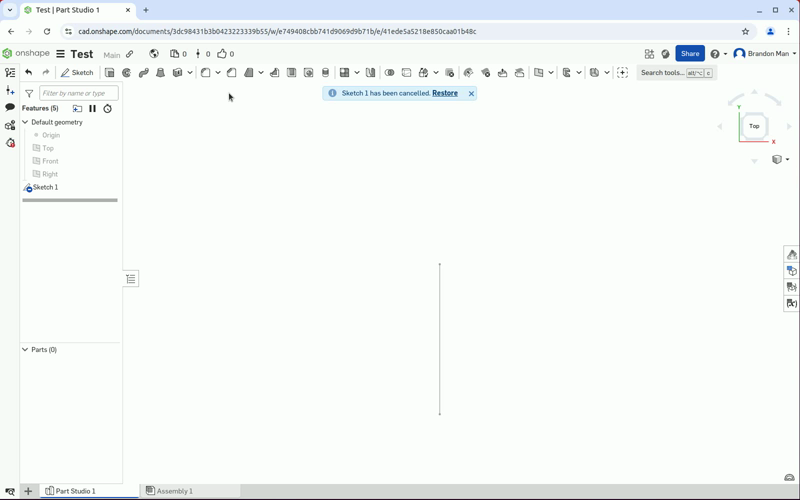
mouse_move(73, 352)
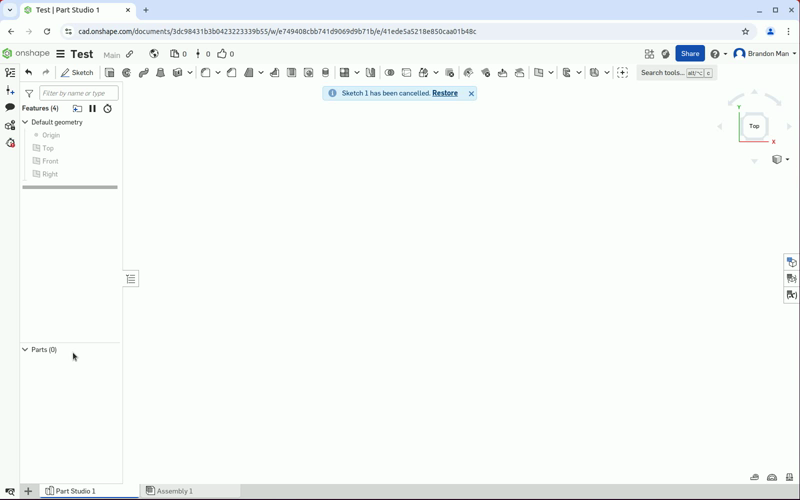
key(y)
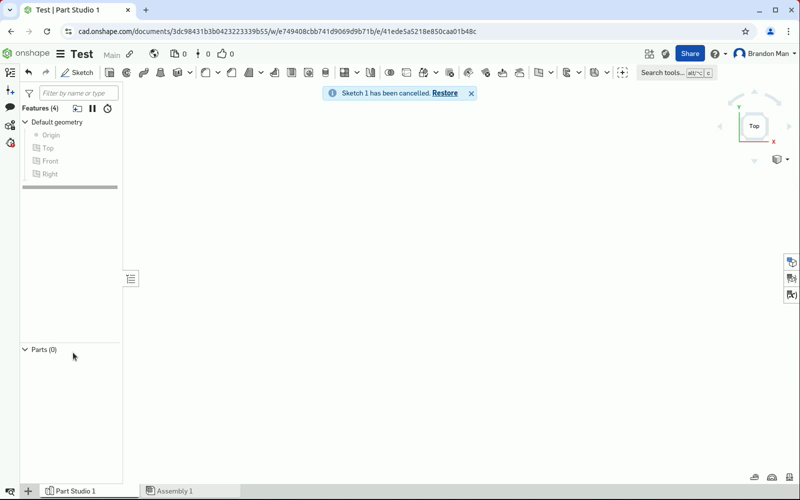
key(shift+p)
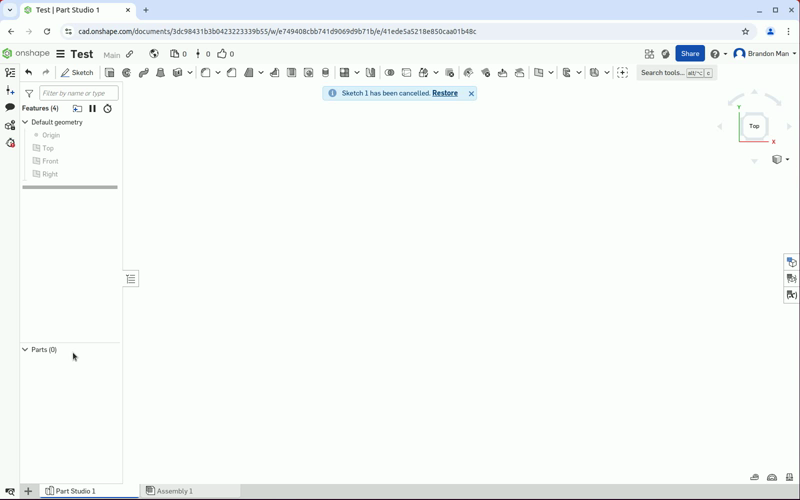
key(space)
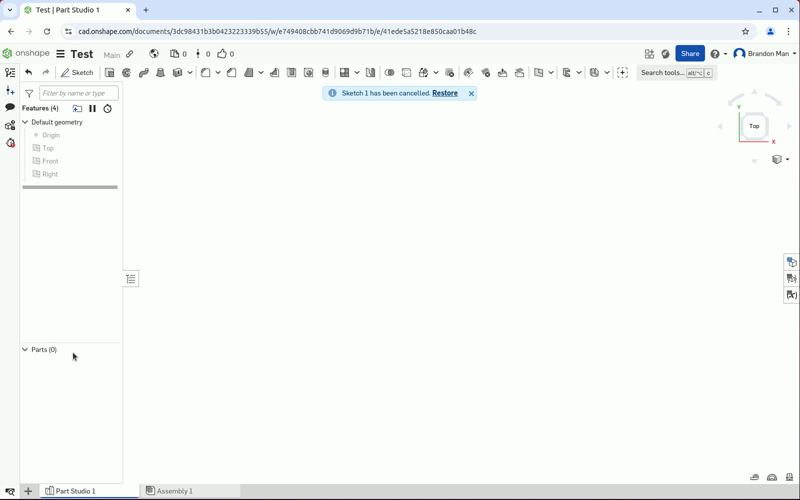
key_down(shift)
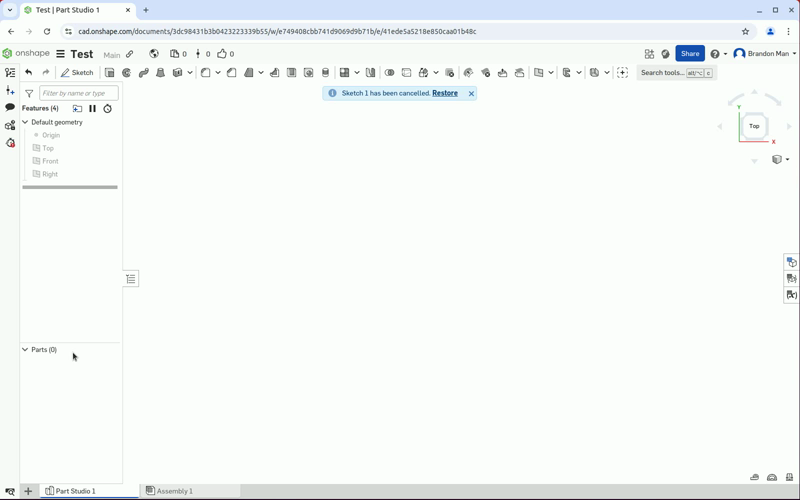
key(up)
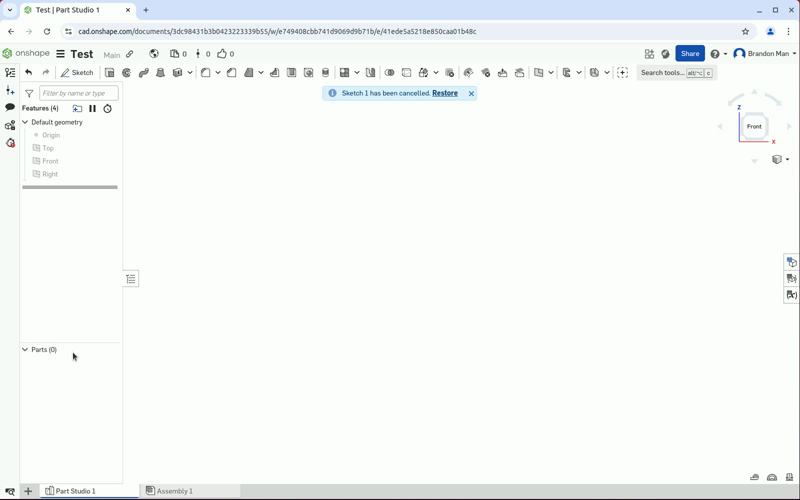
key_up(shift)
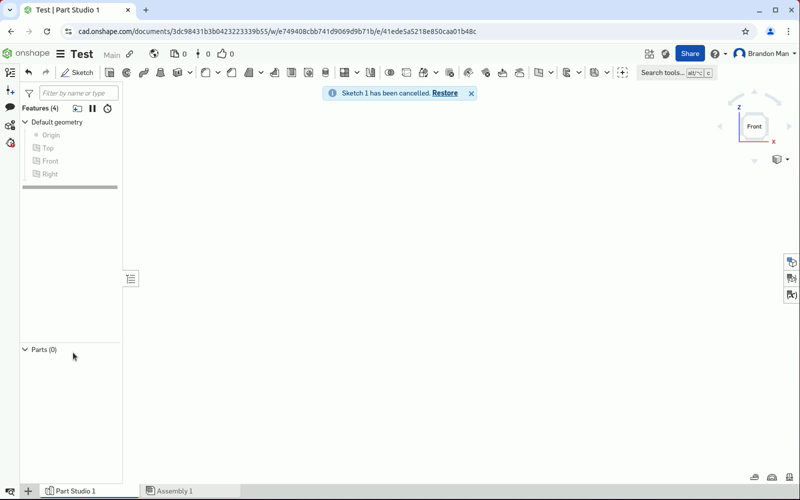
mouse_move(73, 352)
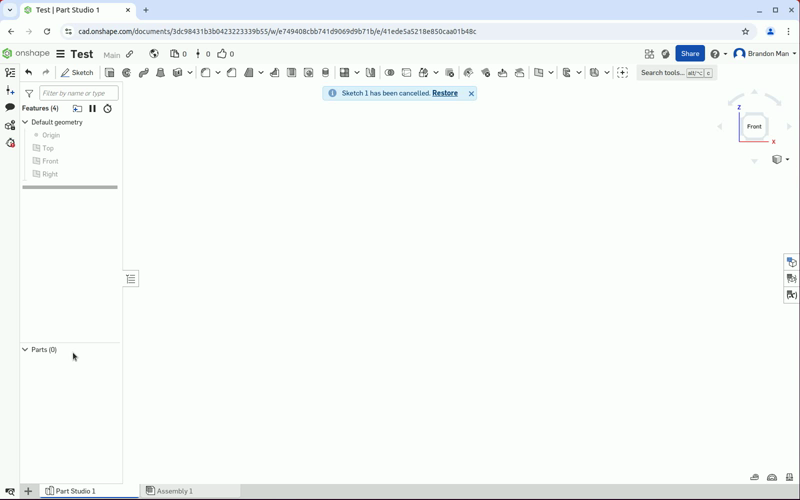
key(shift+y)
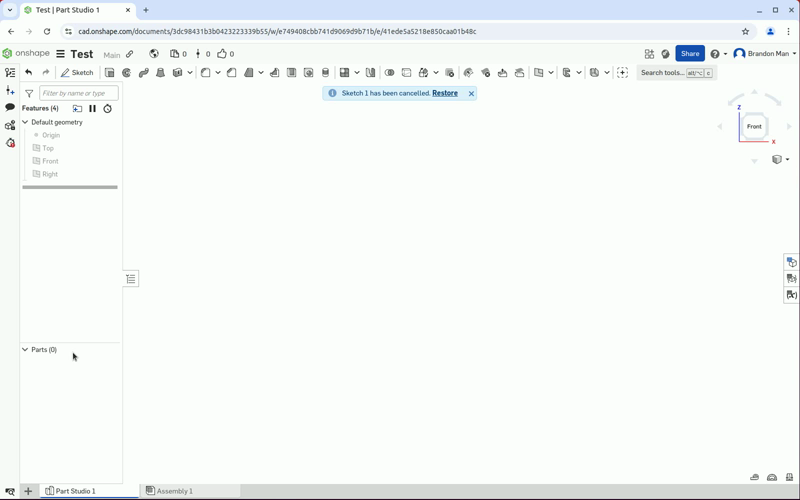
key(shift+s)
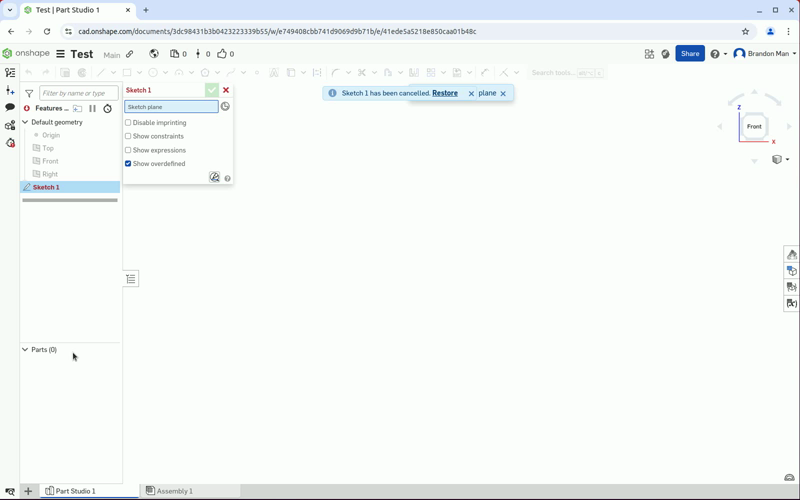
mouse_move(73, 163)
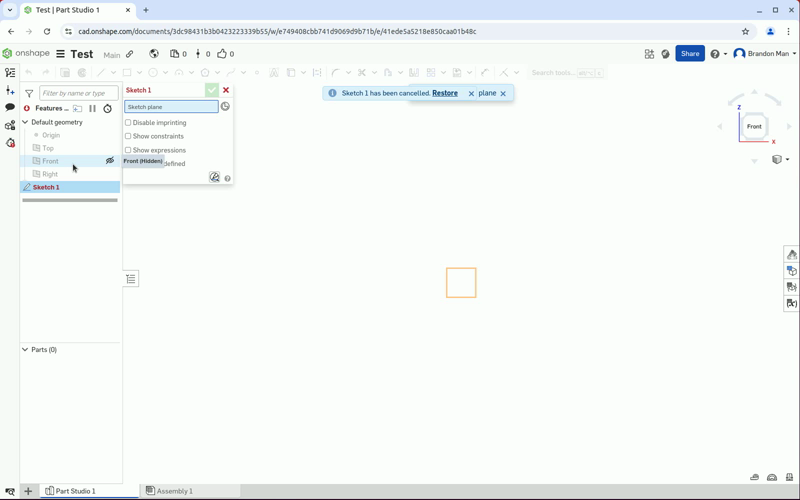
click(73, 163)
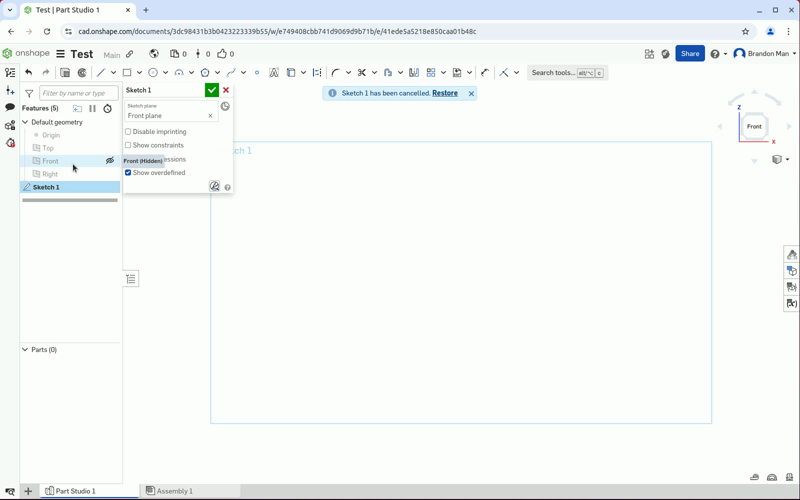
mouse_move(73, 352)
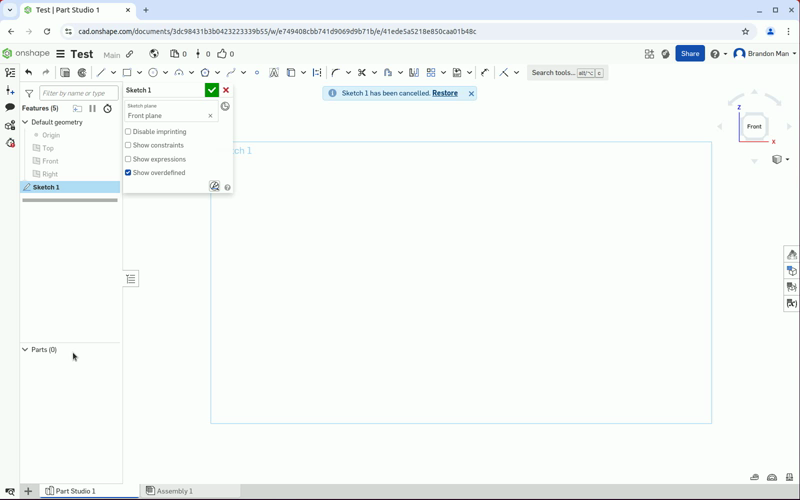
key(y)
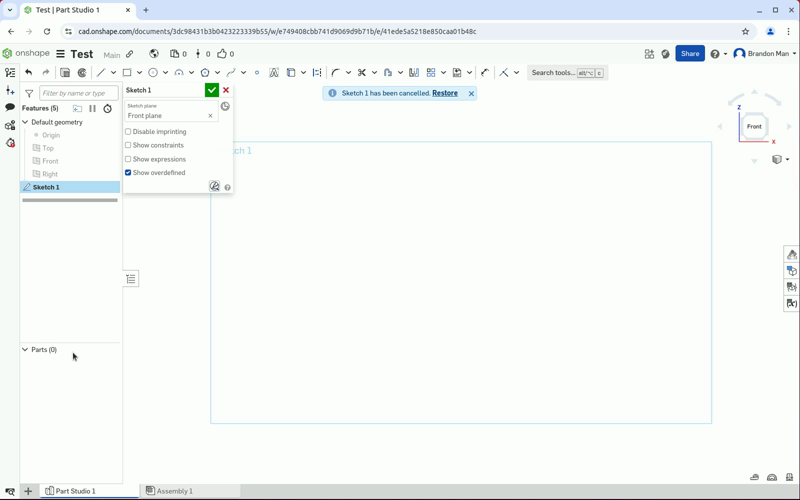
key(c)
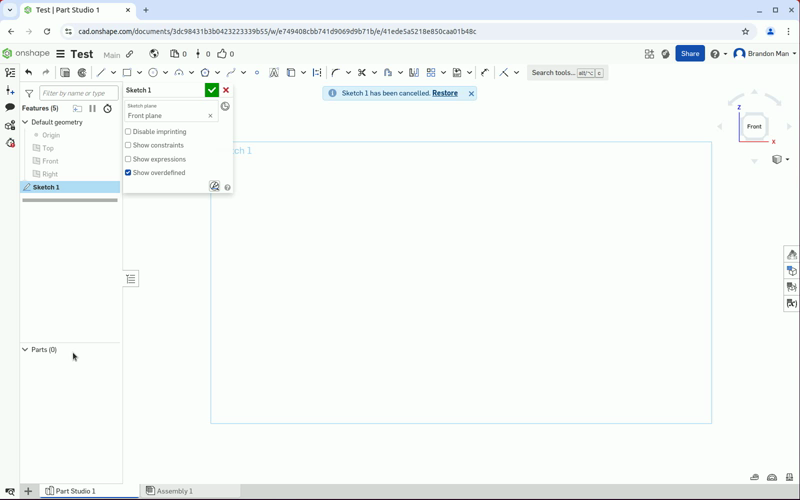
key_down(shift)
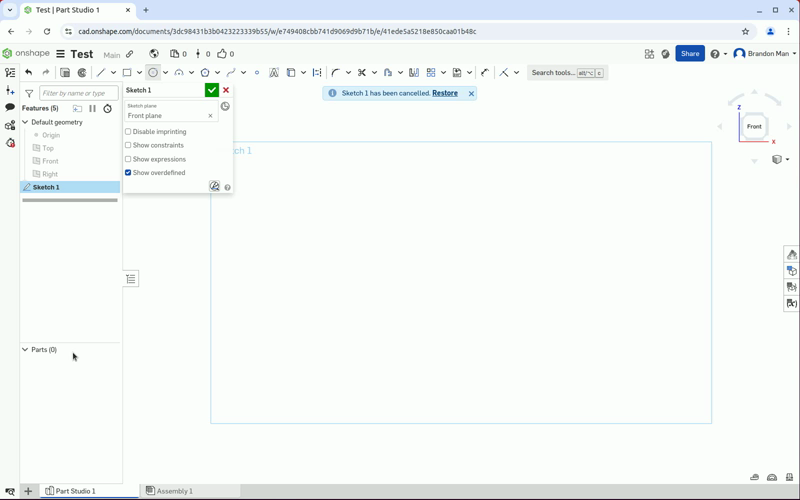
mouse_move(461, 282)
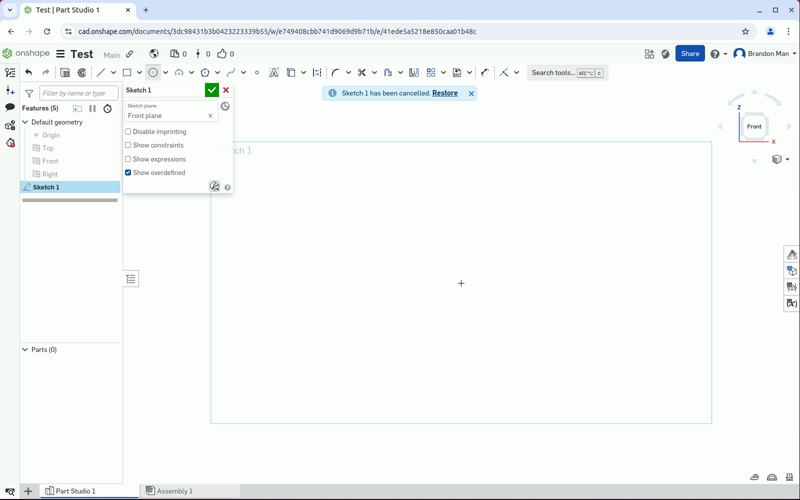
click(461, 282)
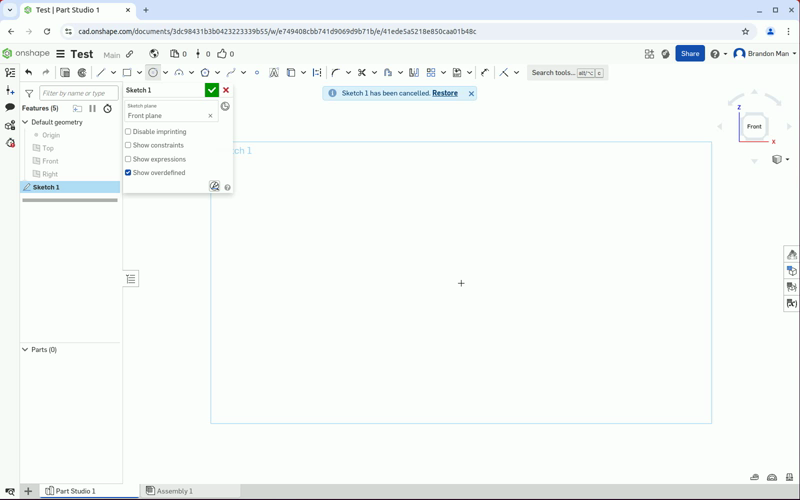
key_up(shift)
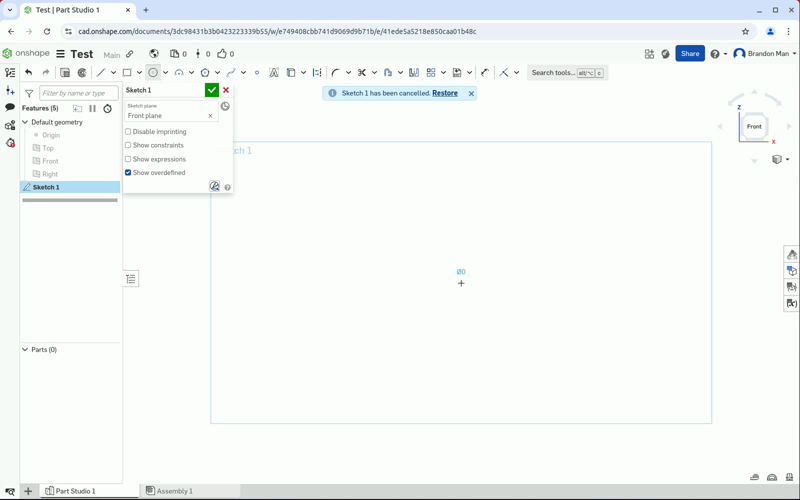
mouse_move(532, 282)
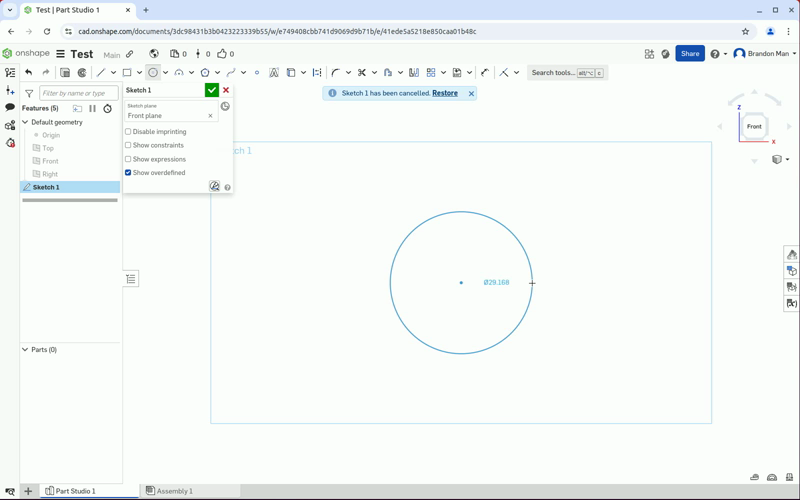
click(532, 282)
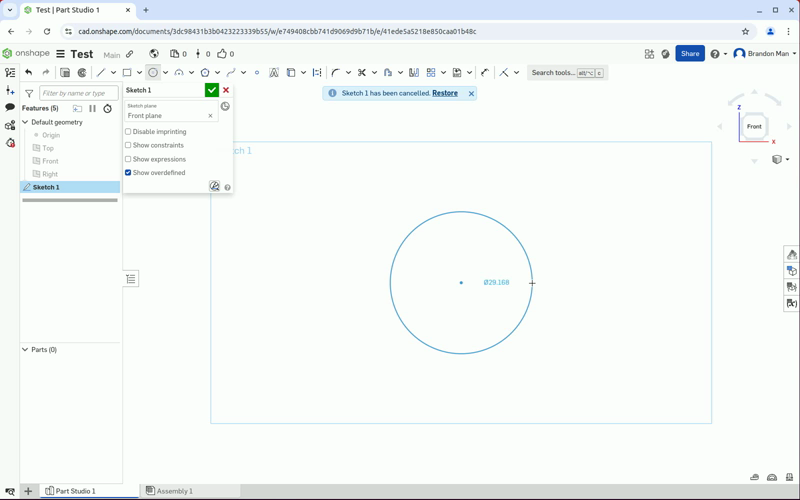
key(esc)
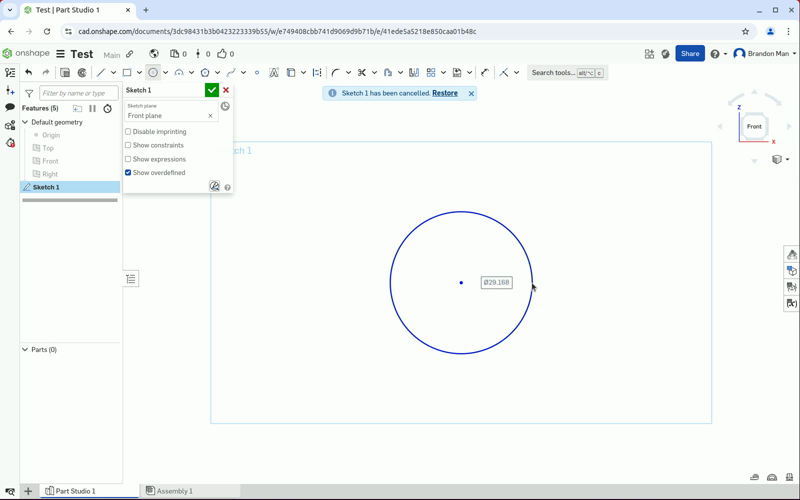
mouse_move(502, 325)
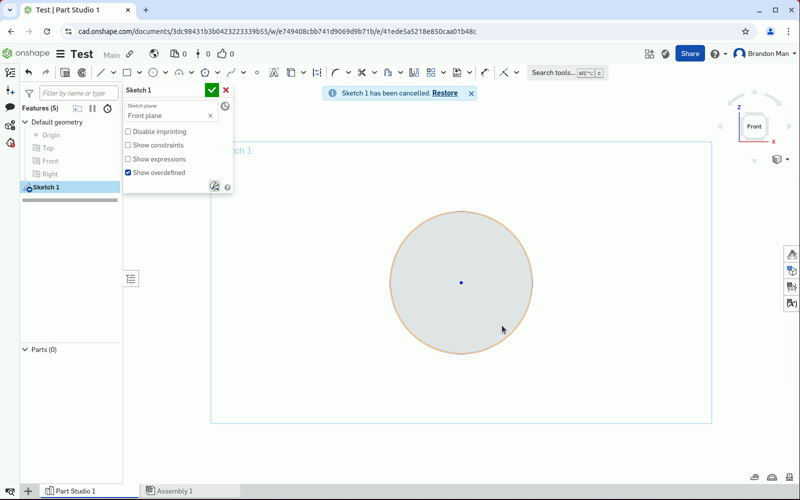
click(502, 325)
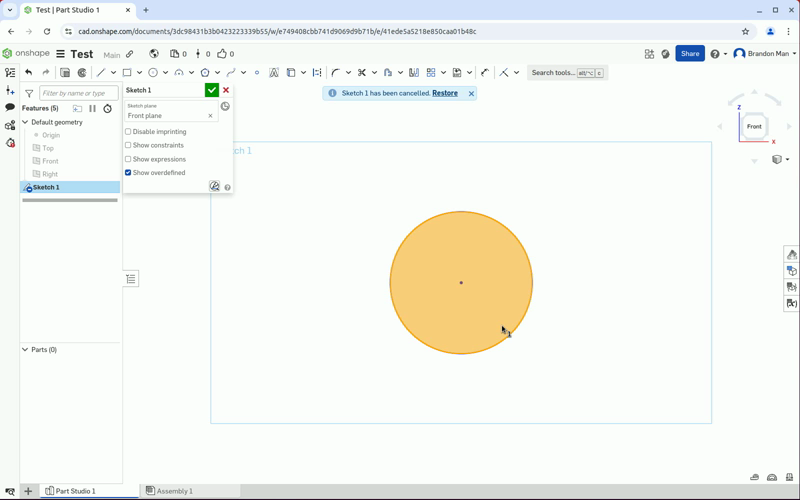
mouse_move(73, 352)
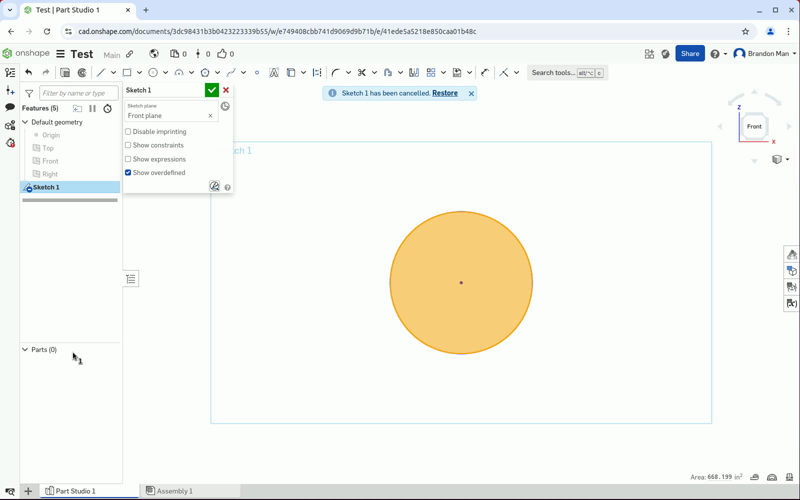
key(shift+y)
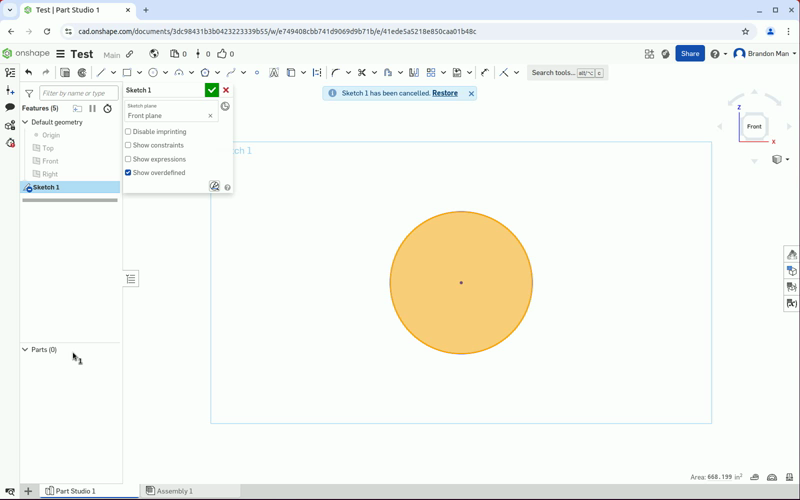
key(shift+e)
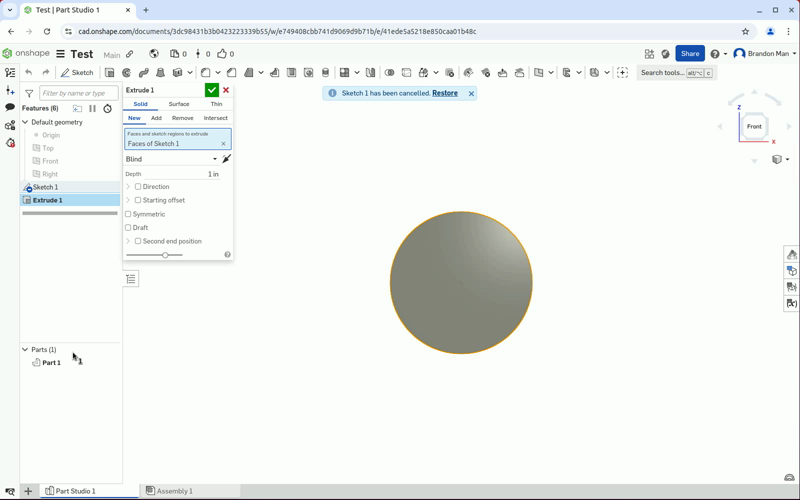
mouse_move(143, 106)
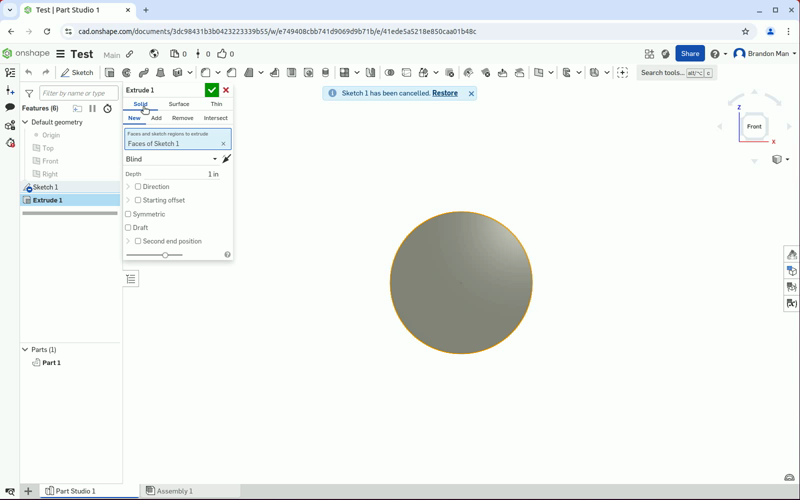
click(143, 106)
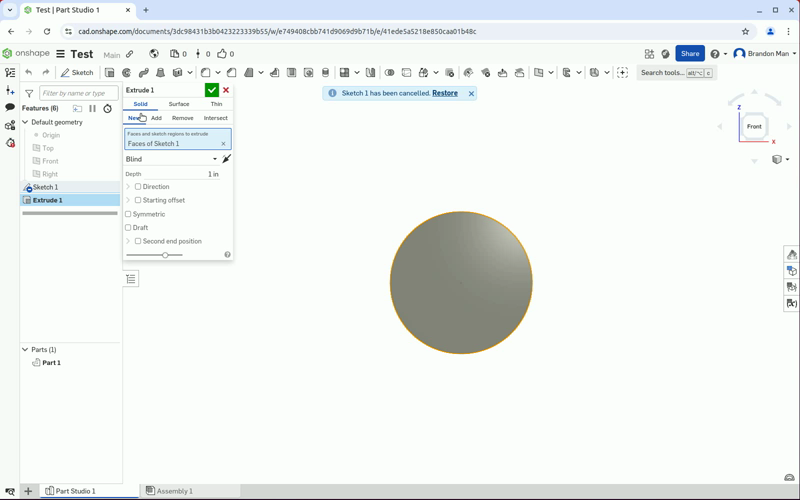
mouse_move(137, 120)
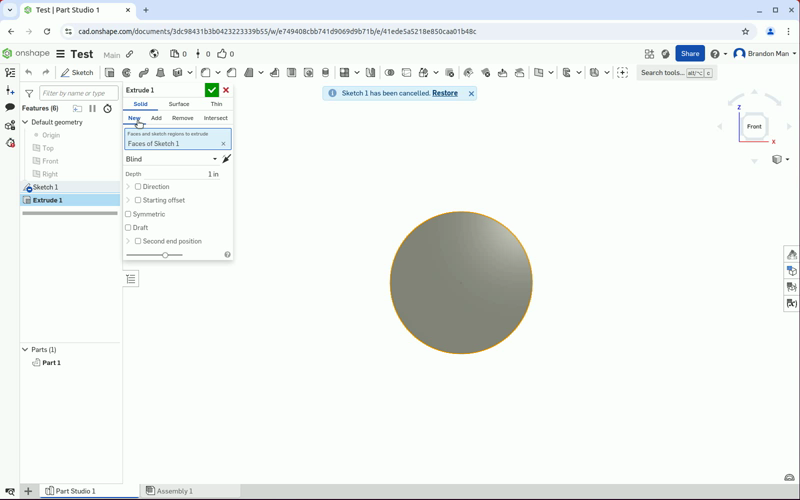
click(137, 120)
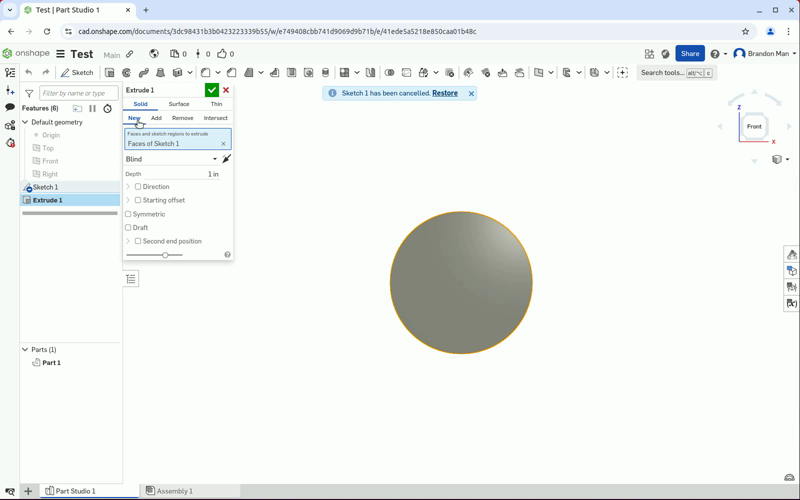
key(tab, 4)
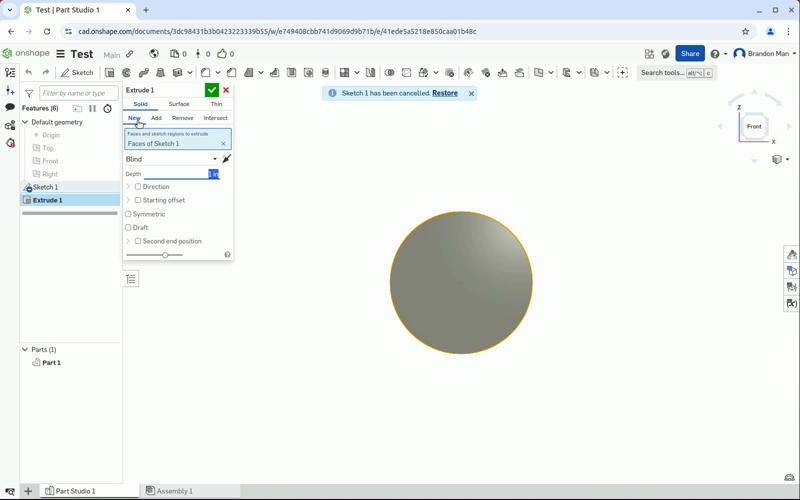
text(-11.554)
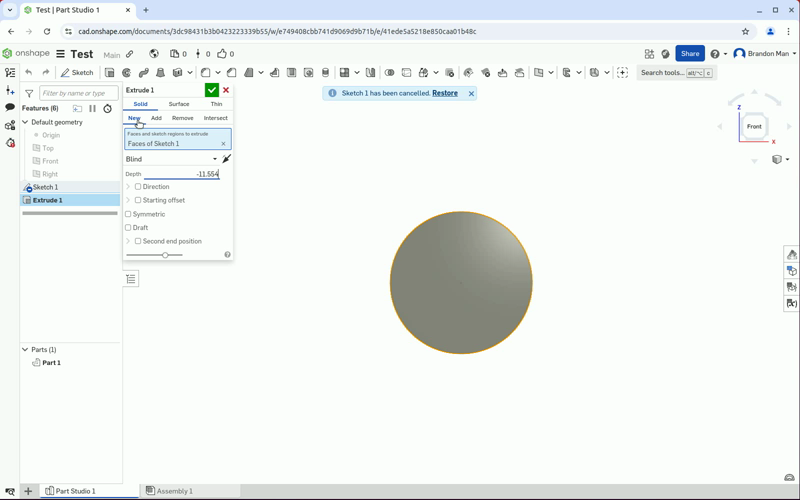
key(enter)
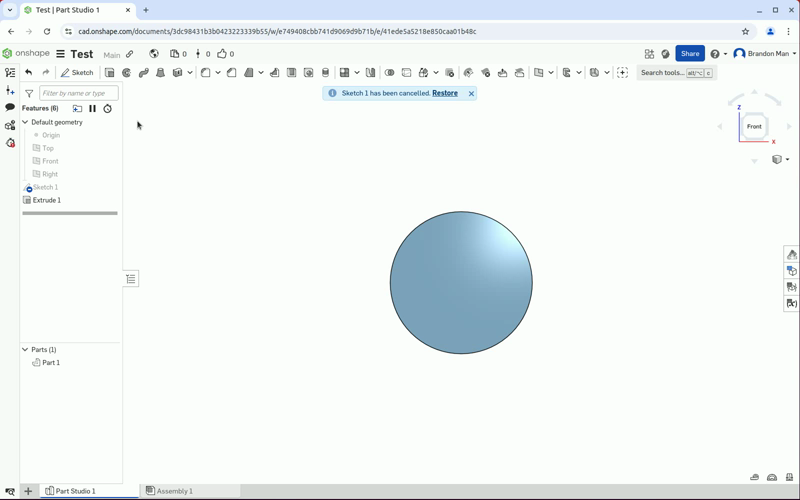
key(shift+h)
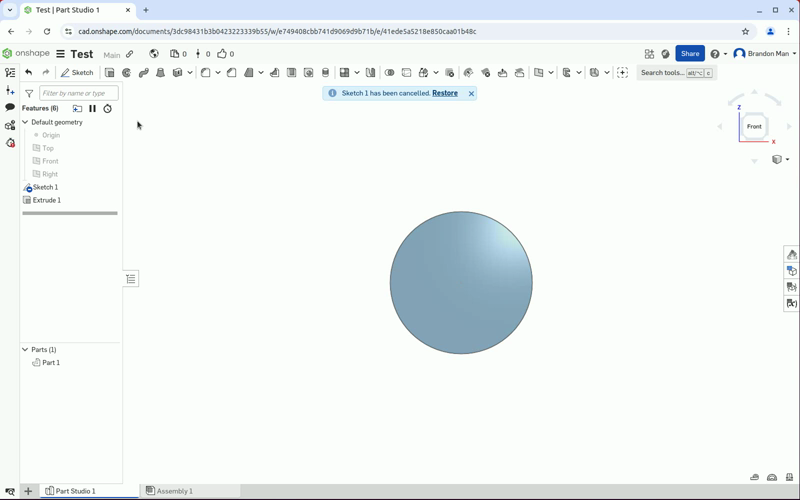
key(shift+h)
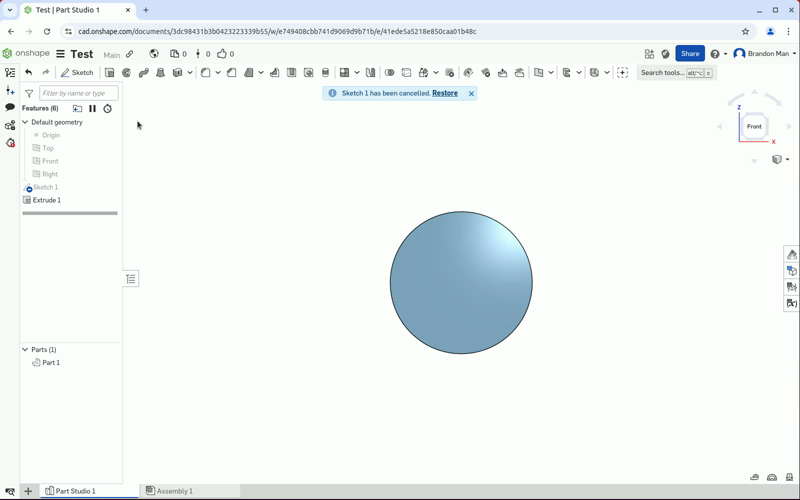
mouse_move(73, 189)
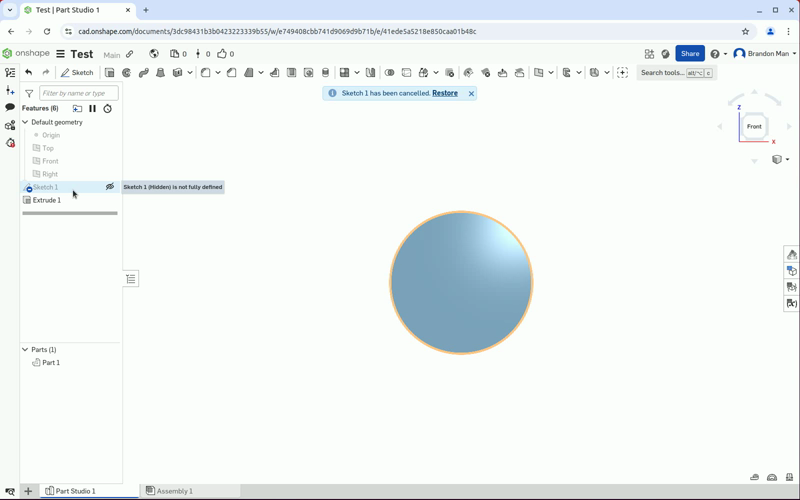
click(73, 189)
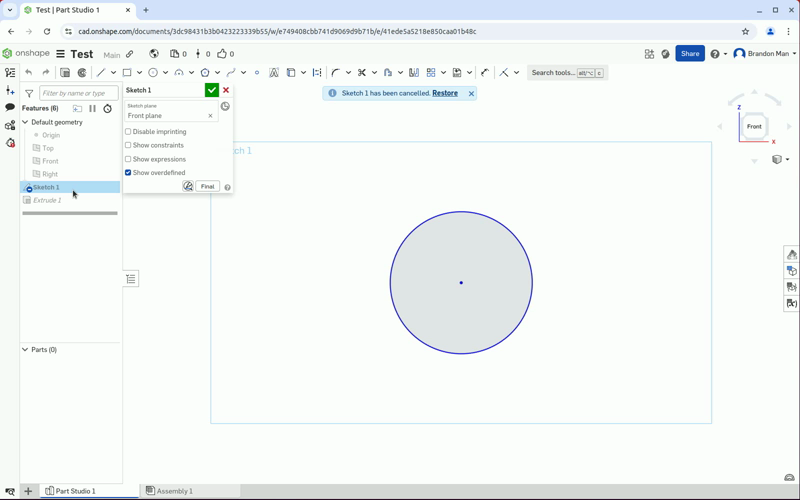
mouse_move(229, 92)
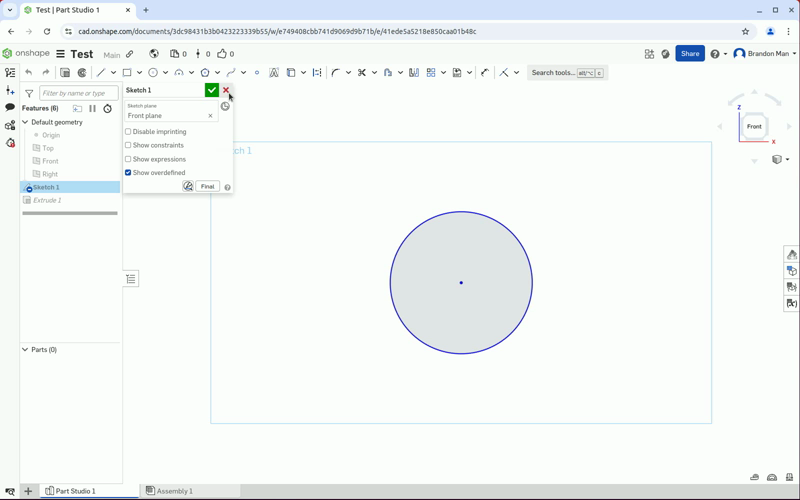
click(229, 92)
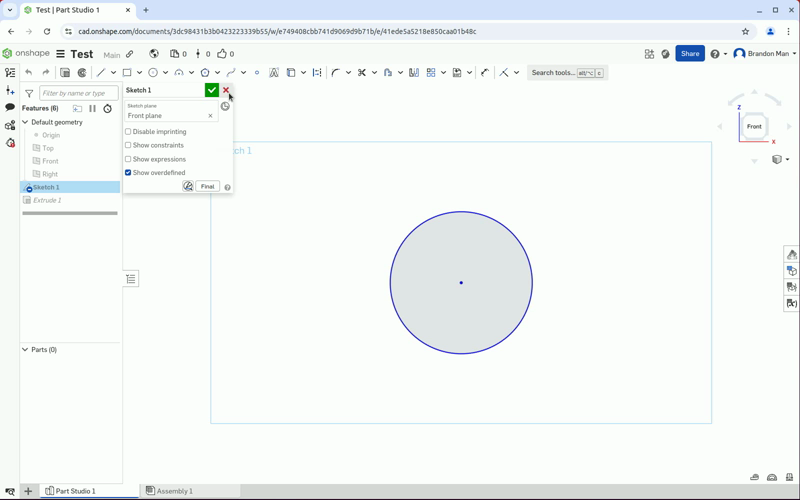
key(shift+s)
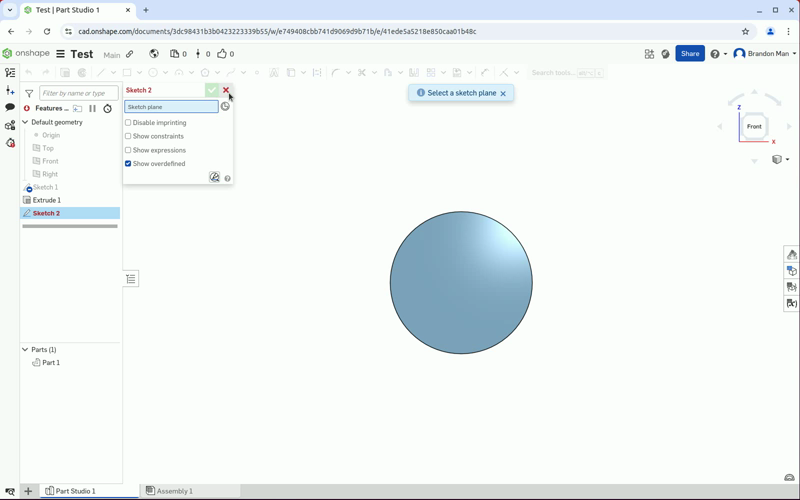
mouse_move(73, 163)
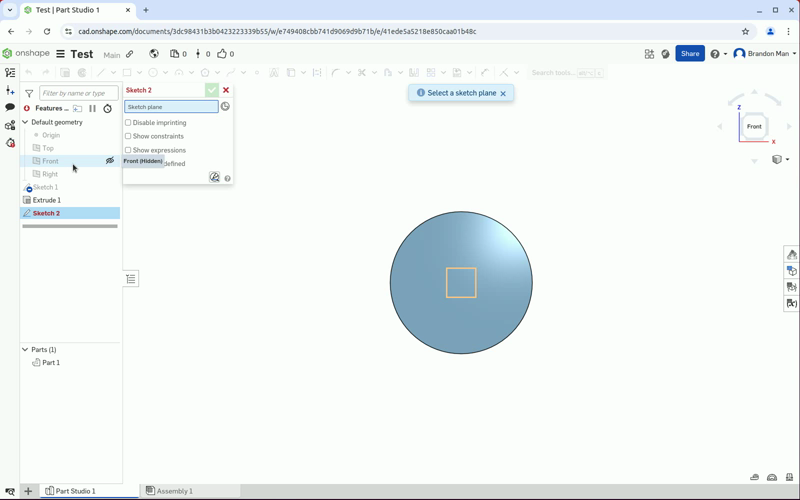
click(73, 163)
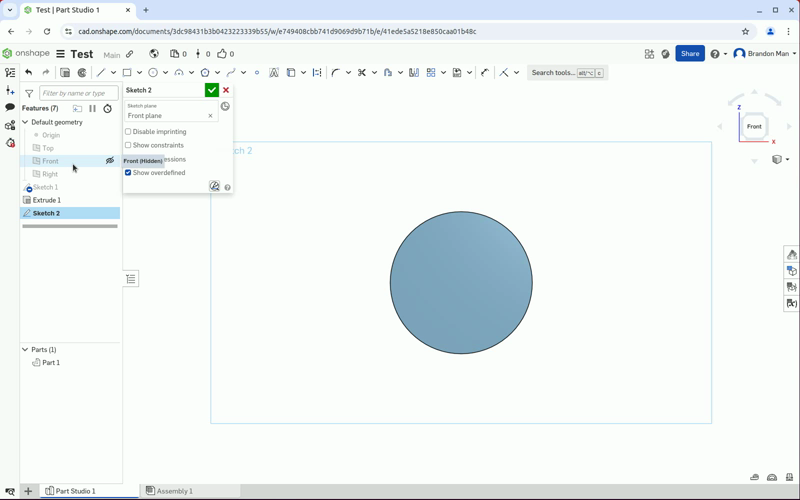
mouse_move(73, 352)
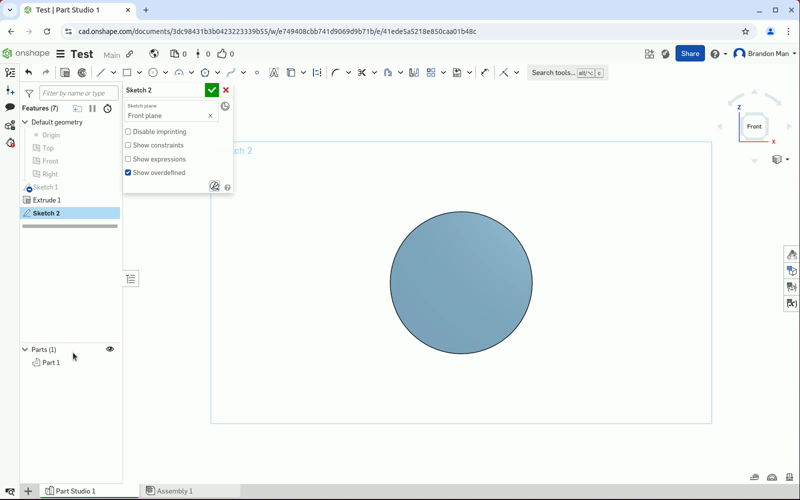
key(y)
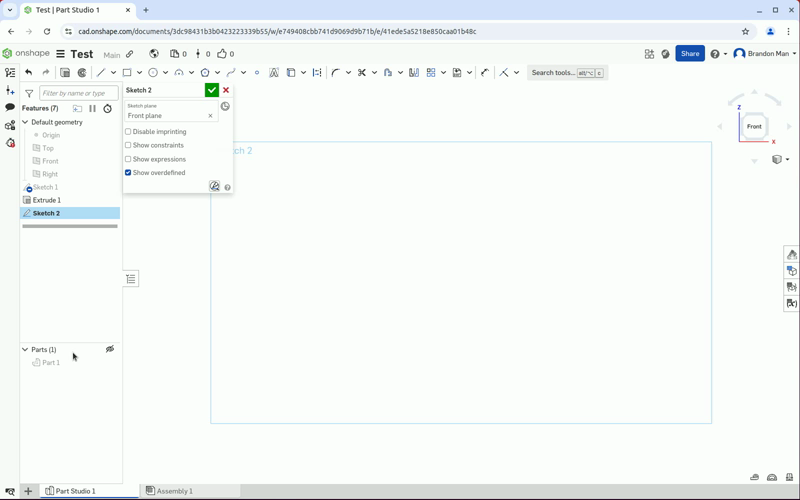
key(l)
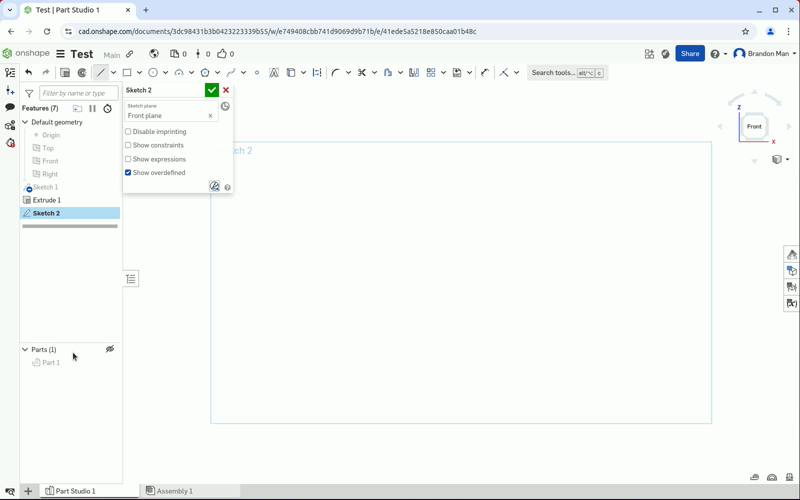
key_down(shift)
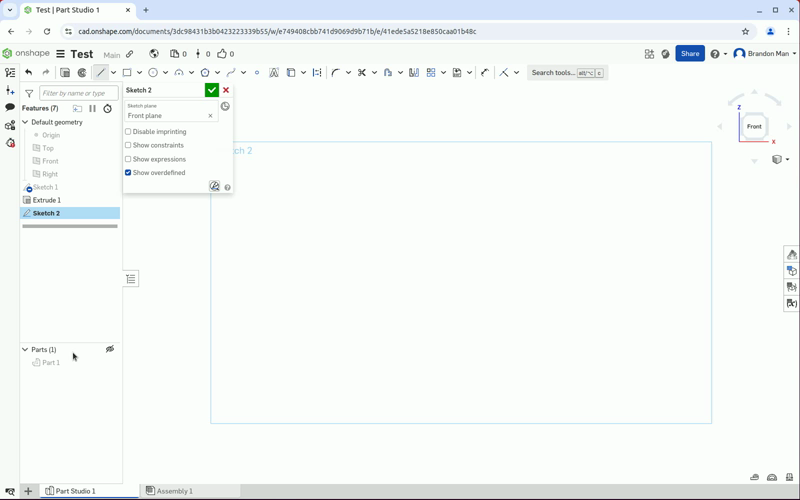
mouse_move(429, 314)
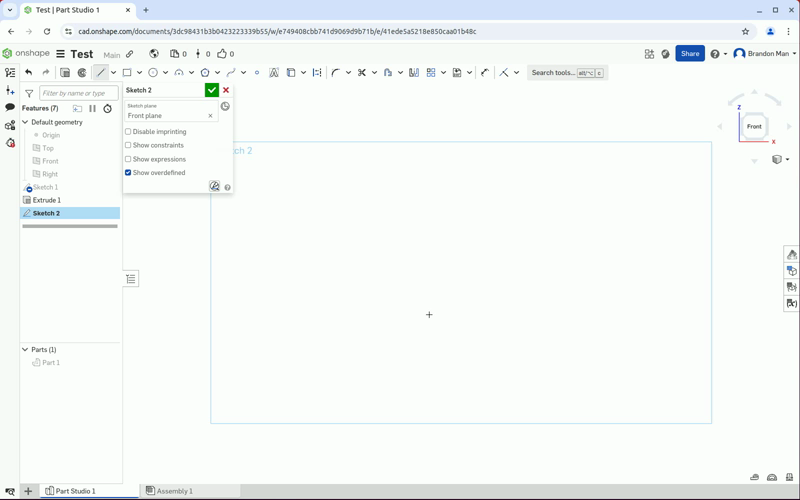
click(429, 314)
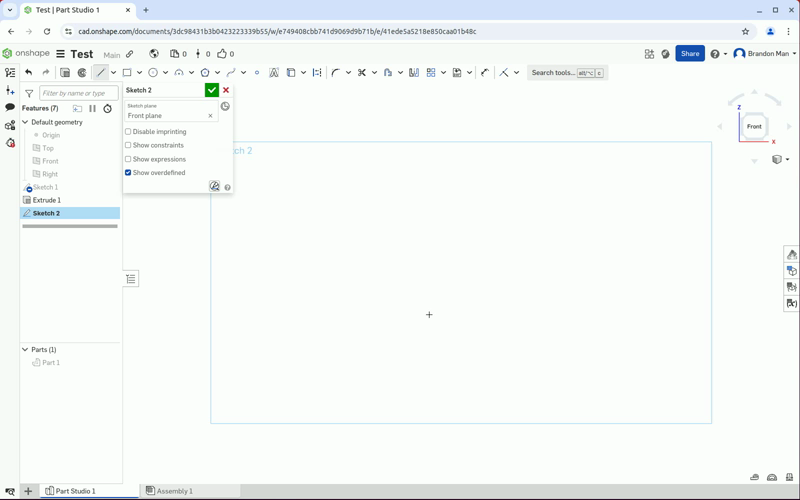
key_up(shift)
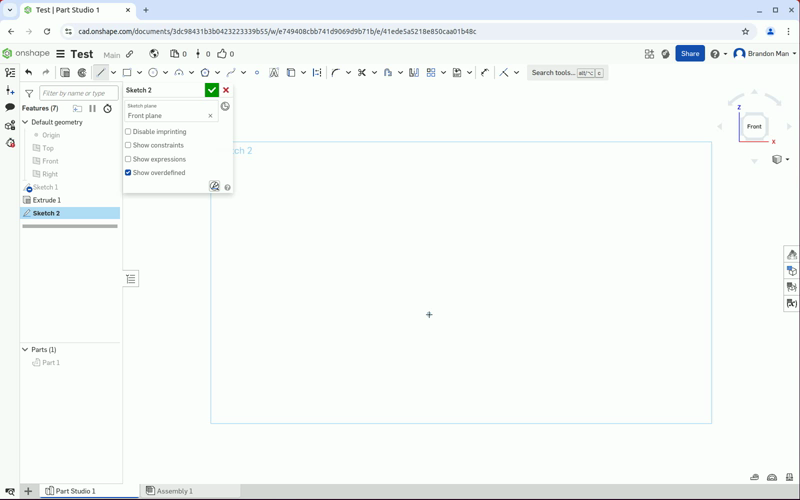
key_down(shift)
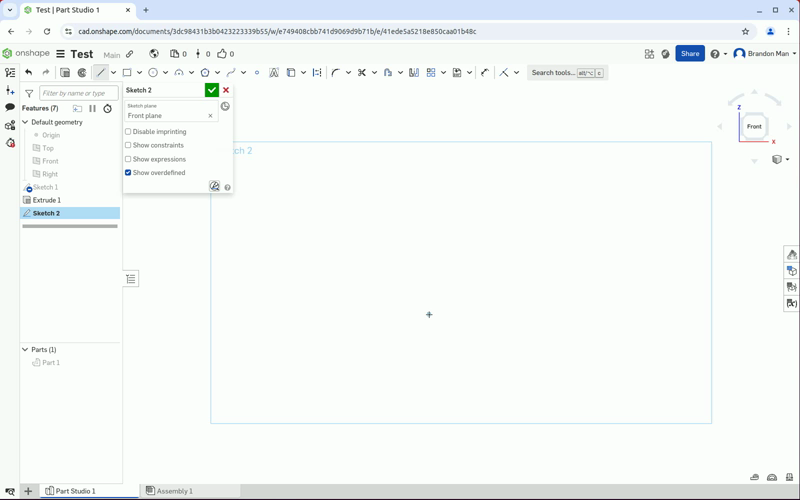
mouse_move(494, 314)
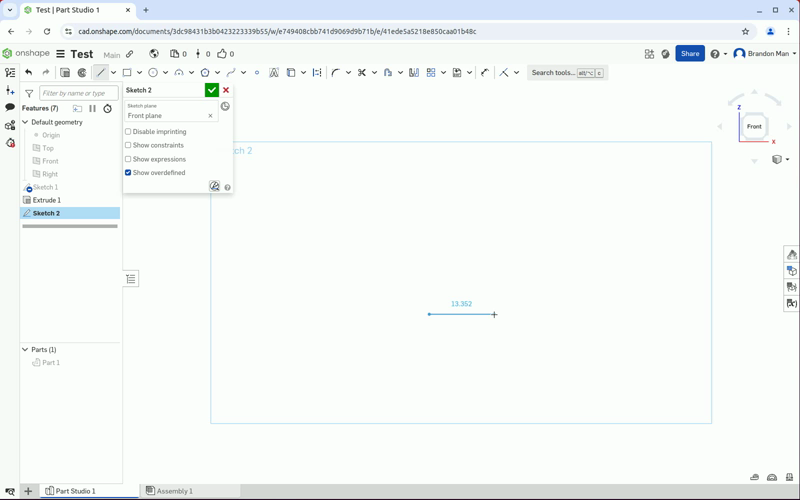
click(494, 314)
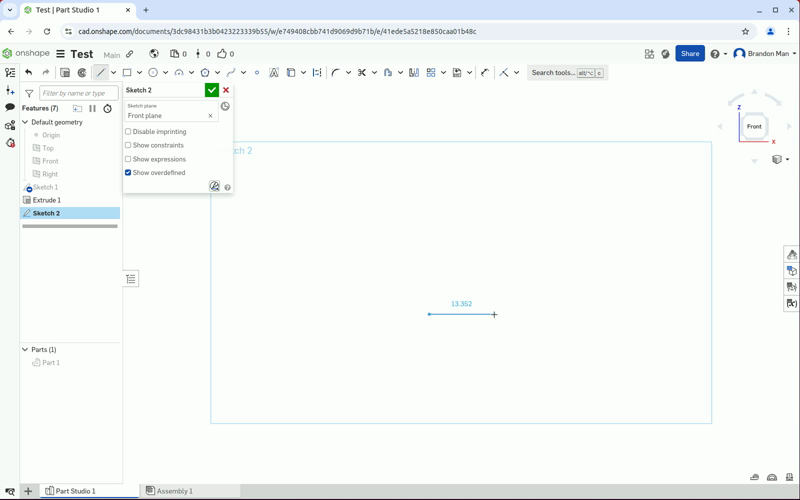
key_up(shift)
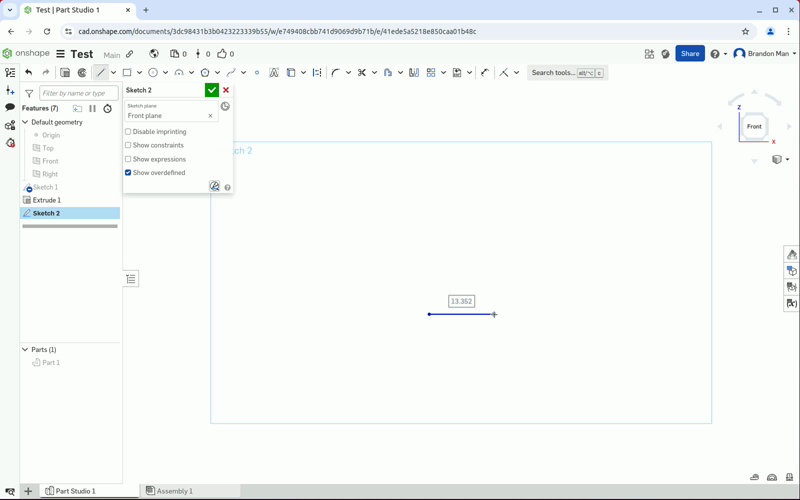
key_down(shift)
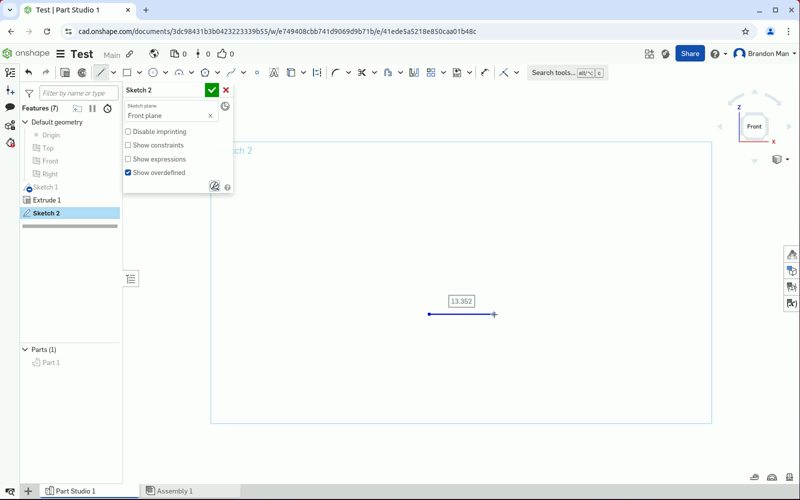
mouse_move(494, 251)
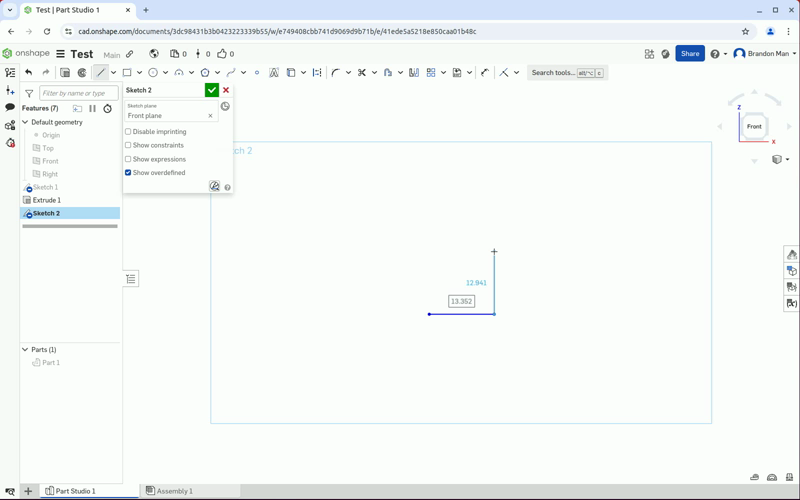
click(494, 251)
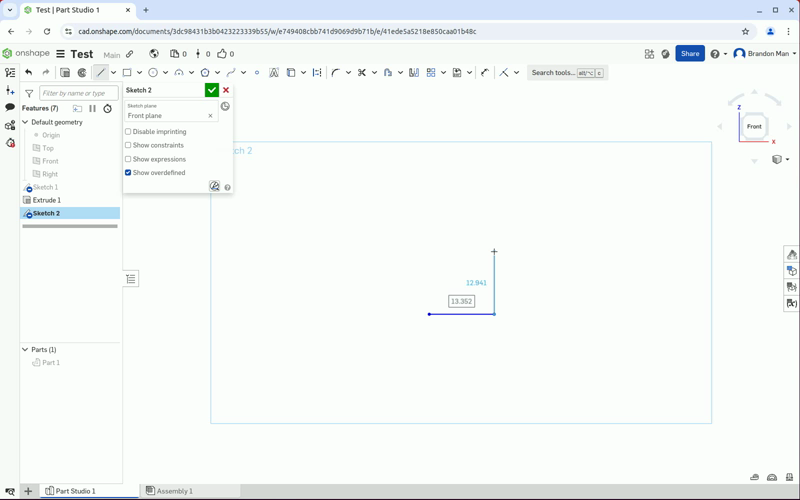
key_up(shift)
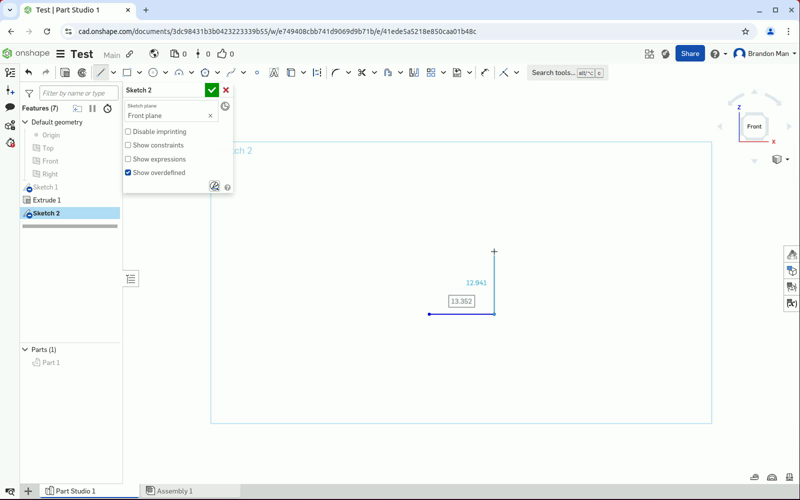
key_down(shift)
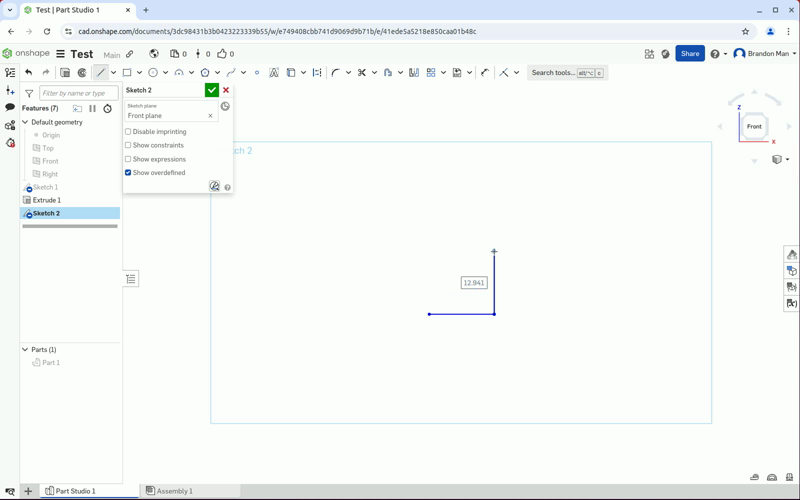
mouse_move(429, 251)
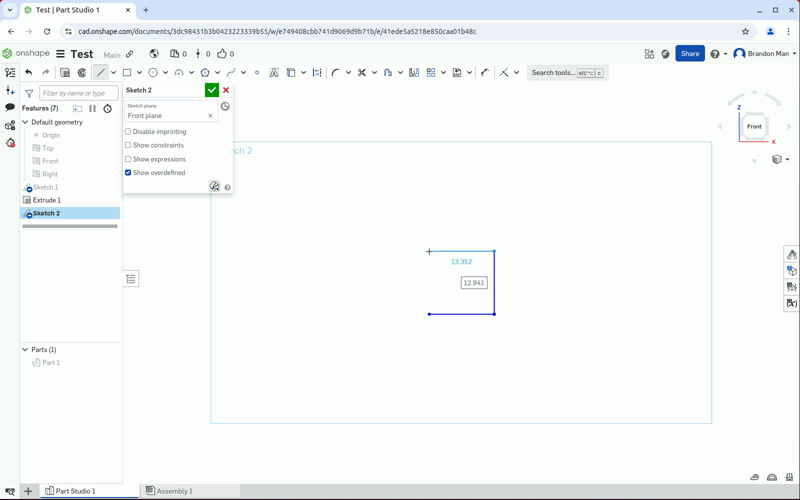
click(429, 251)
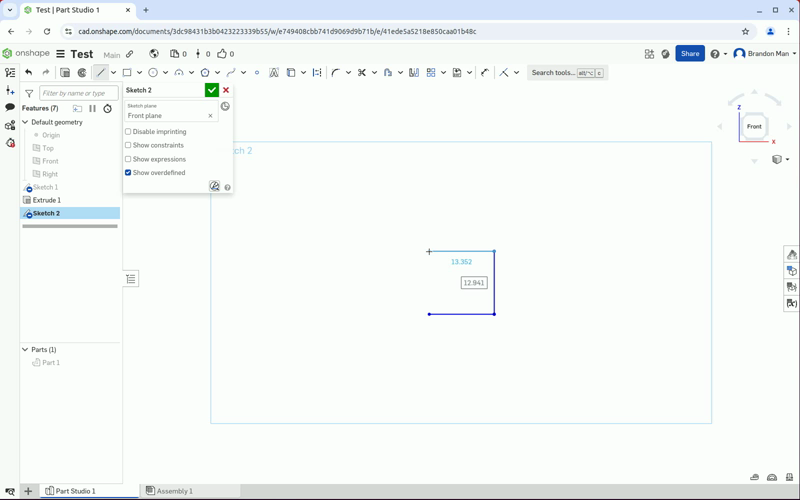
key_up(shift)
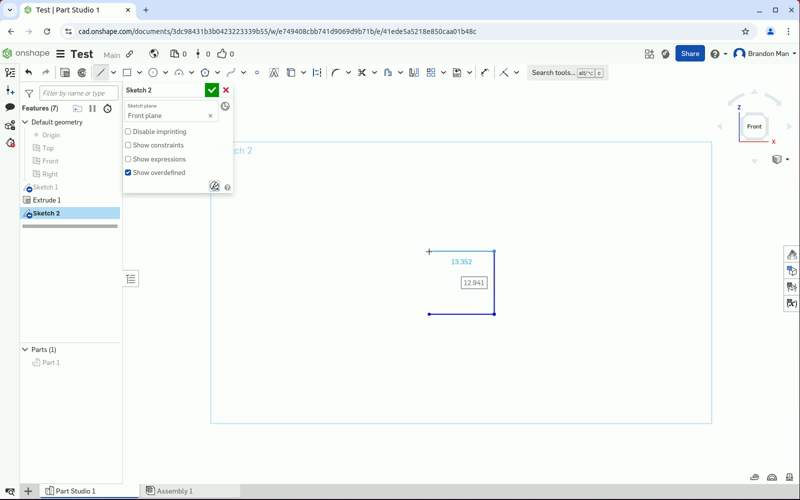
key_down(shift)
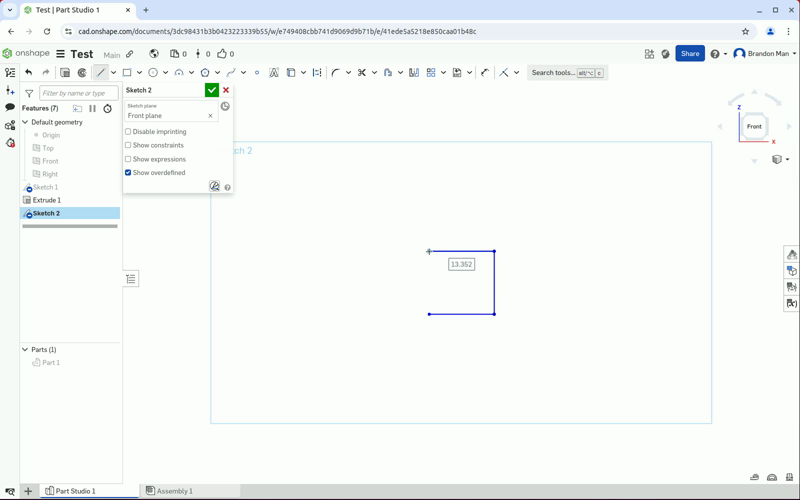
mouse_move(429, 314)
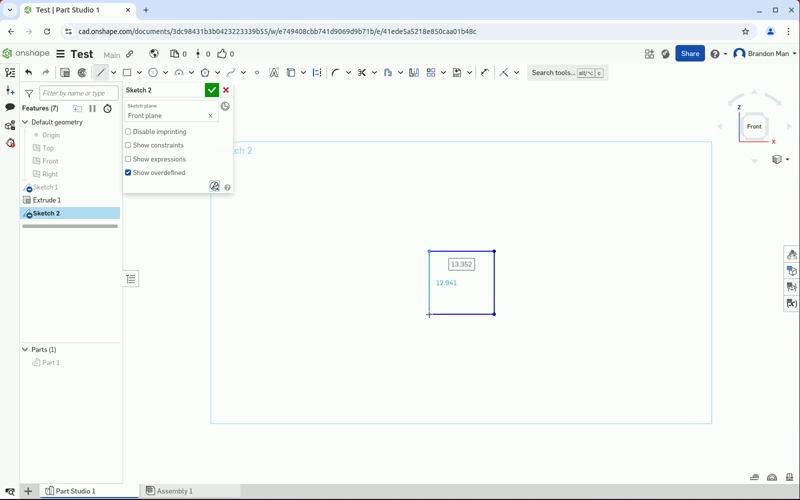
key_up(shift)
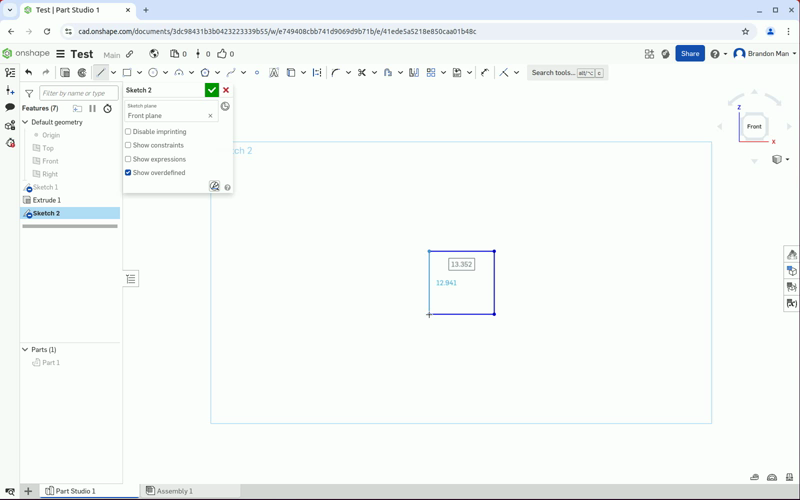
click(429, 314)
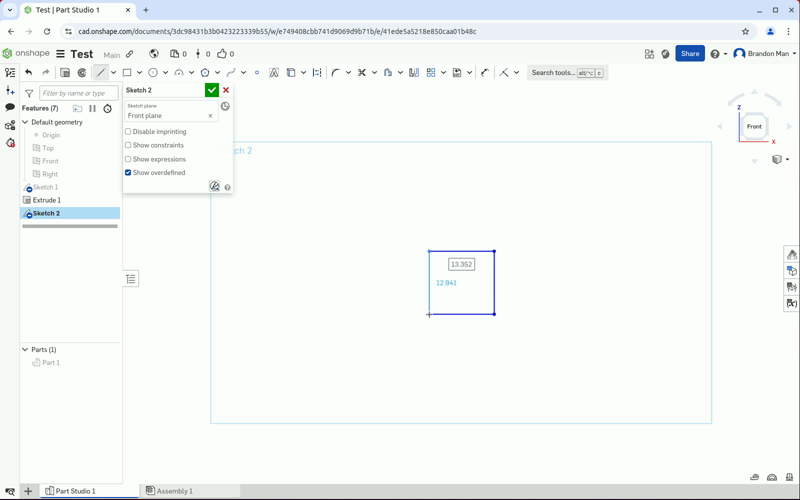
key(esc)
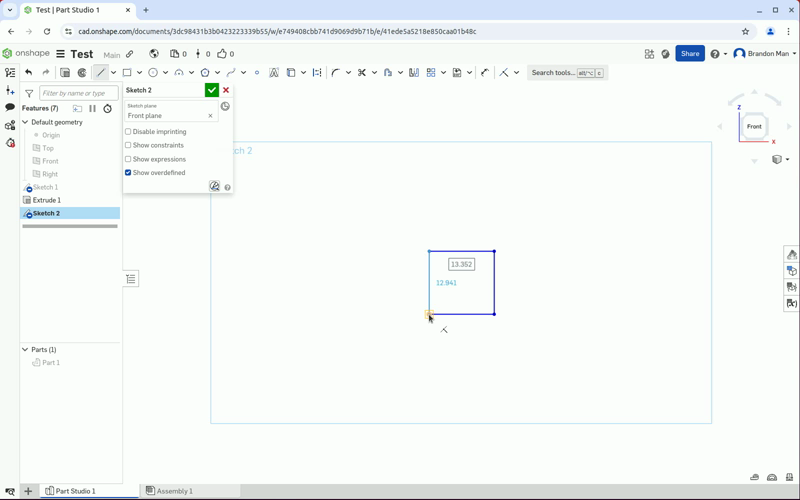
mouse_move(472, 258)
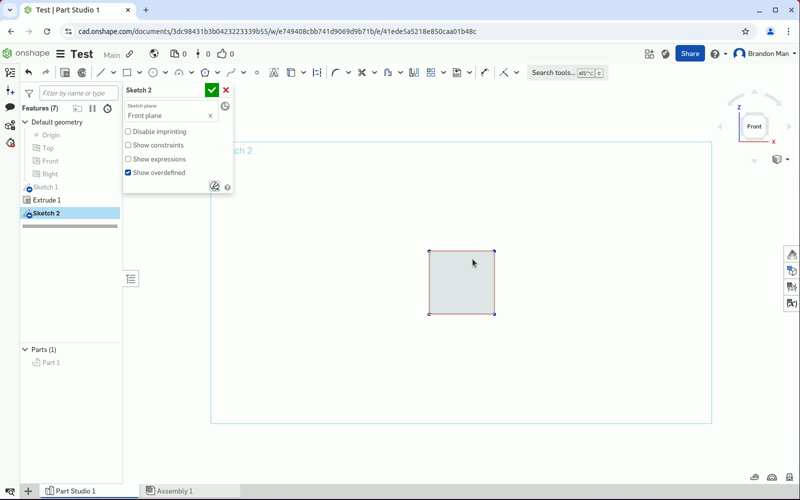
click(472, 258)
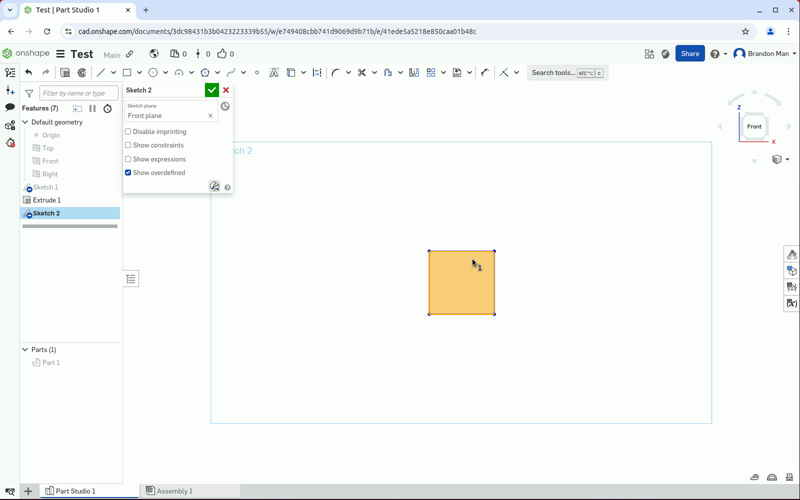
mouse_move(73, 352)
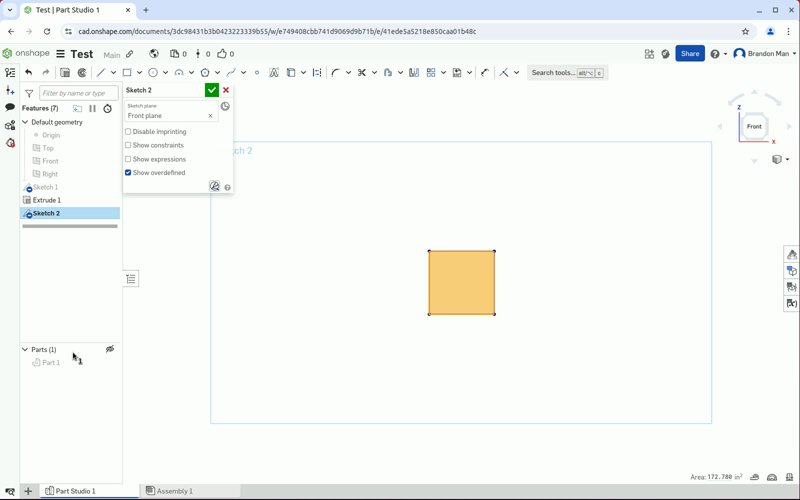
key(shift+y)
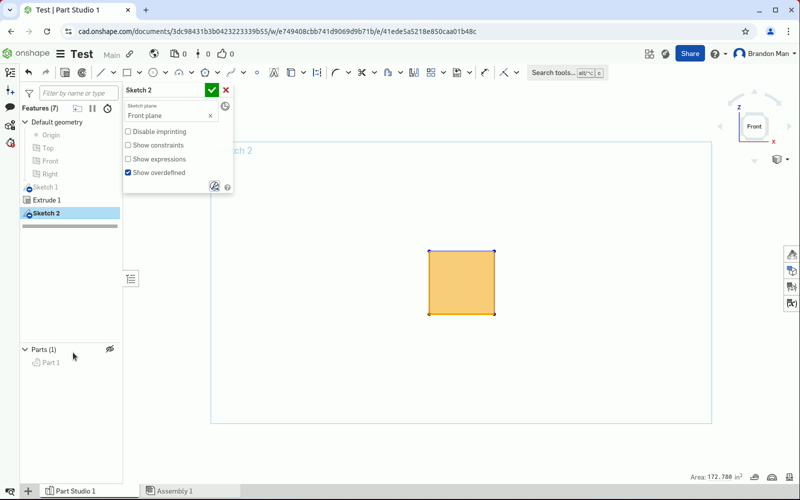
key(shift+e)
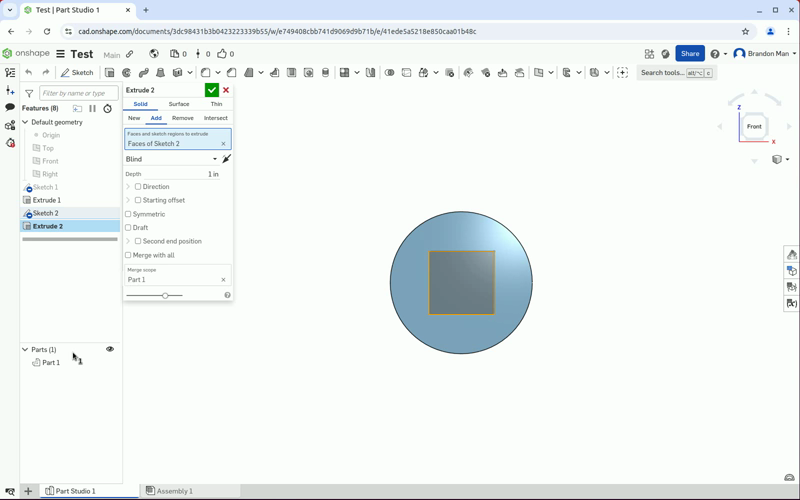
mouse_move(143, 106)
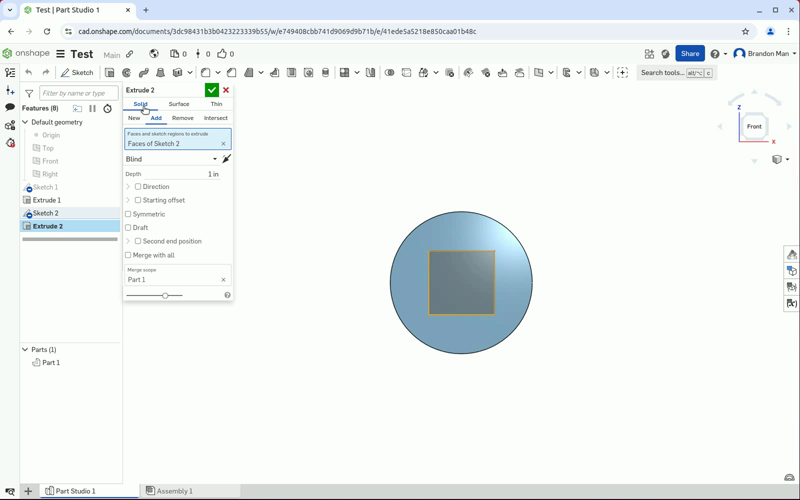
click(143, 106)
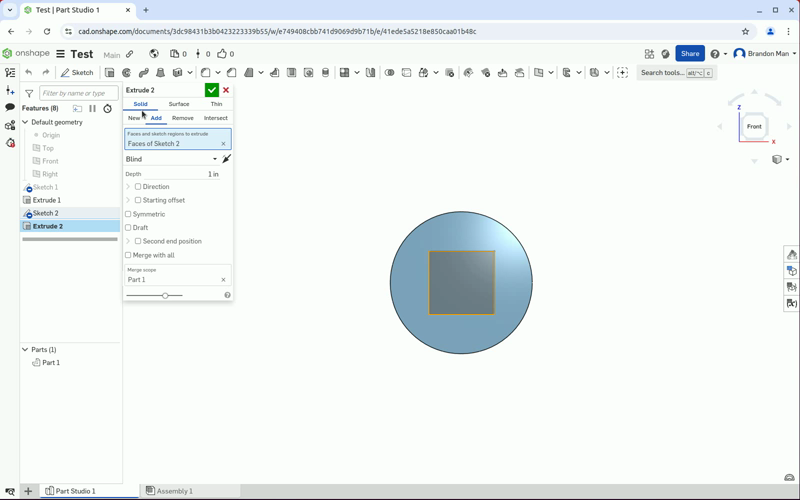
mouse_move(137, 120)
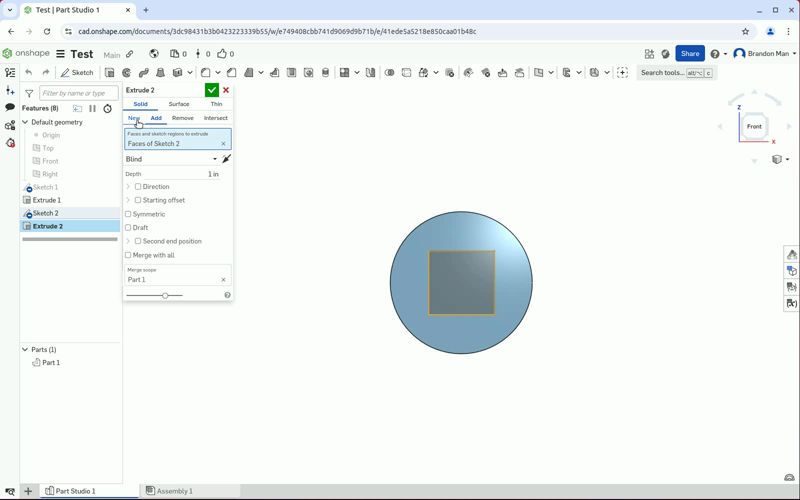
click(137, 120)
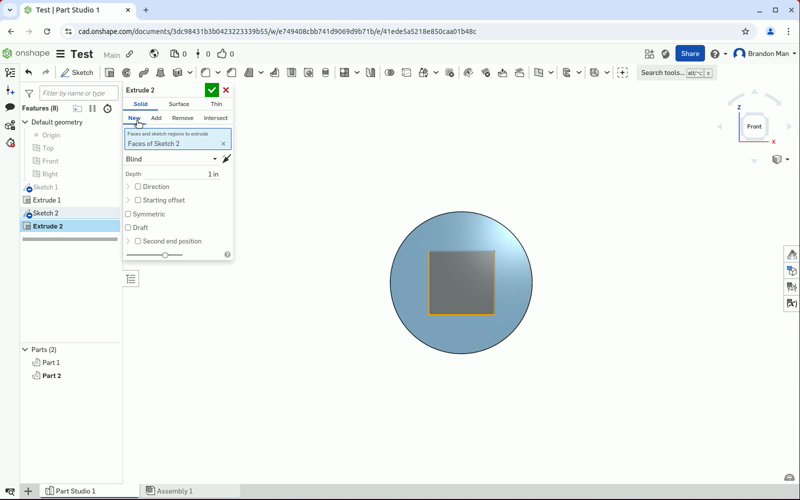
key(tab, 4)
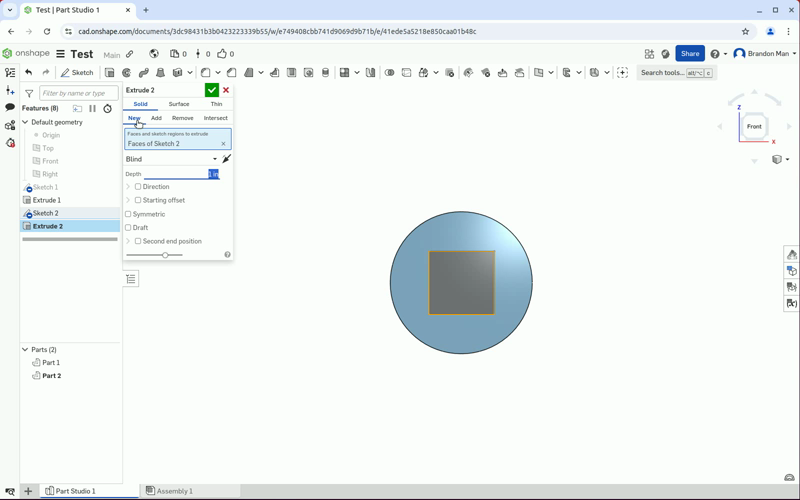
text(11.554)
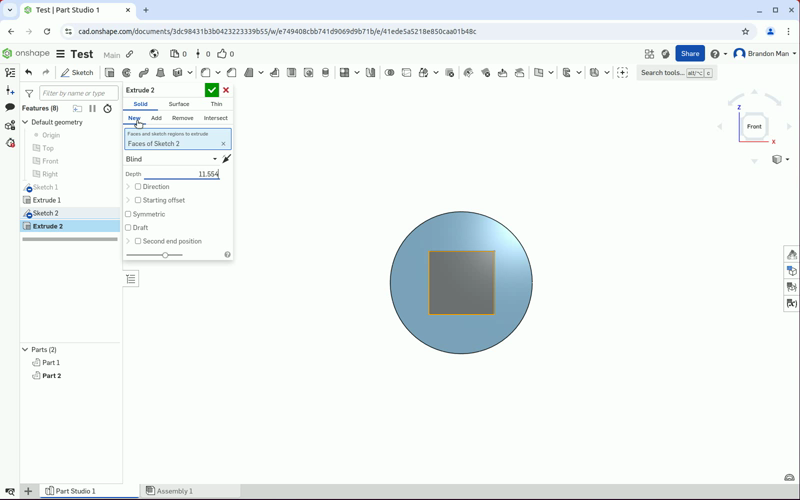
key(tab, 3)
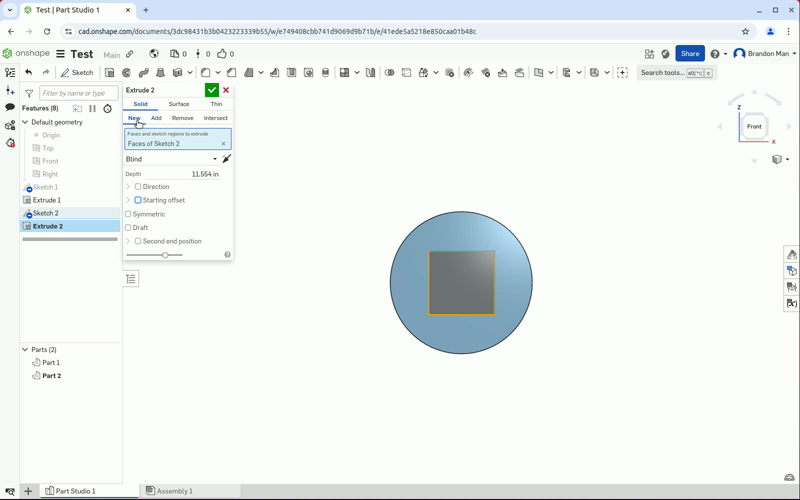
key(tab, 2)
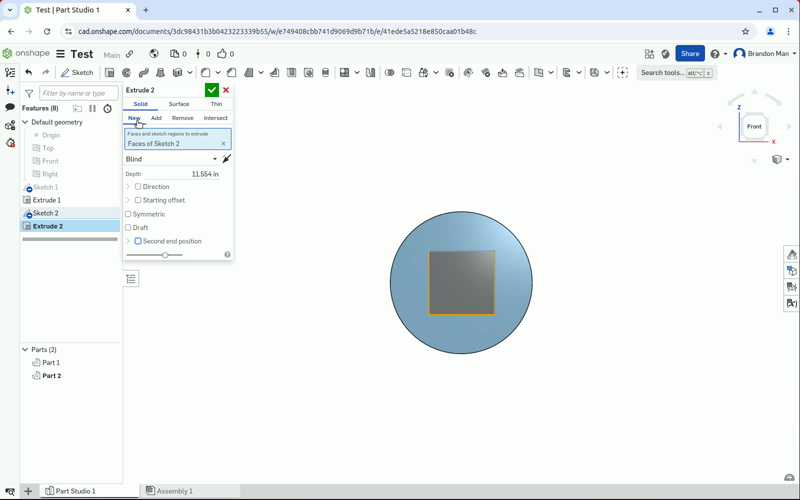
key(space)
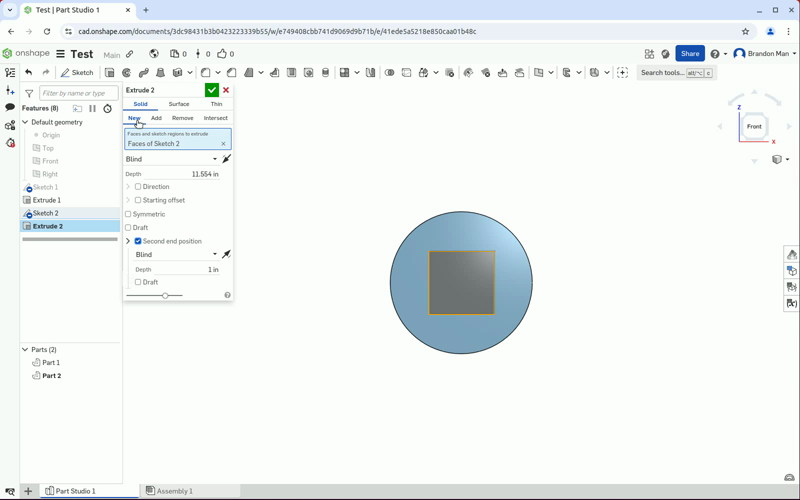
key(tab, 3)
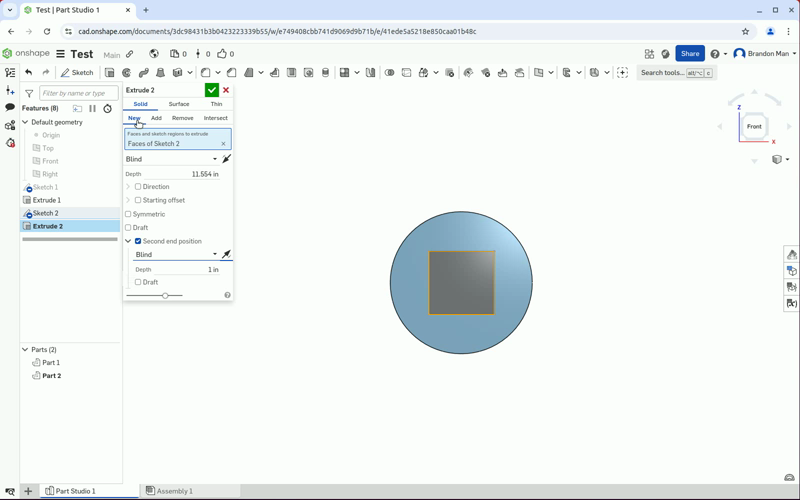
text(23.108)
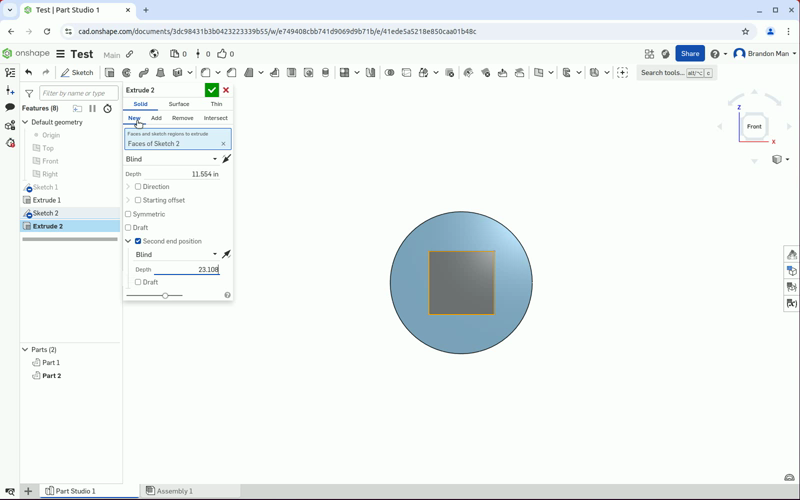
key(enter)
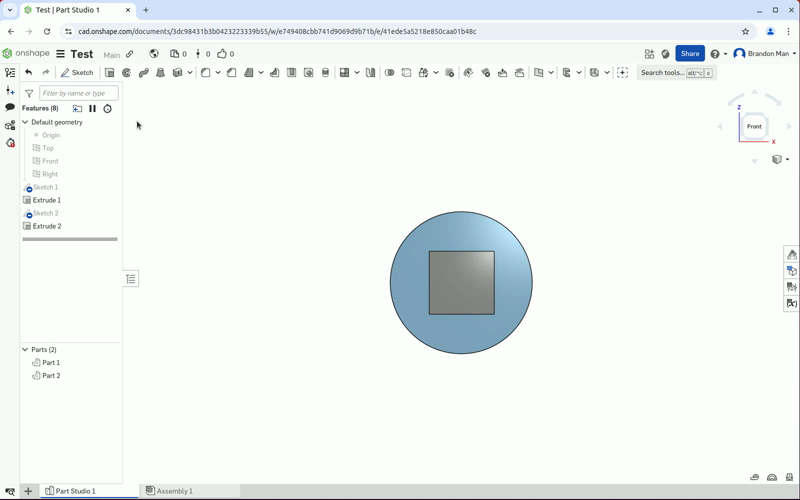
key(shift+h)
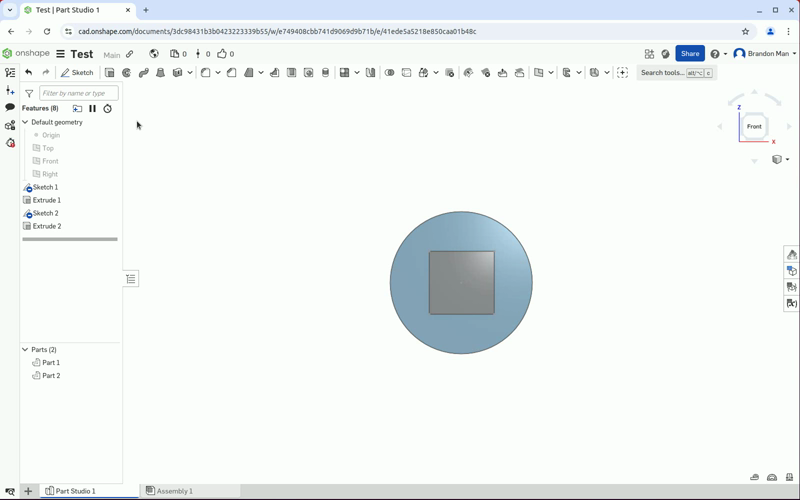
key(shift+h)
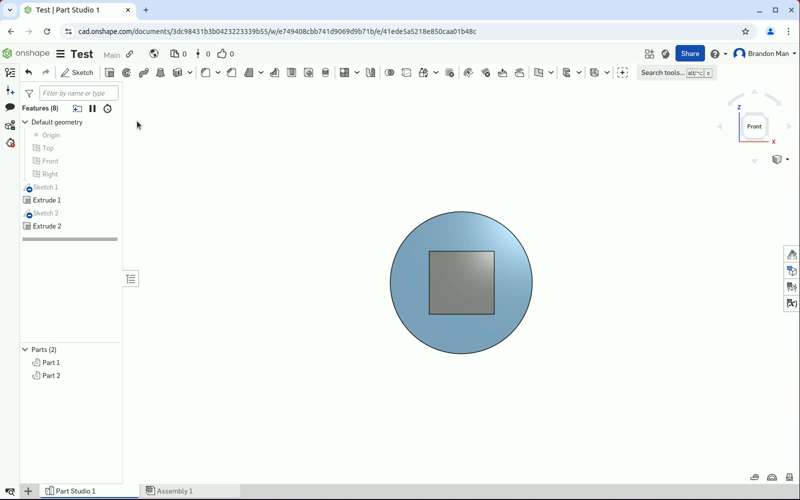
mouse_move(73, 189)
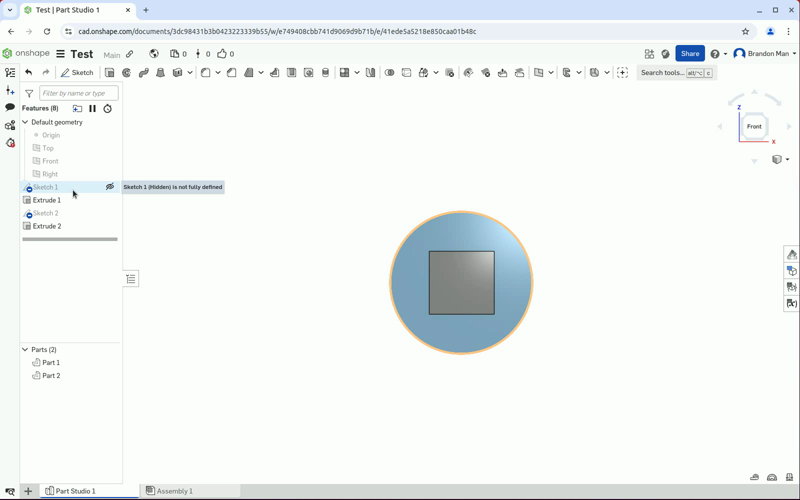
click(73, 189)
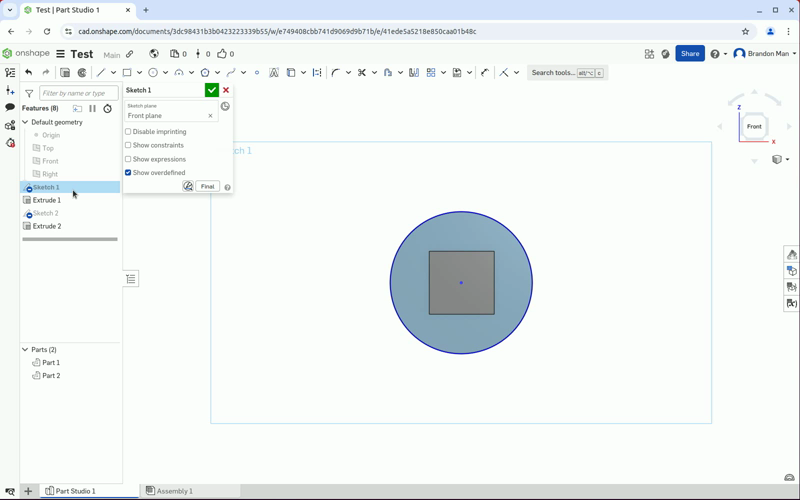
mouse_move(229, 92)
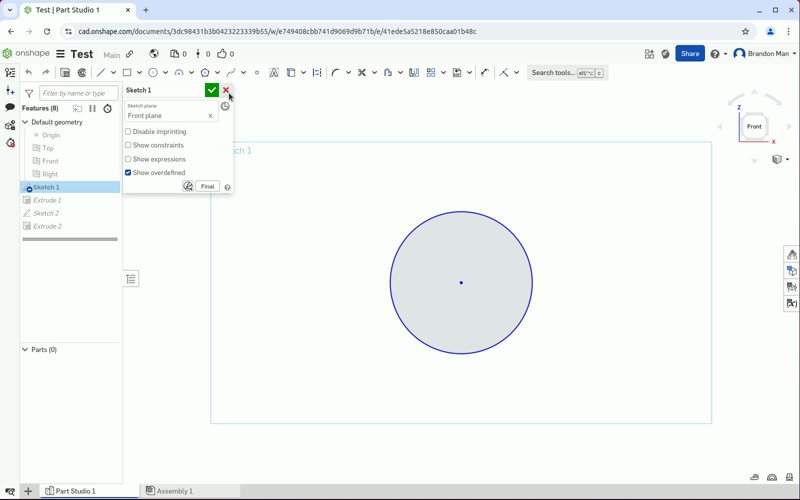
click(229, 92)
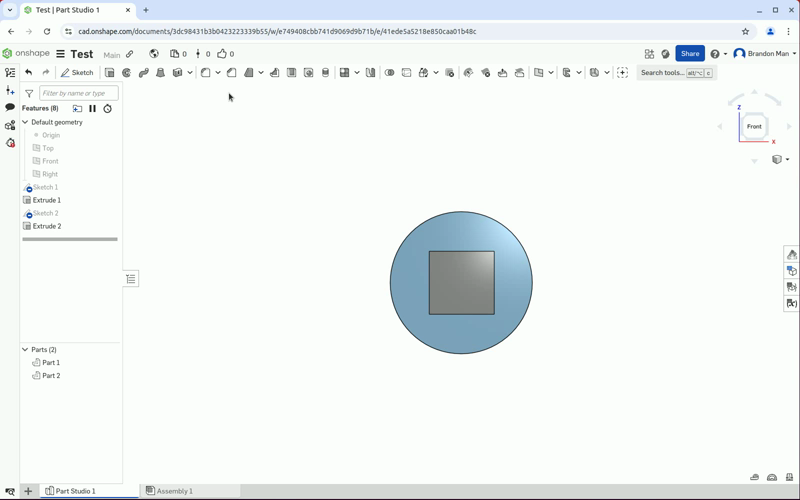
mouse_move(73, 352)
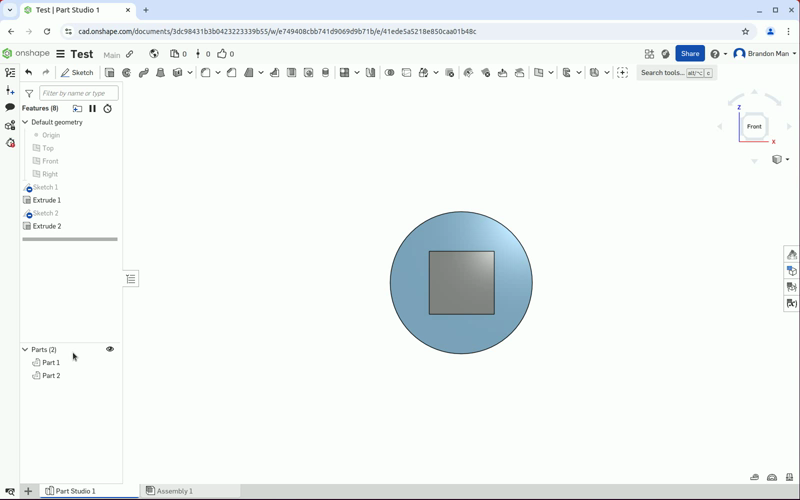
key(y)
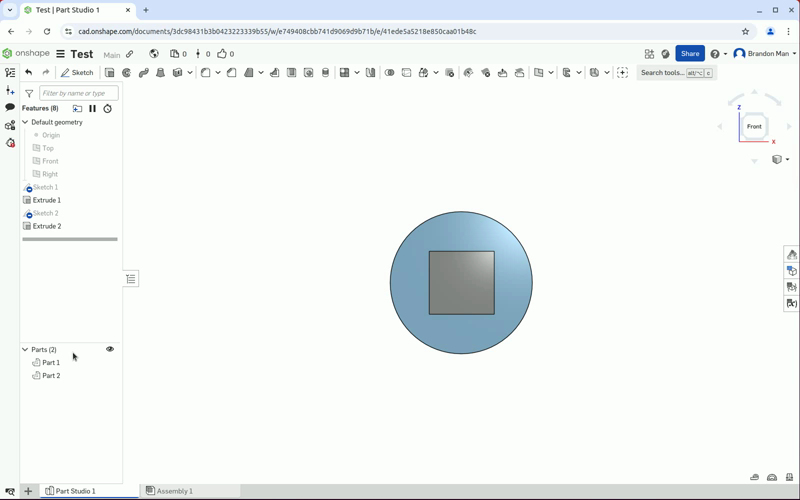
key(shift+p)
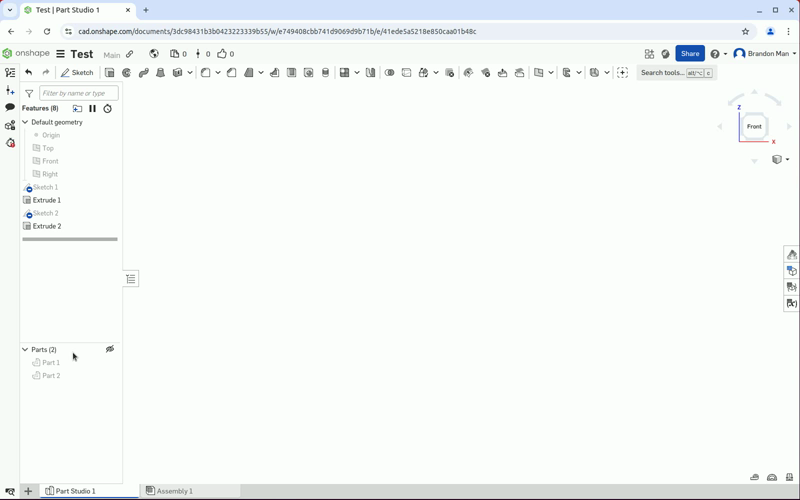
key(space)
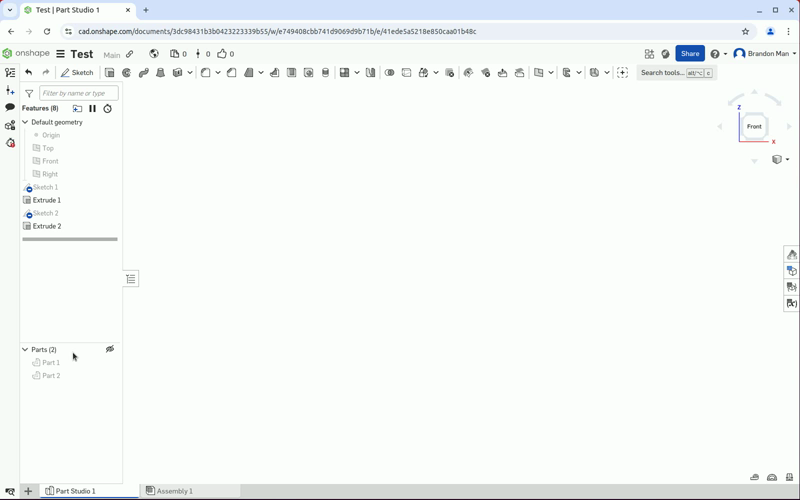
key_down(shift)
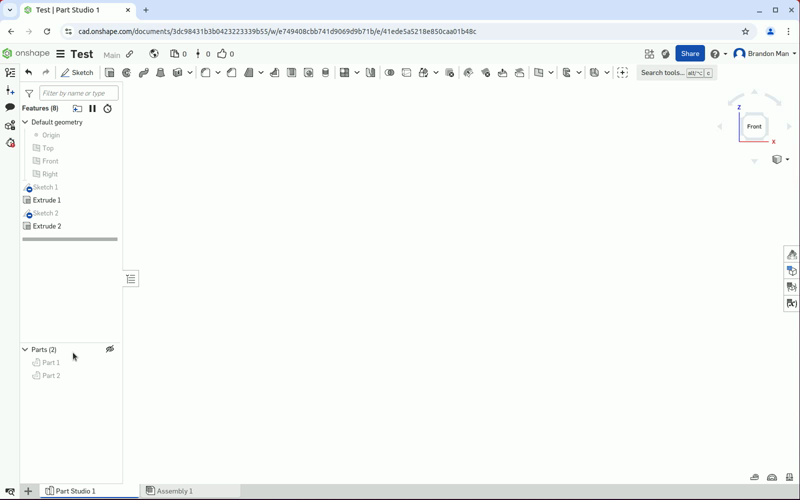
key(down)
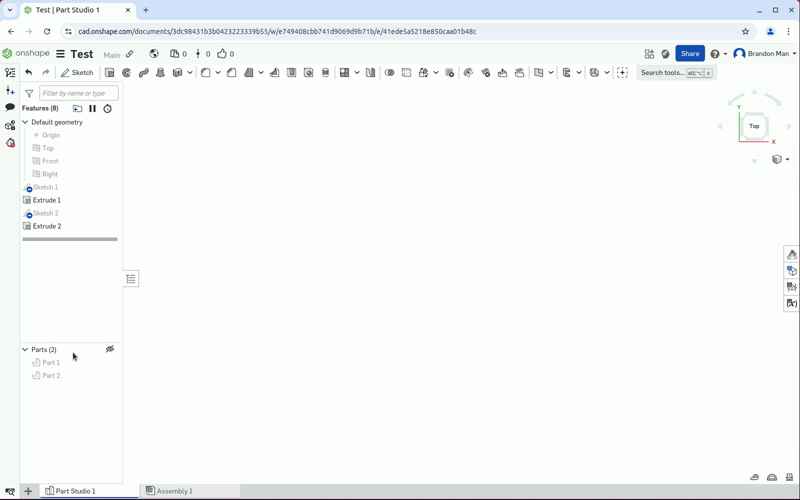
key_up(shift)
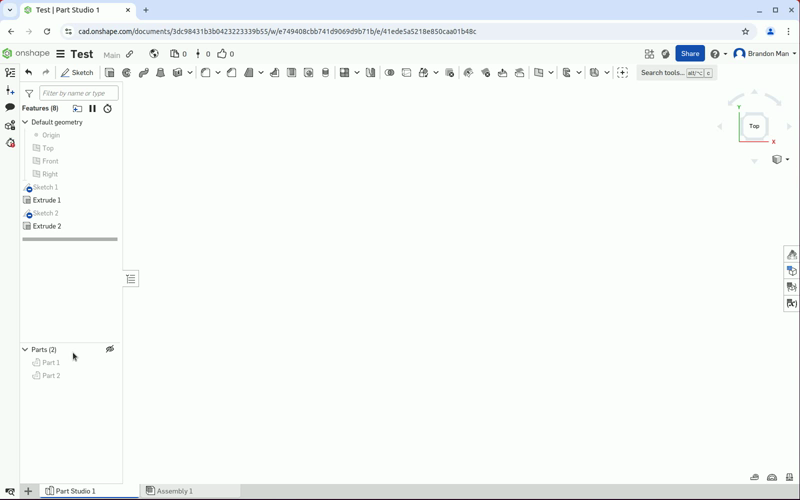
mouse_move(73, 352)
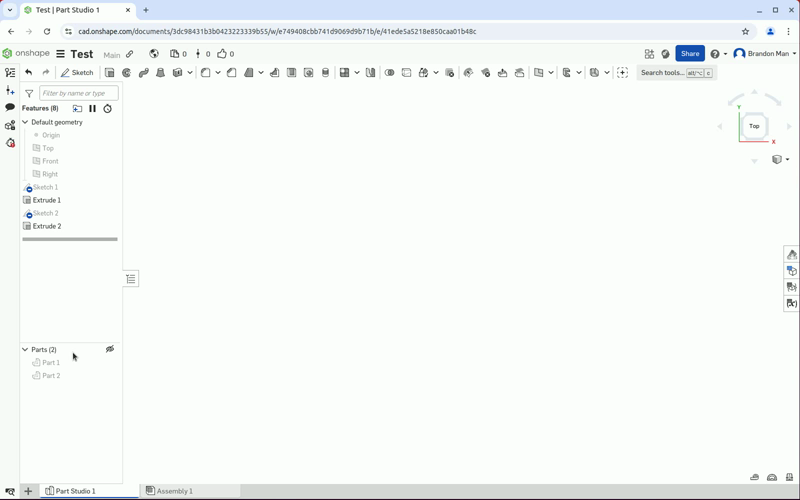
key(shift+y)
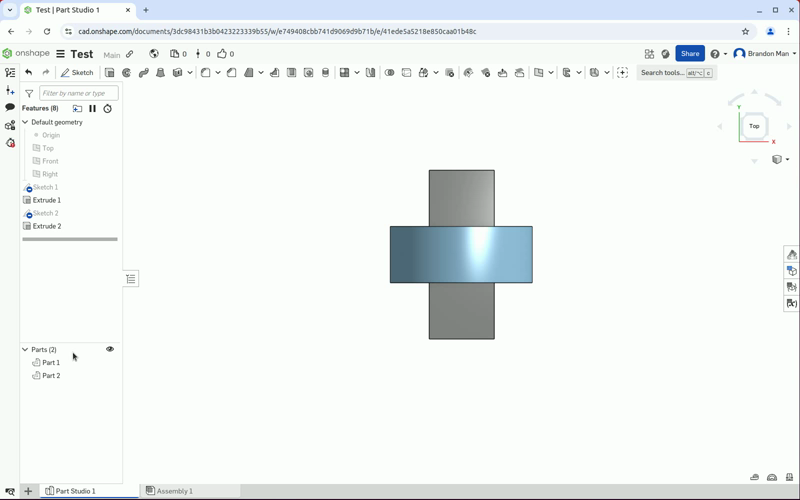
mouse_move(541, 75)
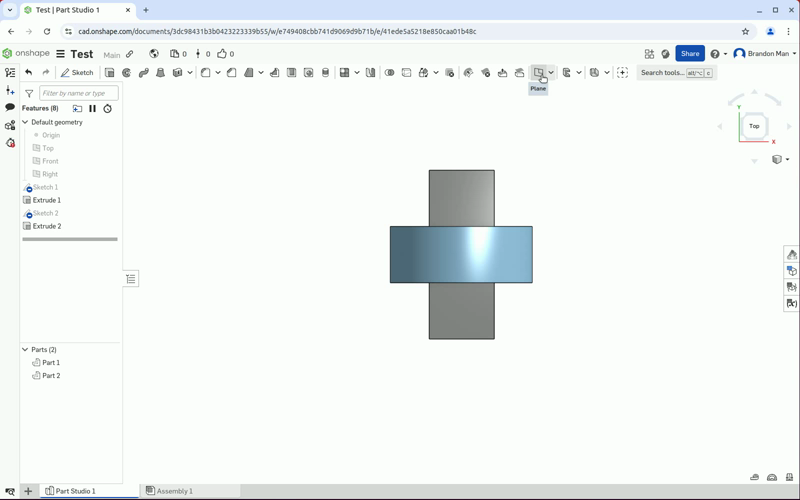
click(541, 75)
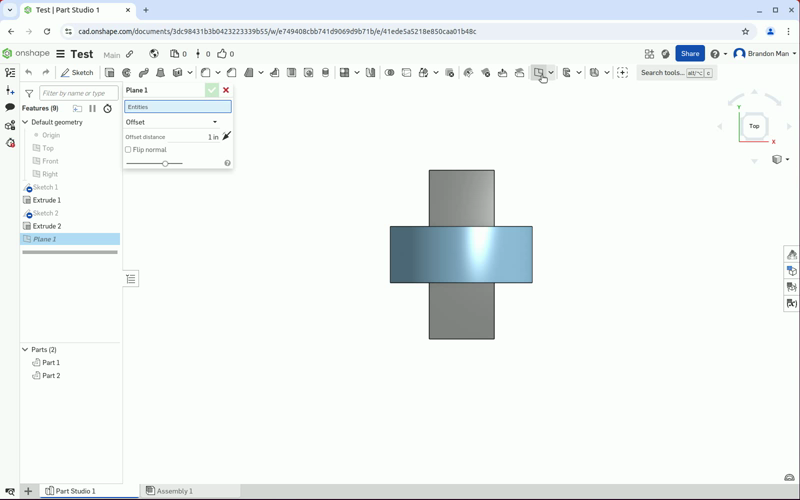
mouse_move(73, 150)
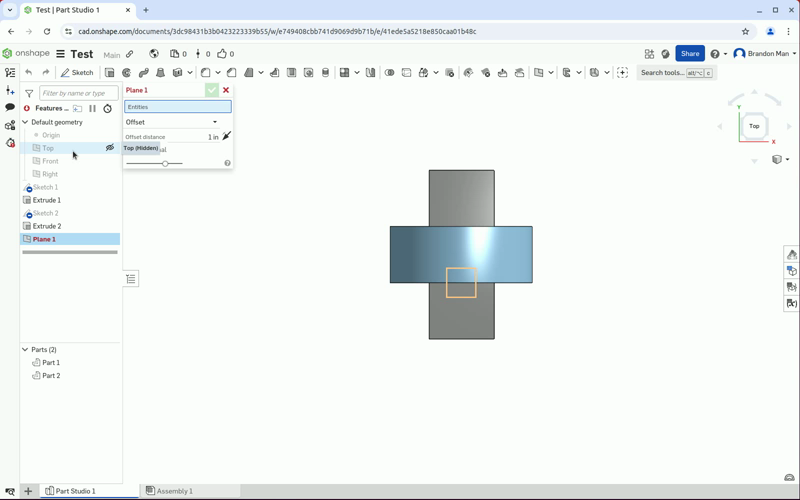
click(73, 150)
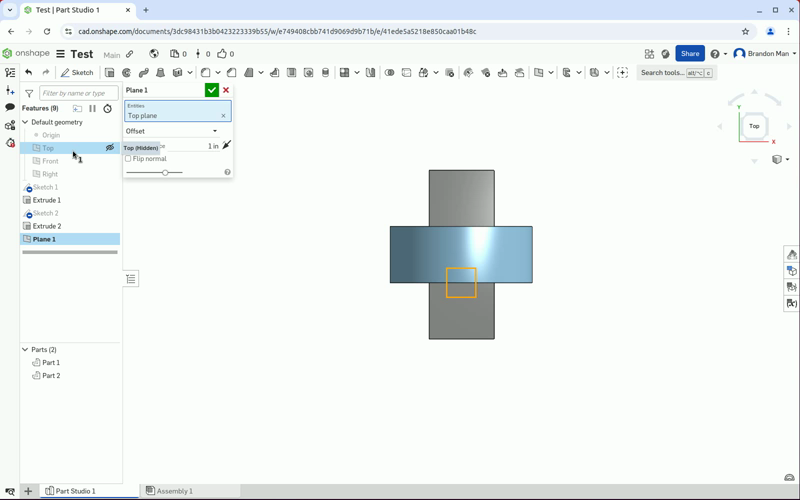
key(tab, 2)
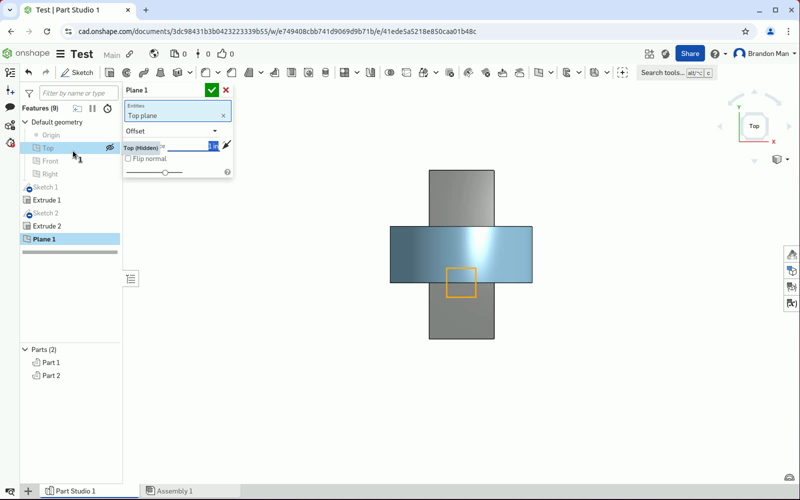
text(6.501)
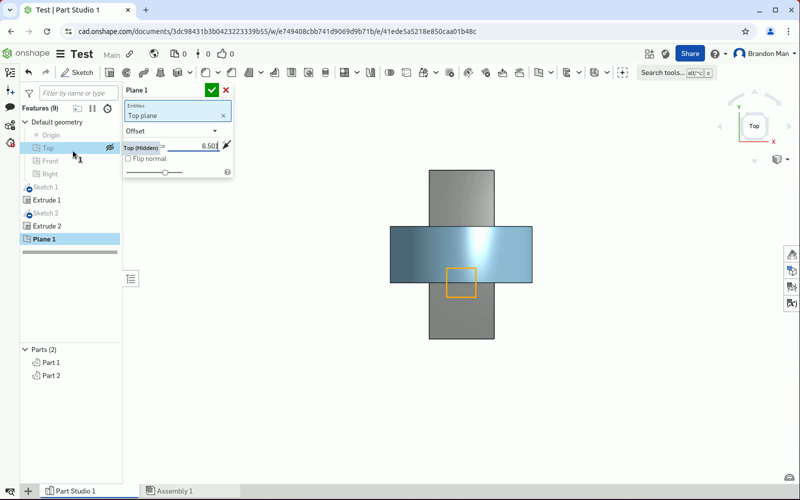
key(enter, 2)
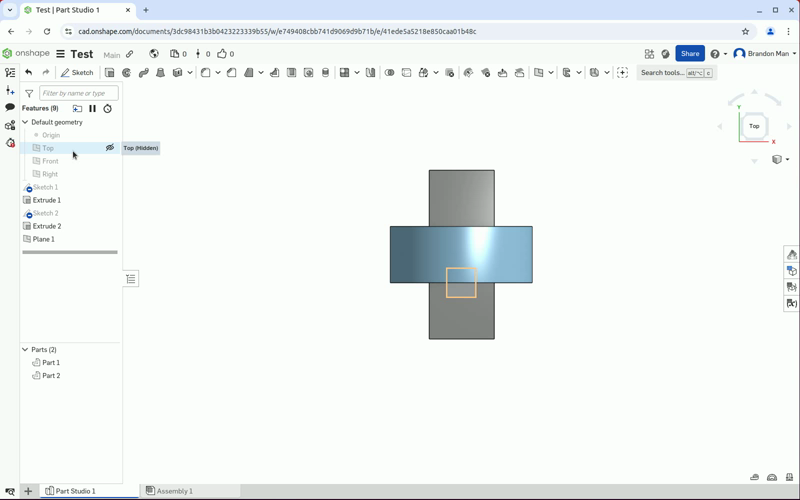
key(shift+s)
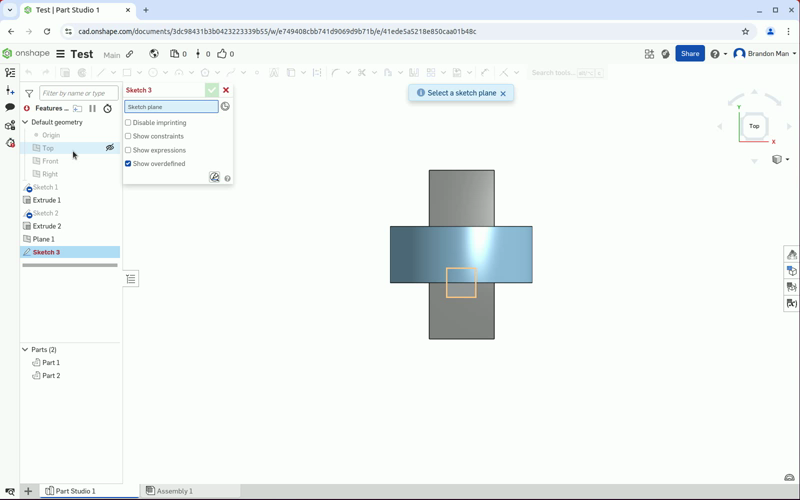
mouse_move(73, 241)
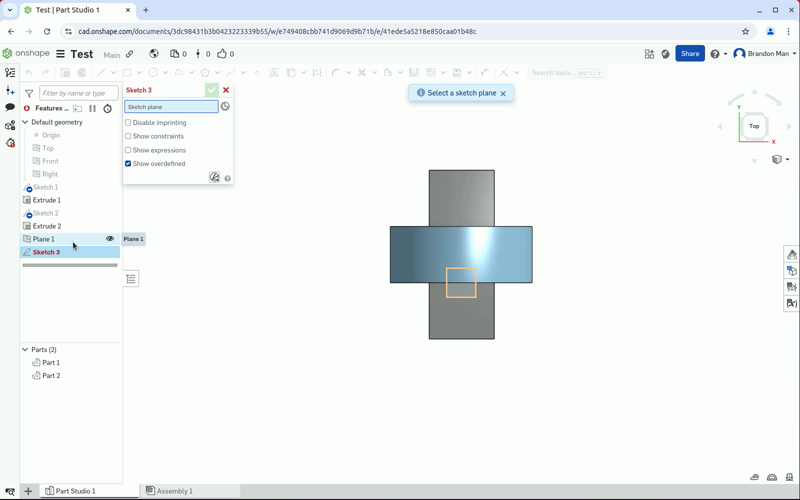
click(73, 241)
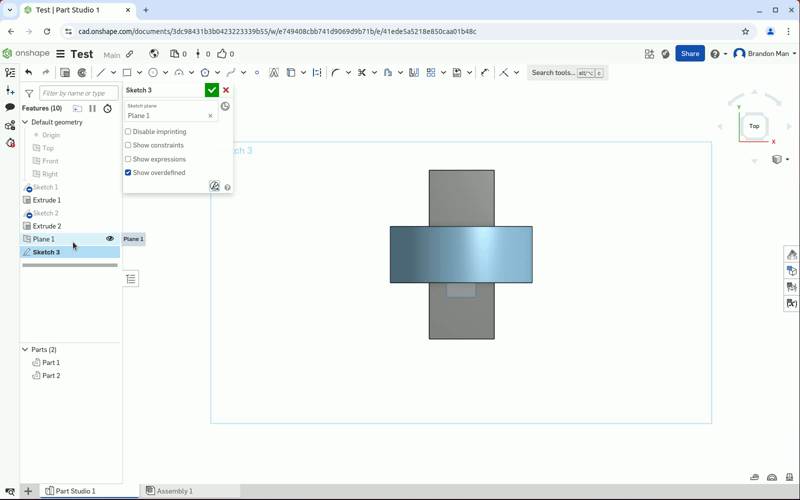
mouse_move(73, 352)
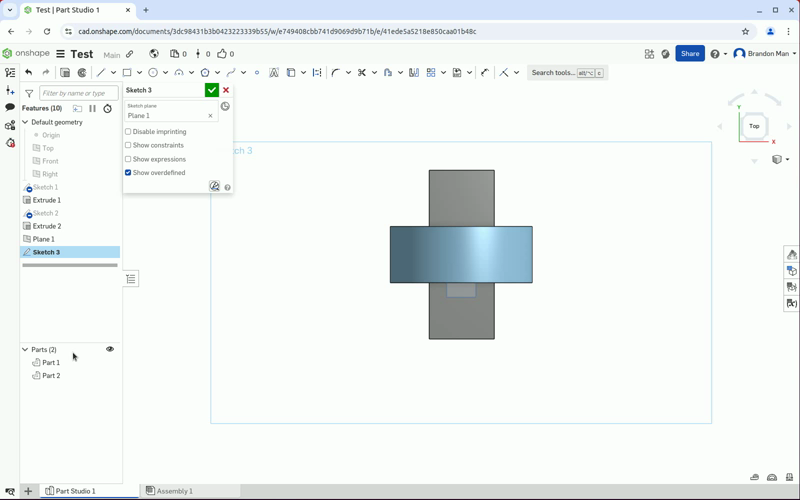
key(y)
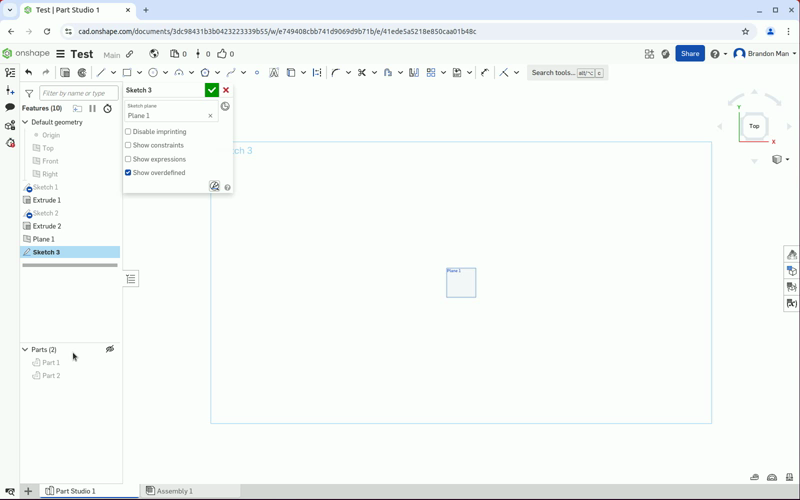
key(l)
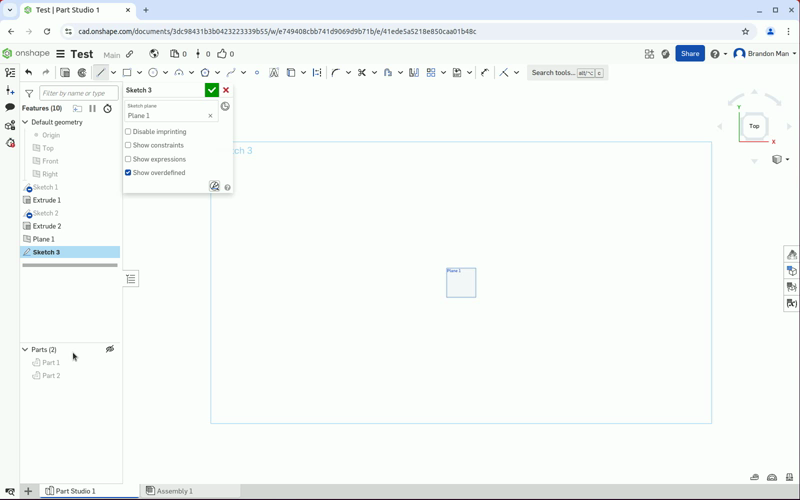
key_down(shift)
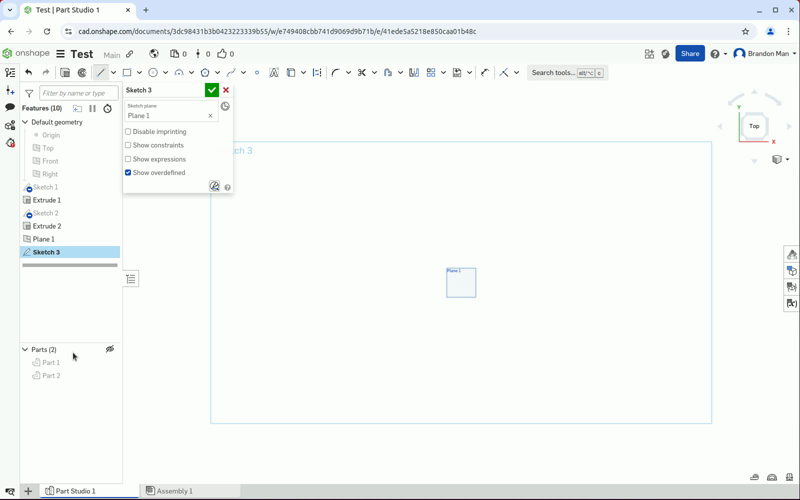
mouse_move(492, 326)
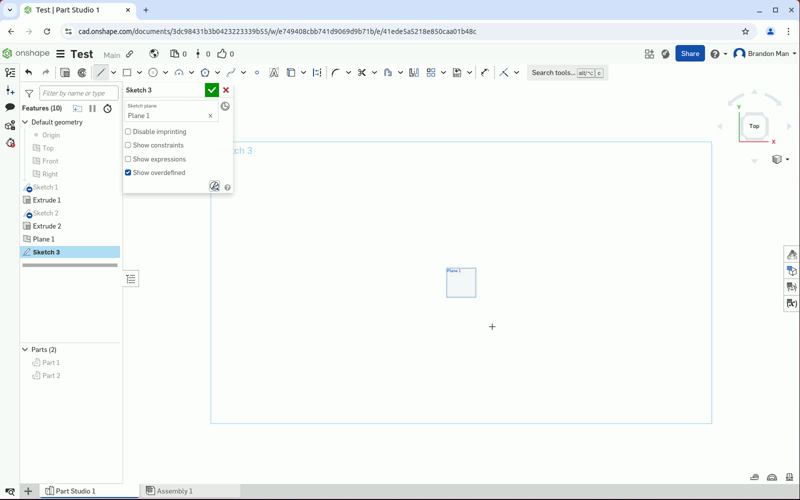
click(492, 326)
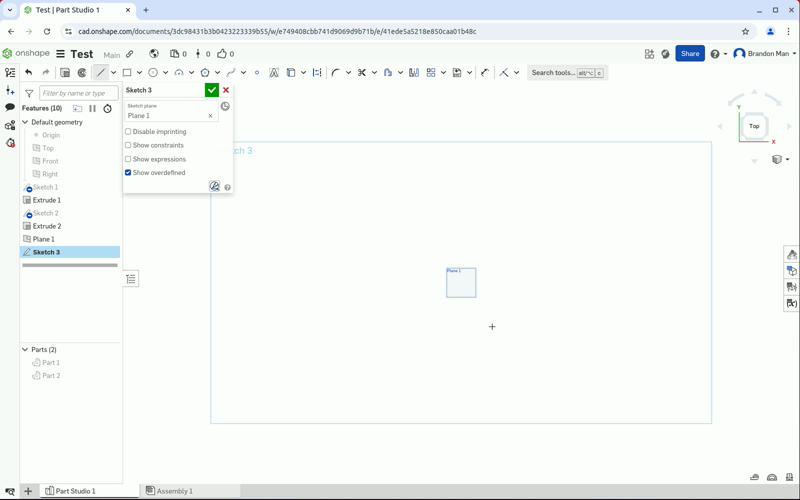
key_up(shift)
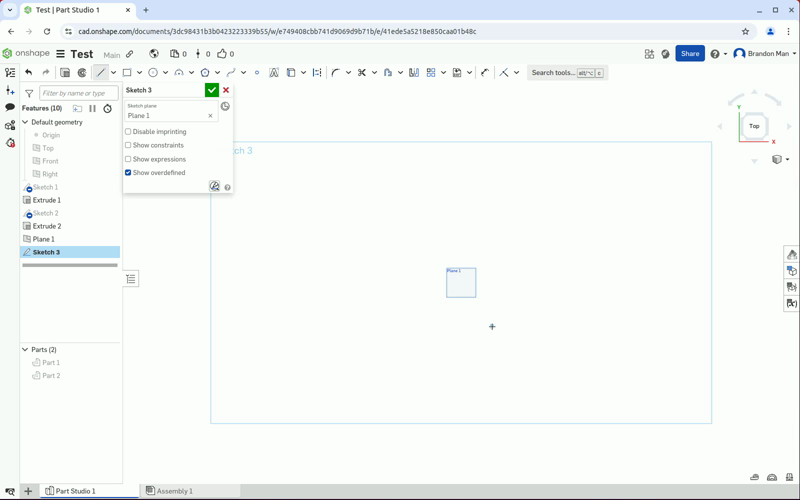
key_down(shift)
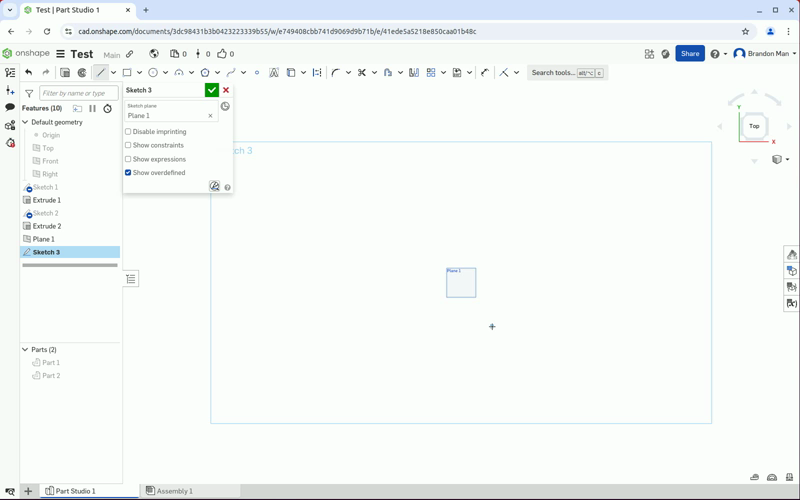
mouse_move(522, 326)
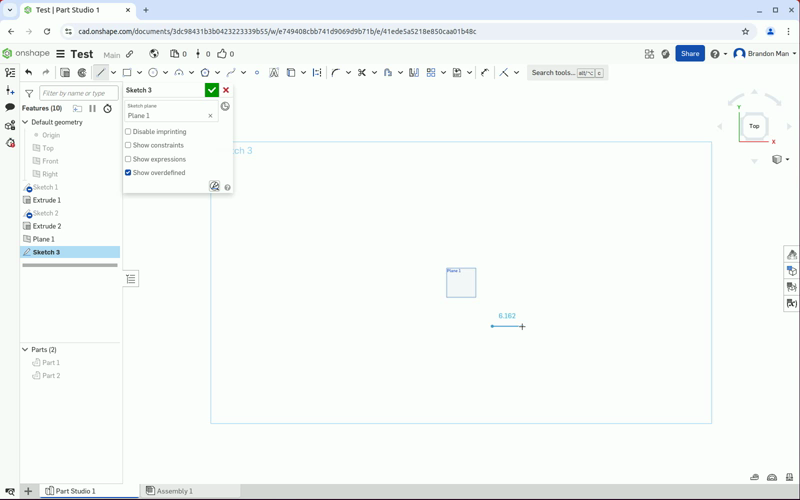
mouse_move(493, 326)
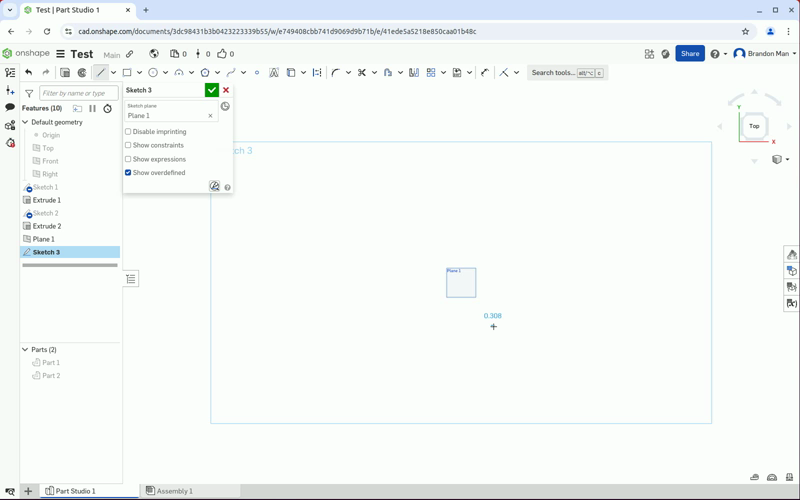
scroll(6)
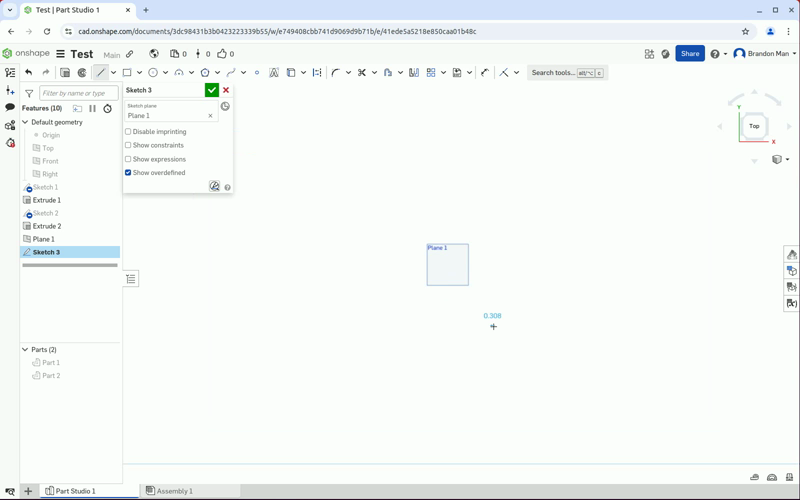
scroll(6)
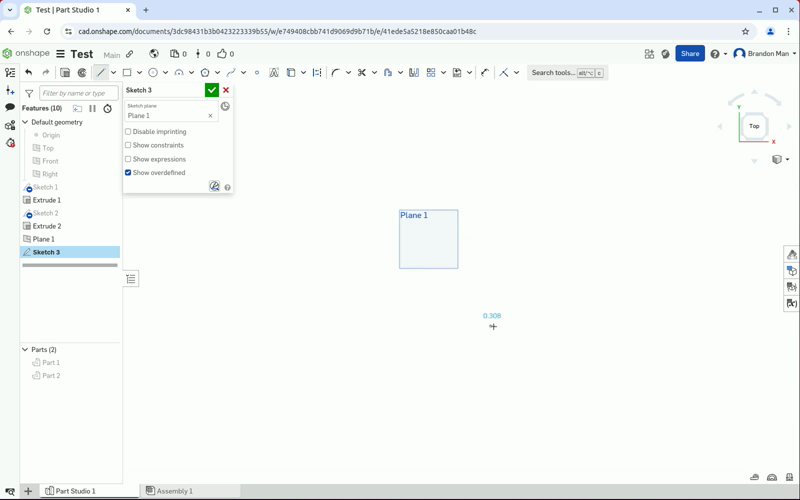
scroll(6)
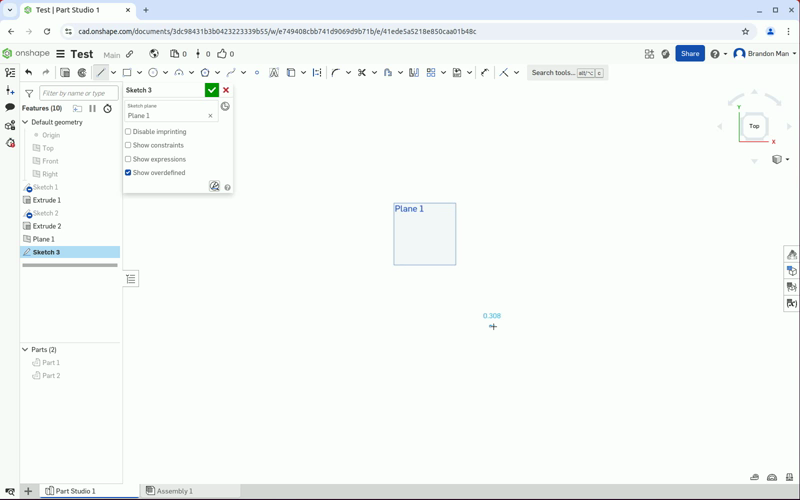
scroll(6)
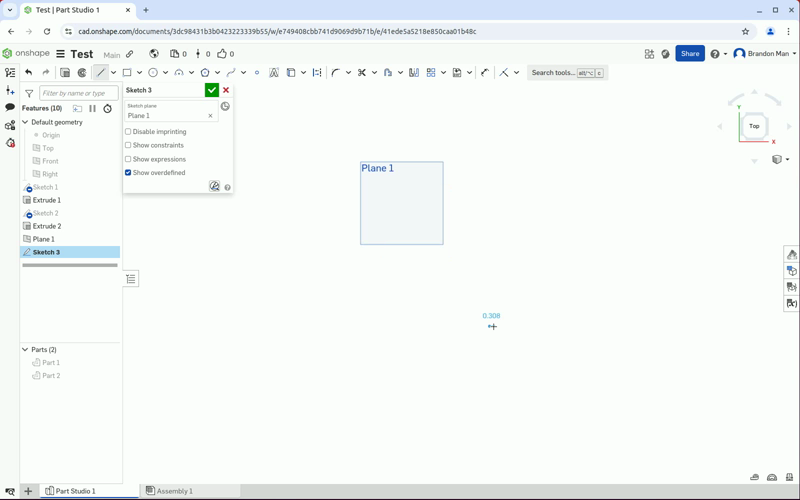
scroll(6)
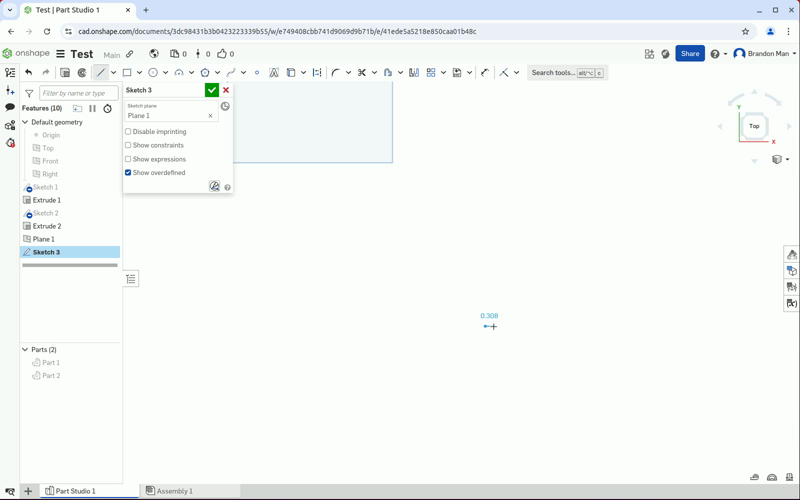
scroll(6)
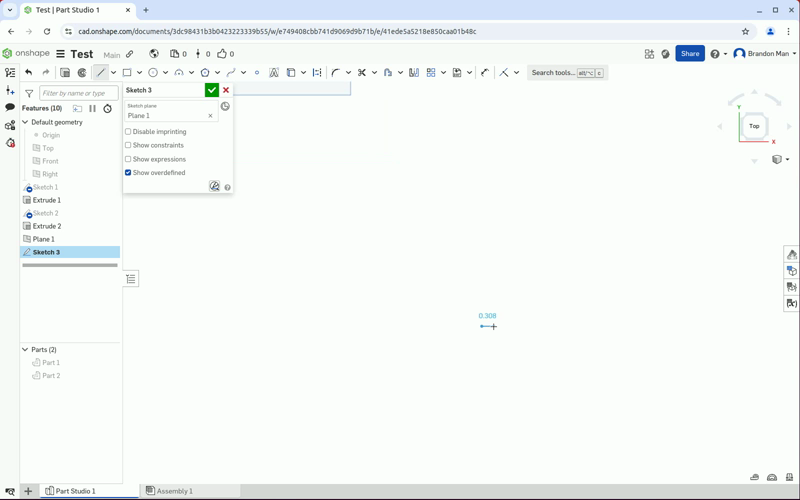
scroll(6)
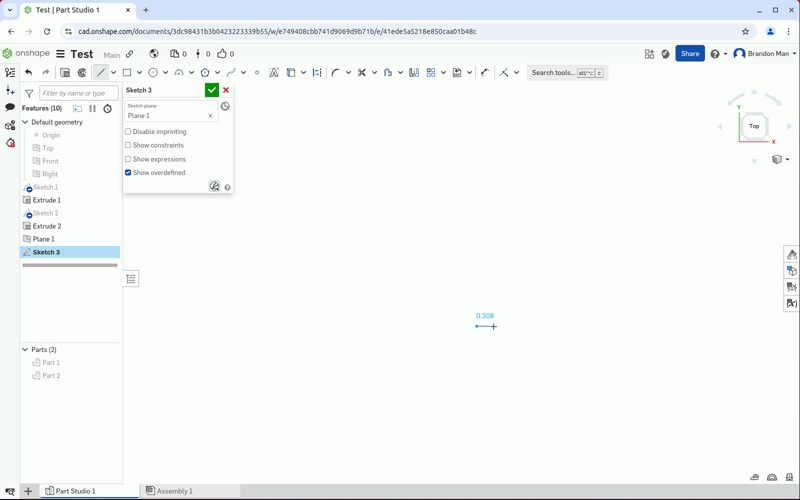
click(493, 326)
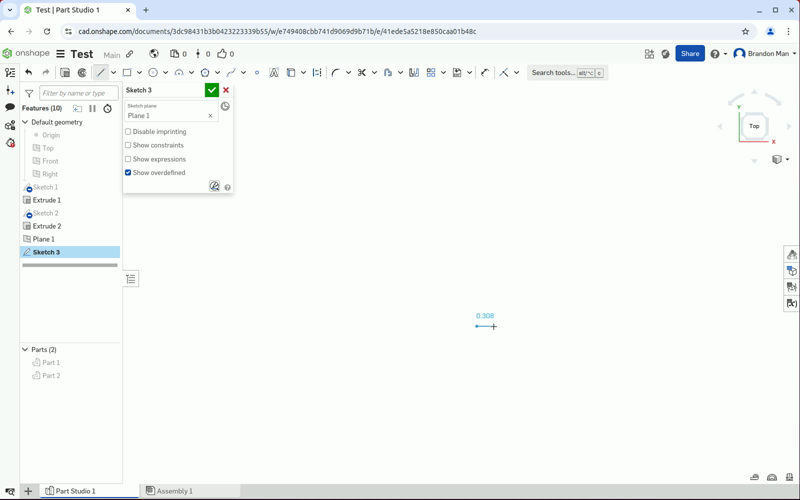
scroll(-6)
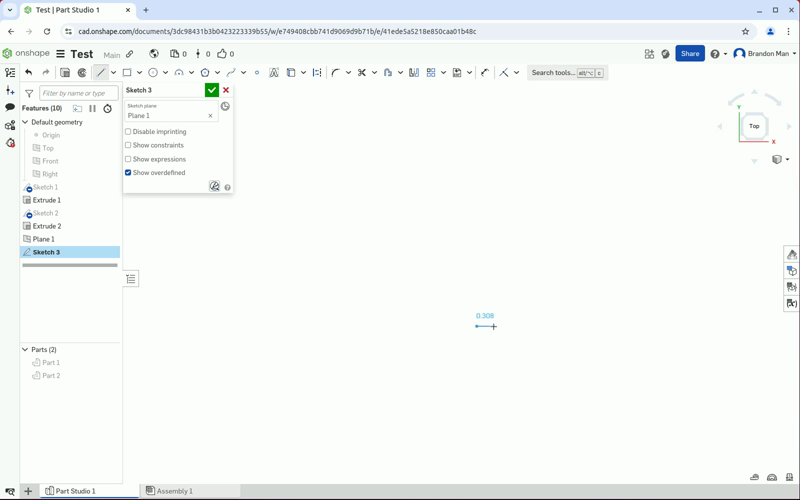
scroll(-6)
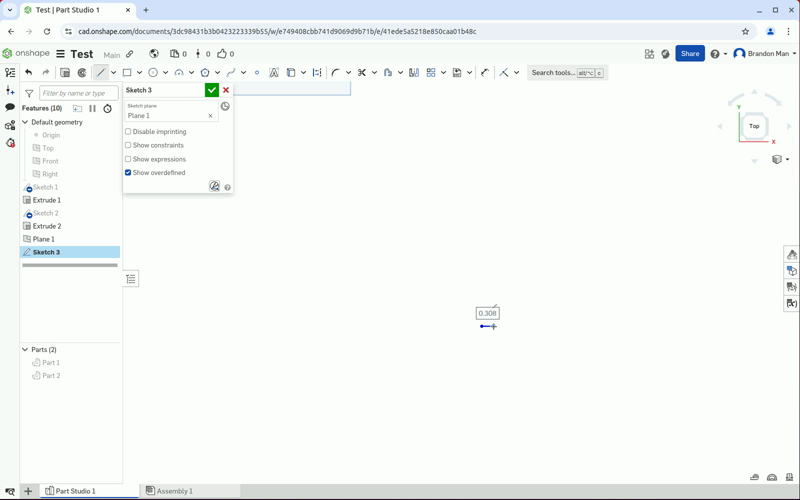
scroll(-6)
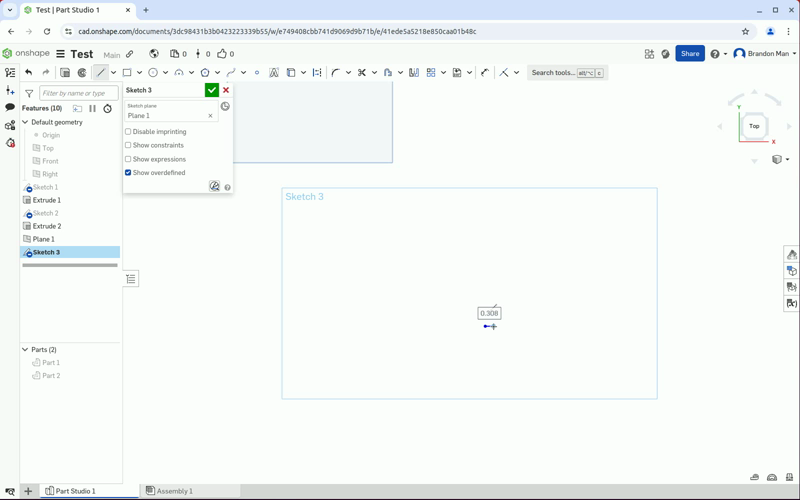
scroll(-6)
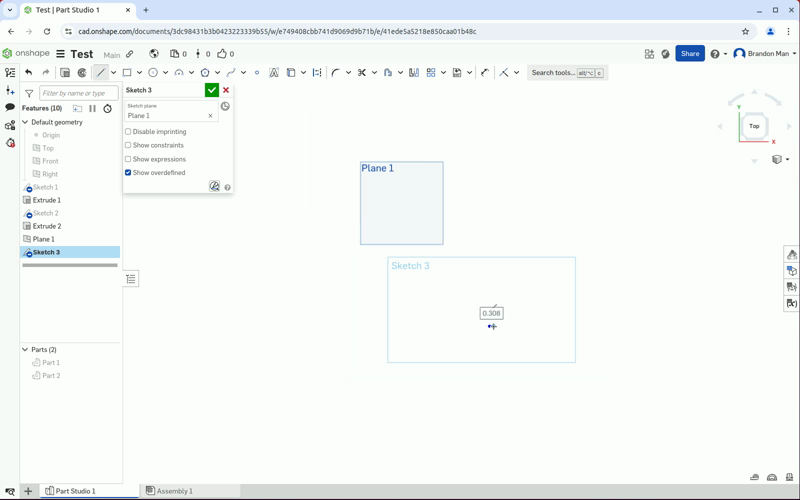
scroll(-6)
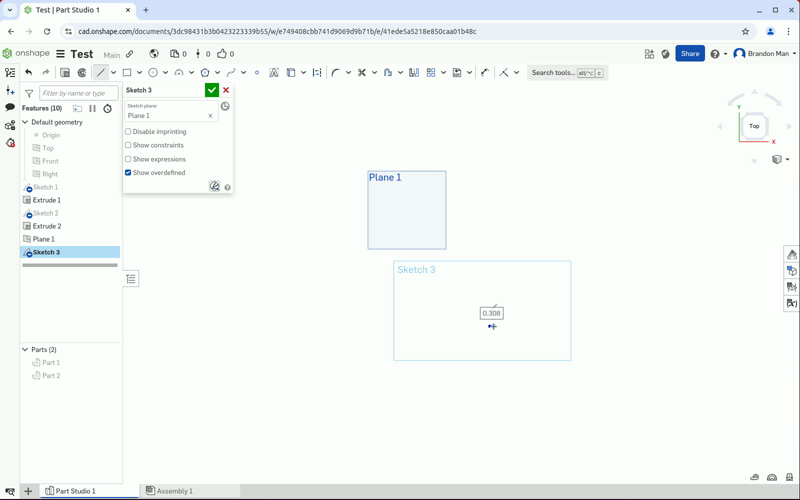
scroll(-6)
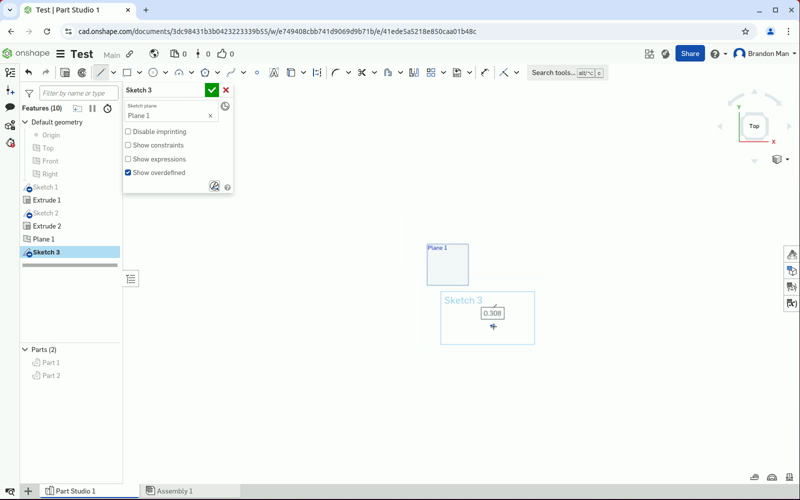
scroll(-6)
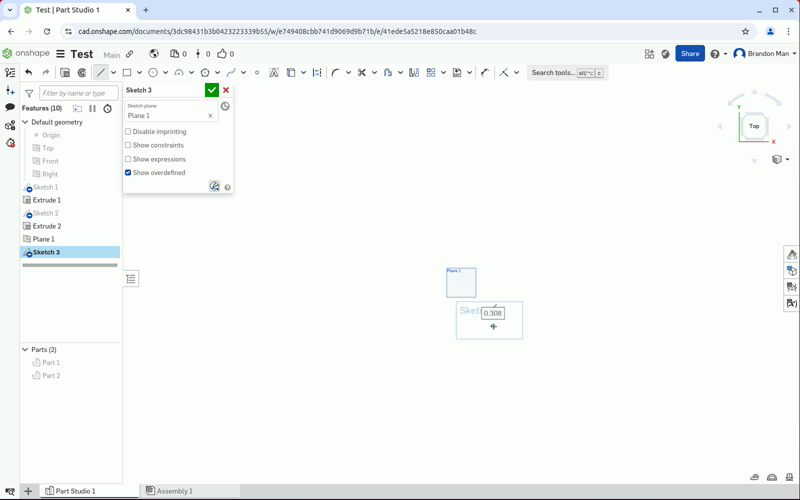
key_up(shift)
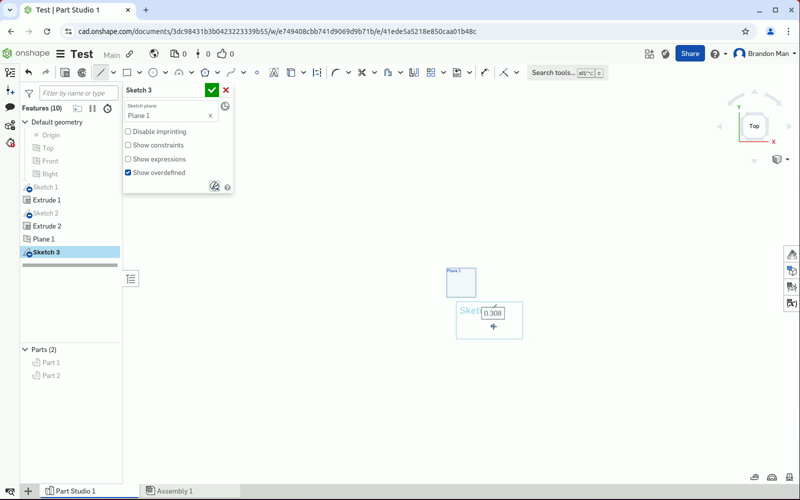
key_down(shift)
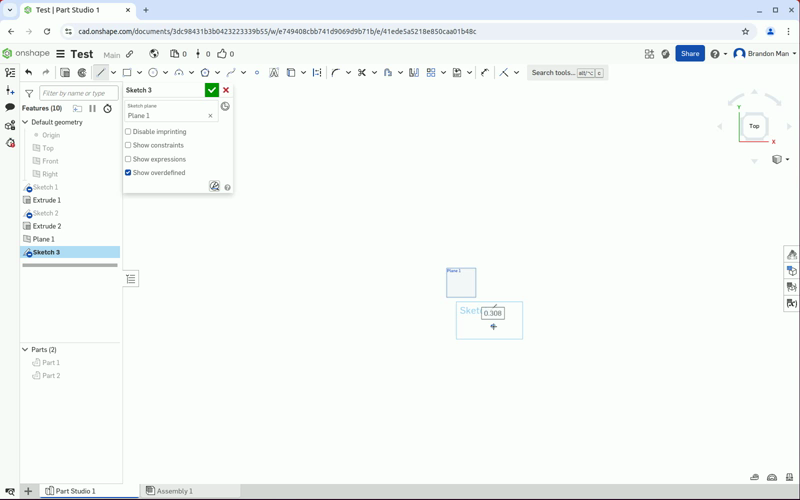
mouse_move(523, 326)
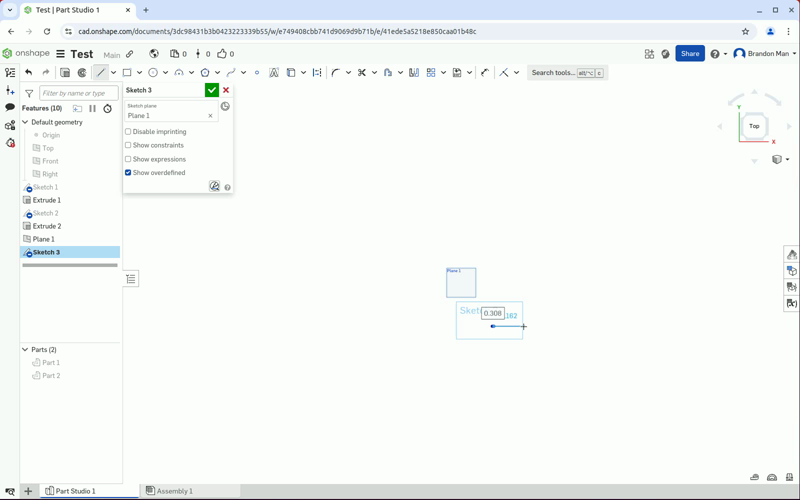
mouse_move(493, 309)
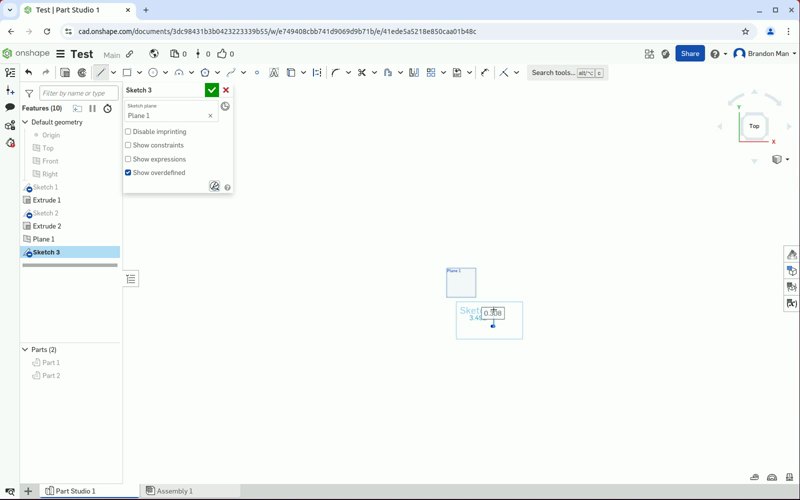
click(493, 309)
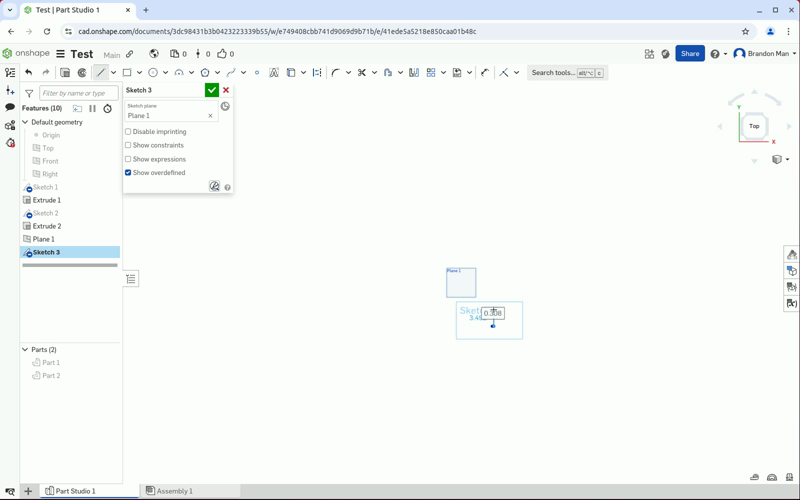
key_up(shift)
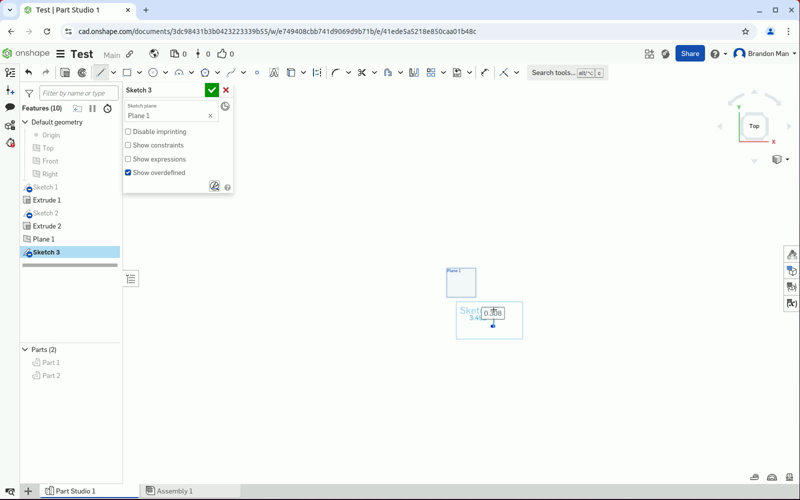
key_down(shift)
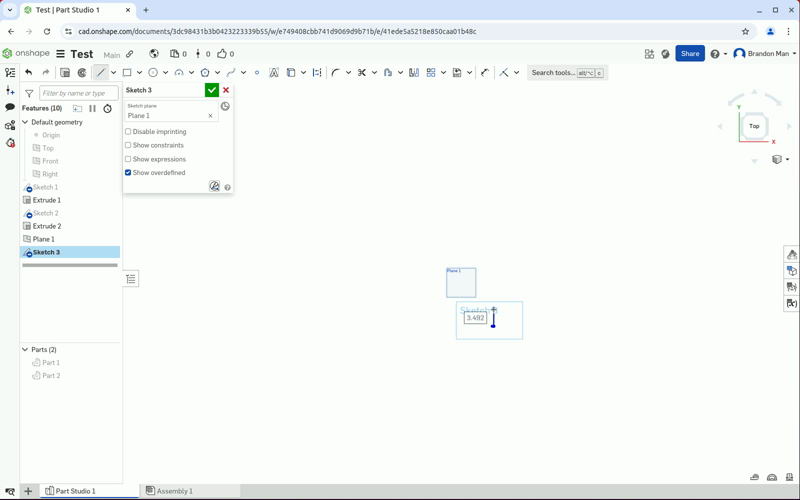
mouse_move(523, 309)
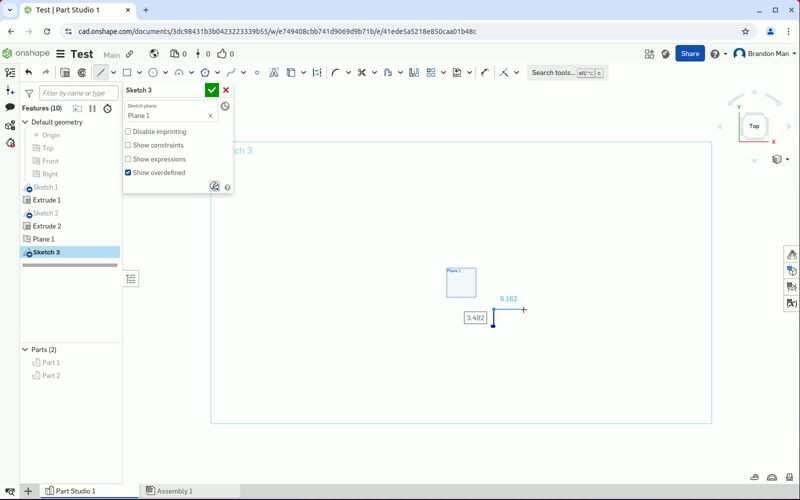
mouse_move(492, 309)
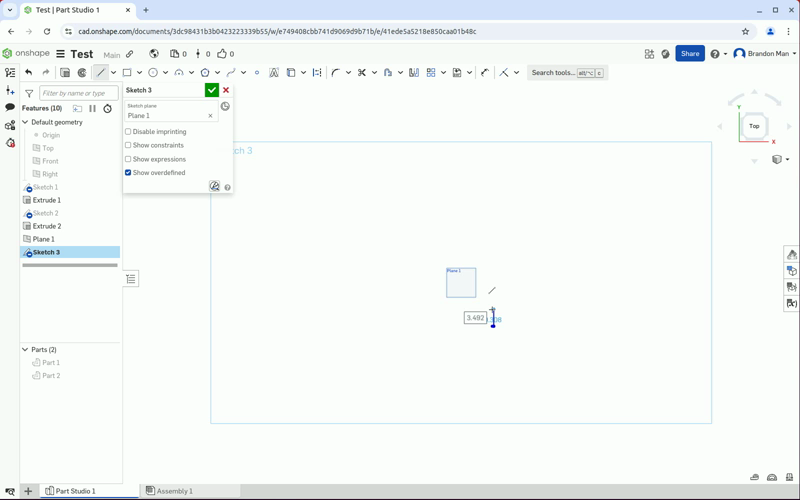
scroll(6)
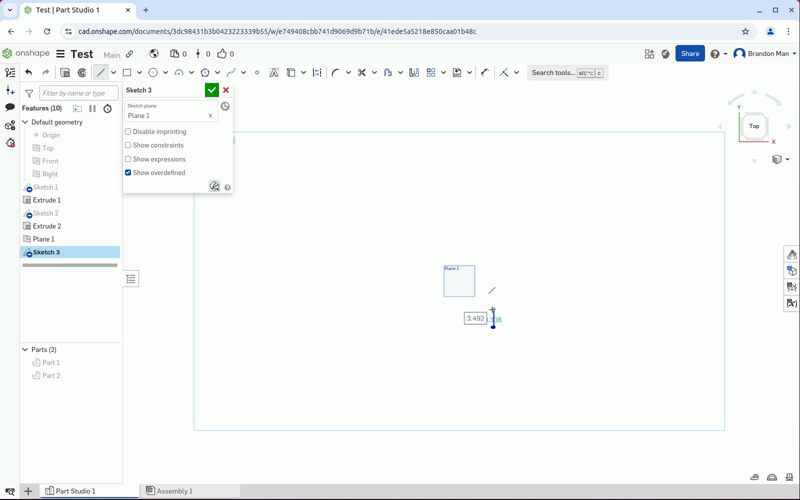
scroll(6)
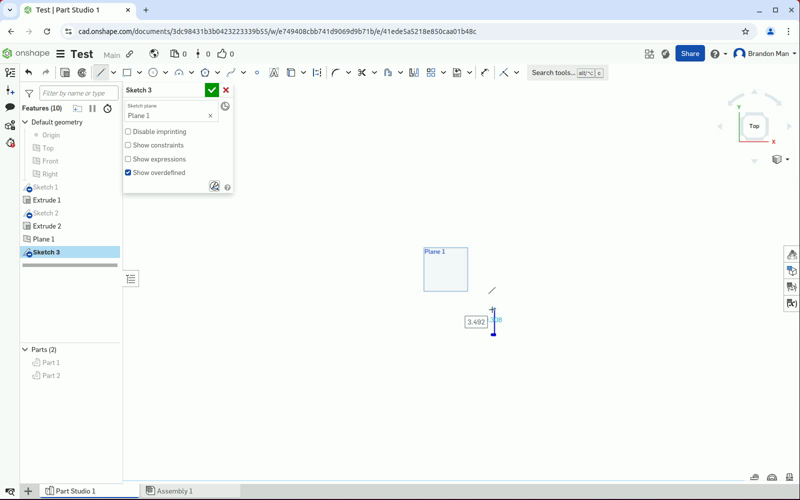
scroll(6)
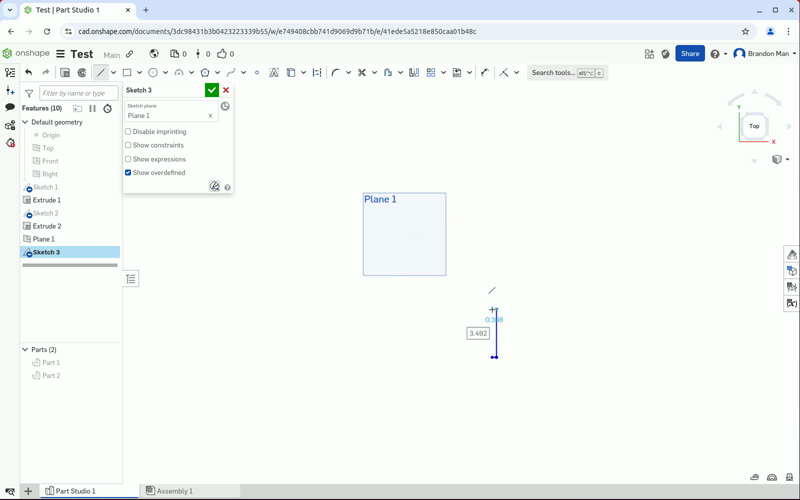
scroll(6)
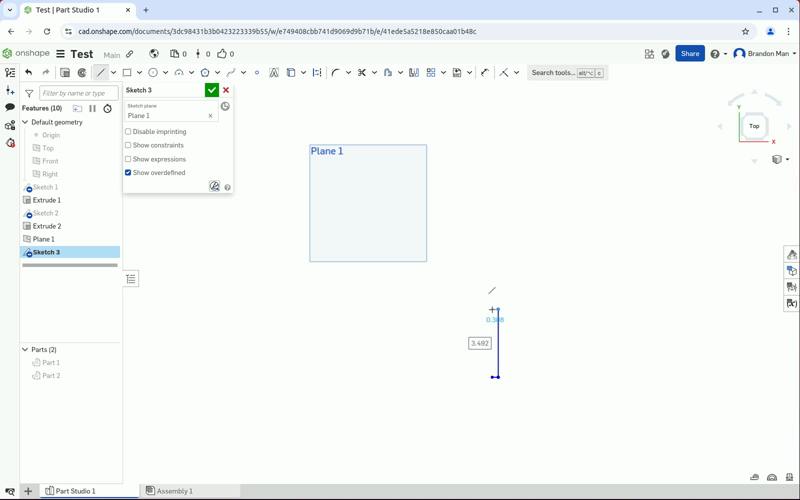
scroll(6)
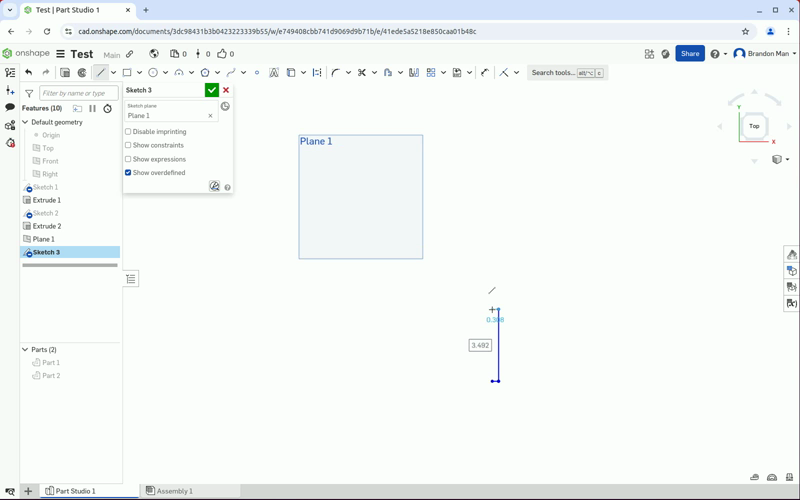
scroll(6)
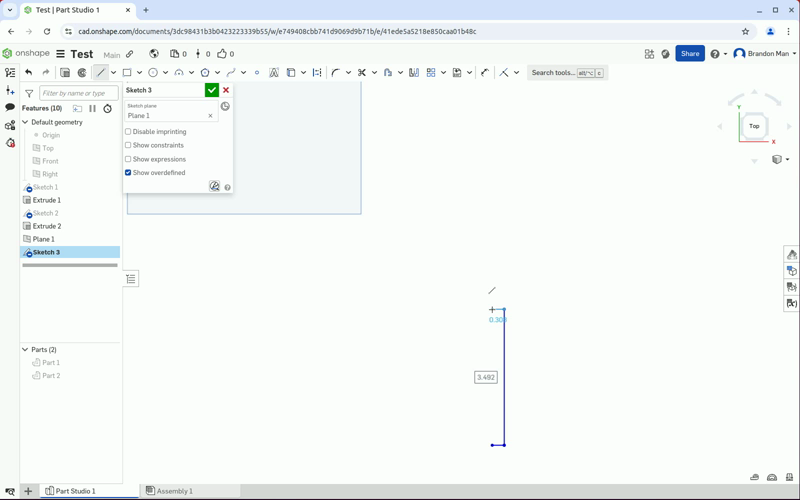
scroll(6)
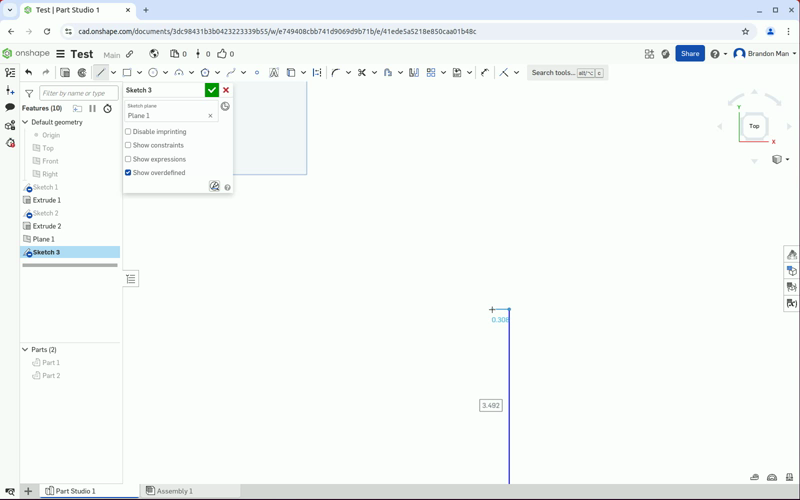
click(492, 309)
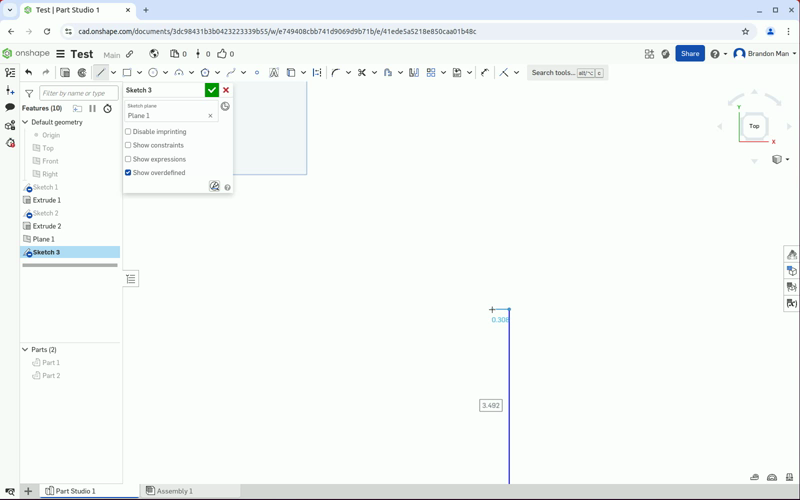
scroll(-6)
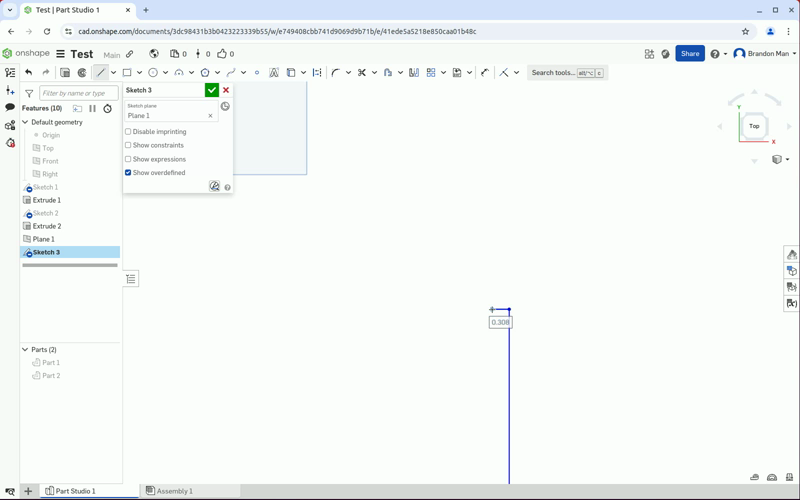
scroll(-6)
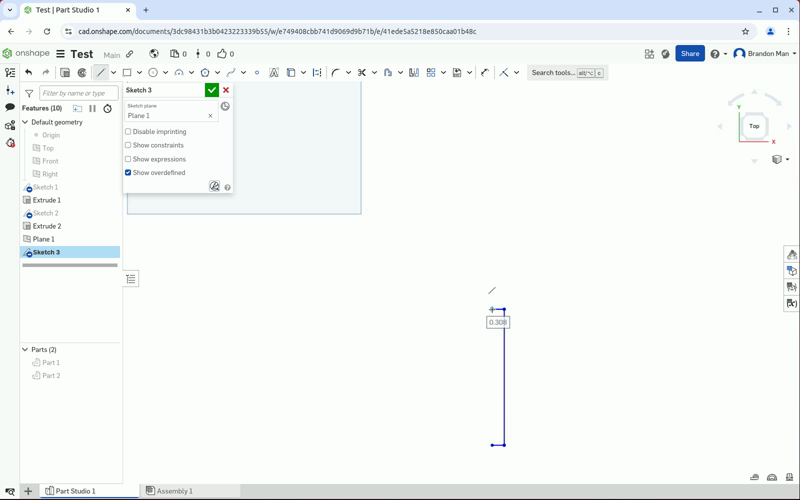
scroll(-6)
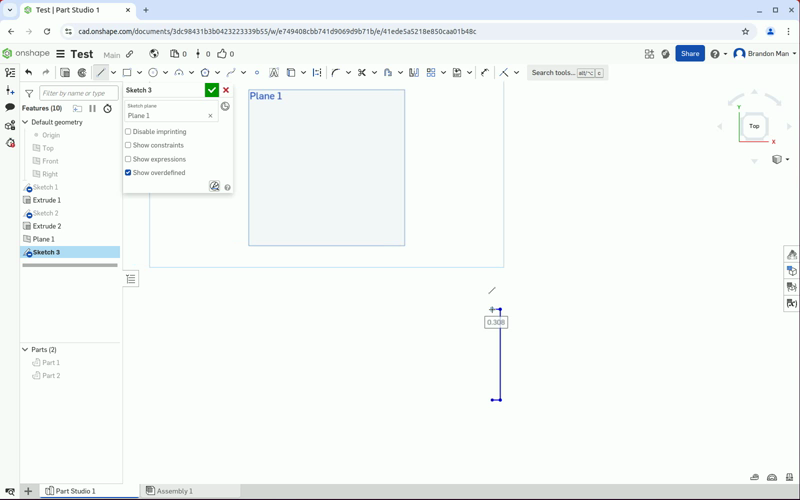
scroll(-6)
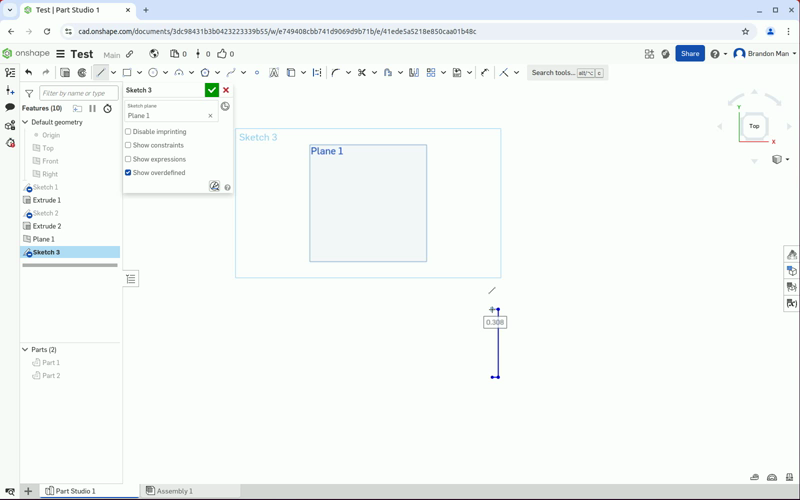
scroll(-6)
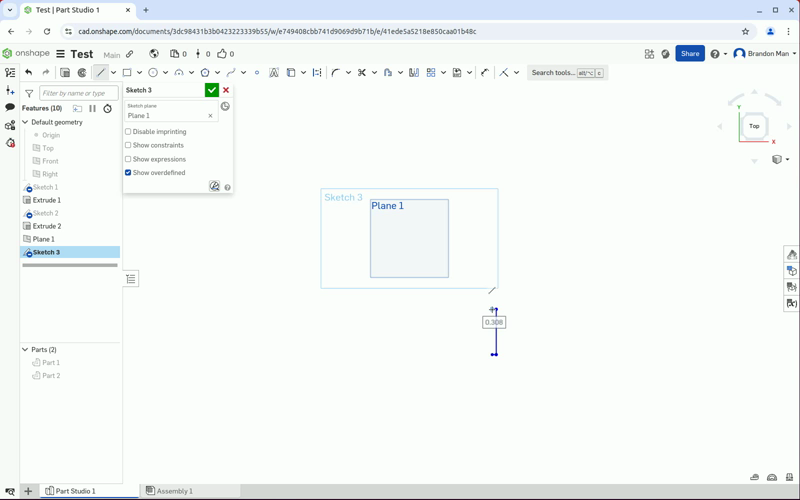
scroll(-6)
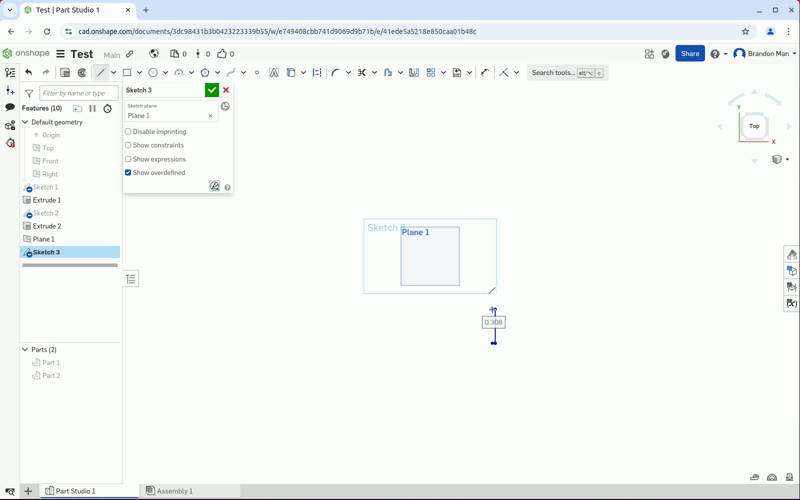
scroll(-6)
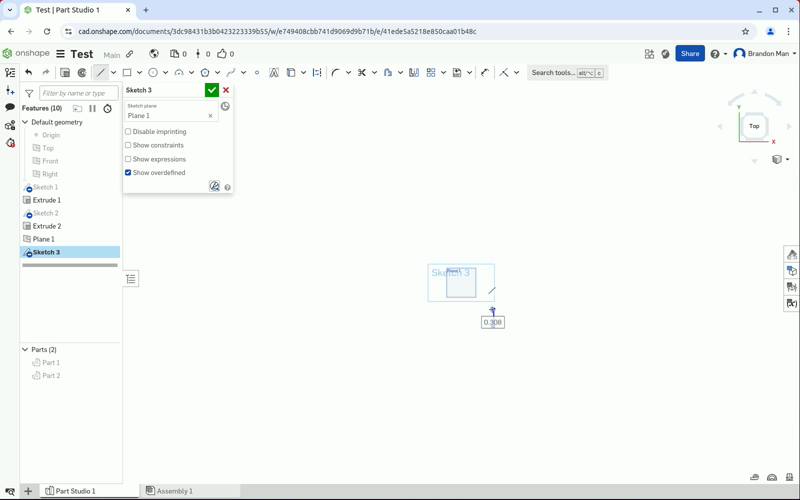
key_up(shift)
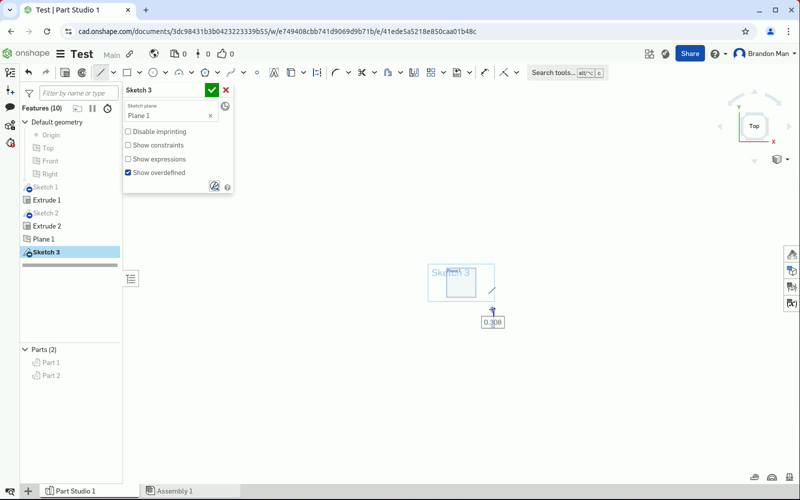
mouse_move(522, 309)
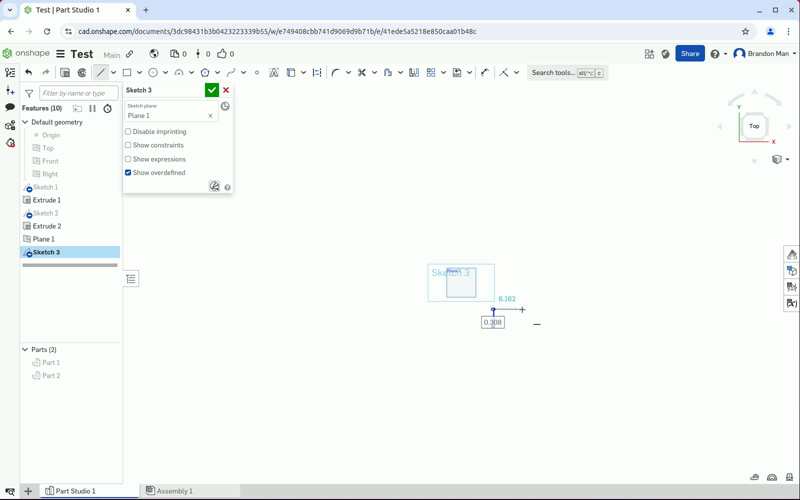
key_down(shift)
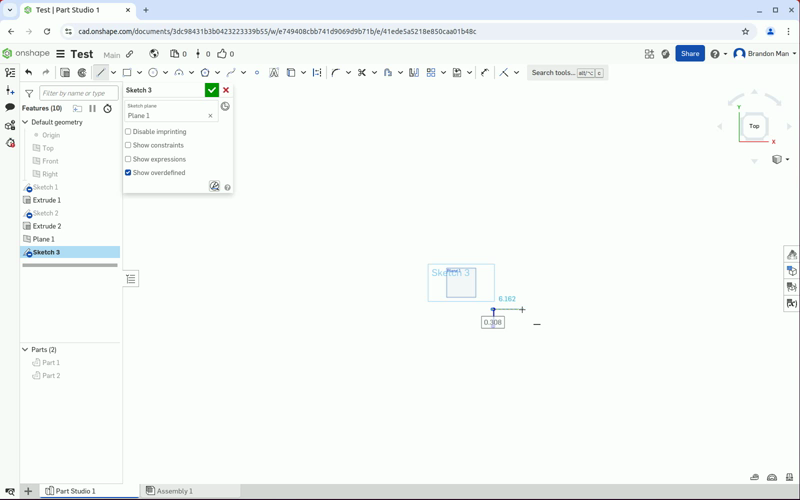
mouse_move(492, 326)
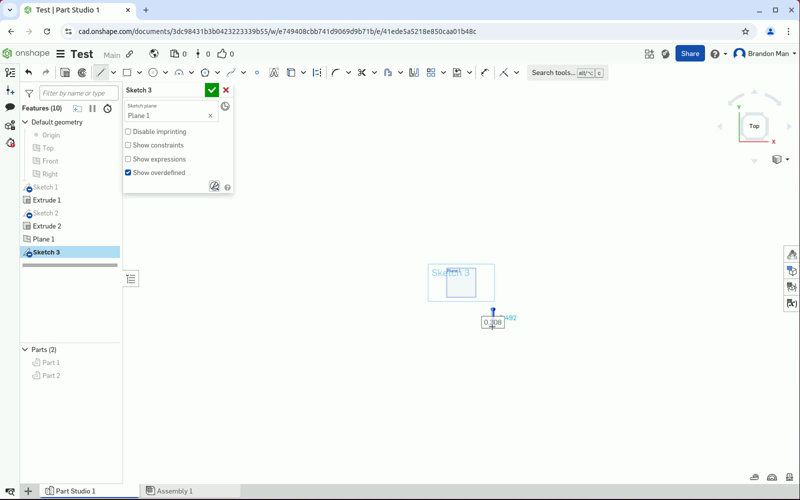
scroll(6)
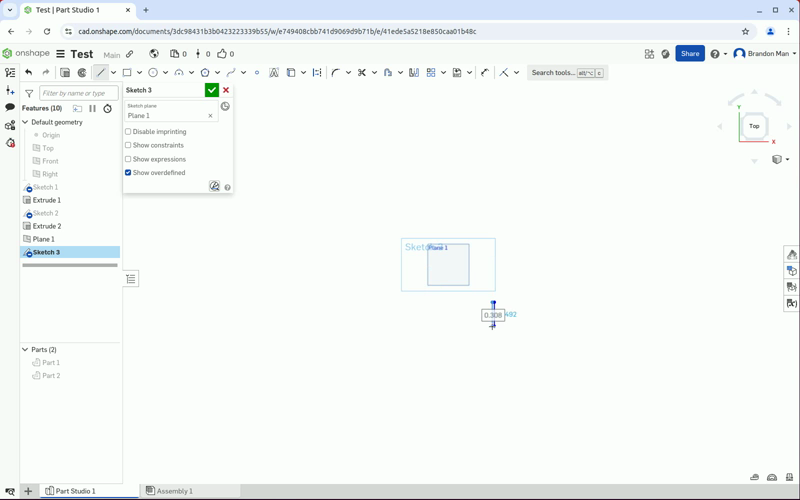
scroll(6)
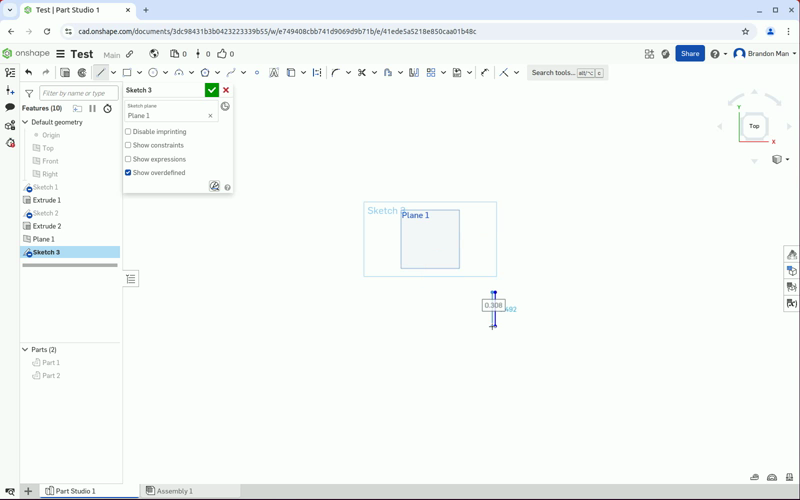
scroll(6)
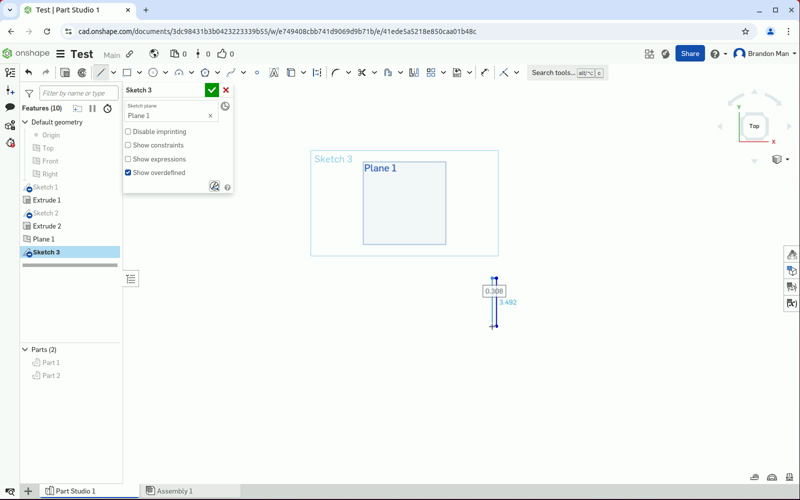
scroll(6)
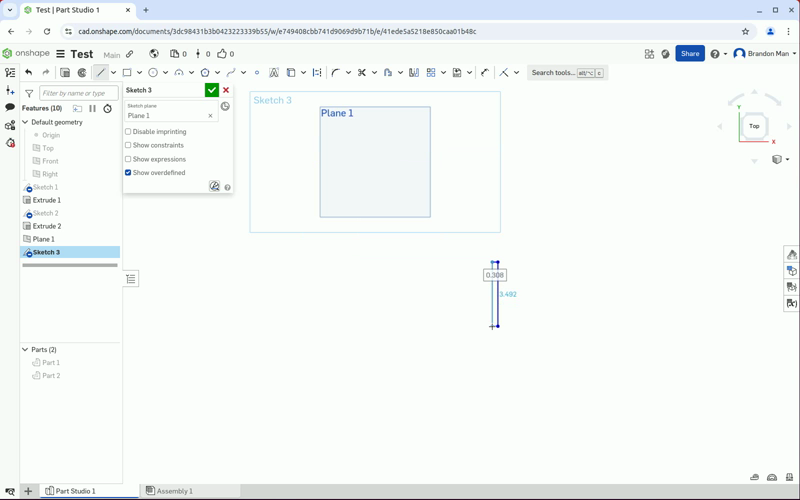
scroll(6)
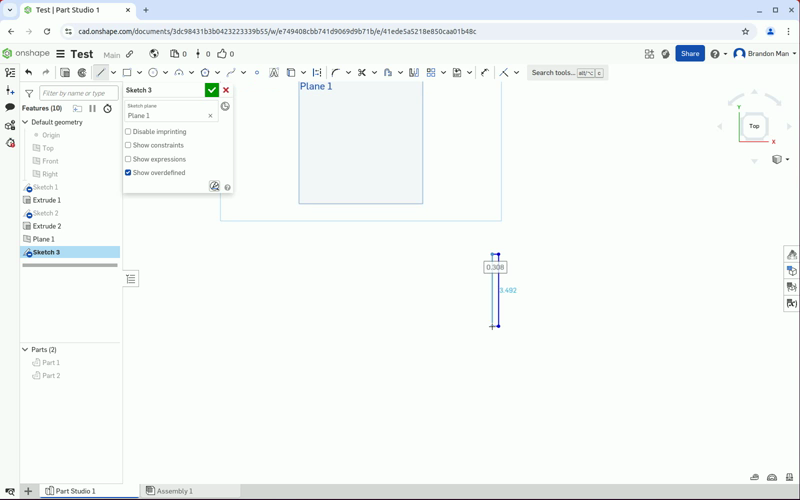
scroll(6)
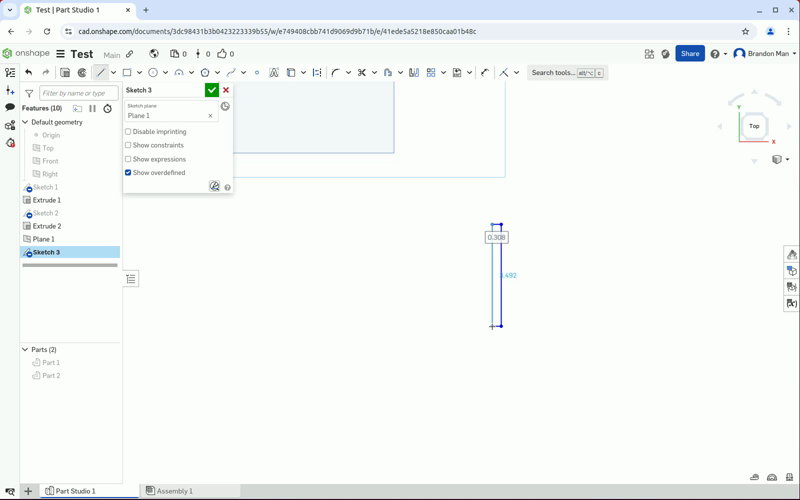
scroll(6)
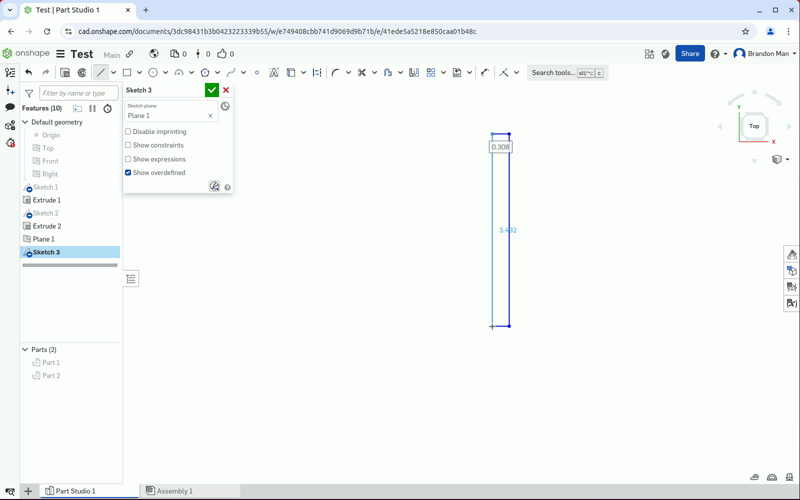
key_up(shift)
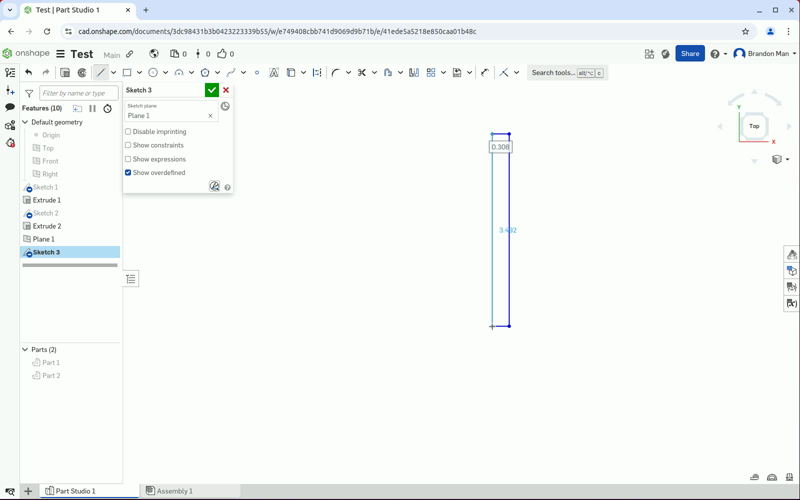
click(492, 326)
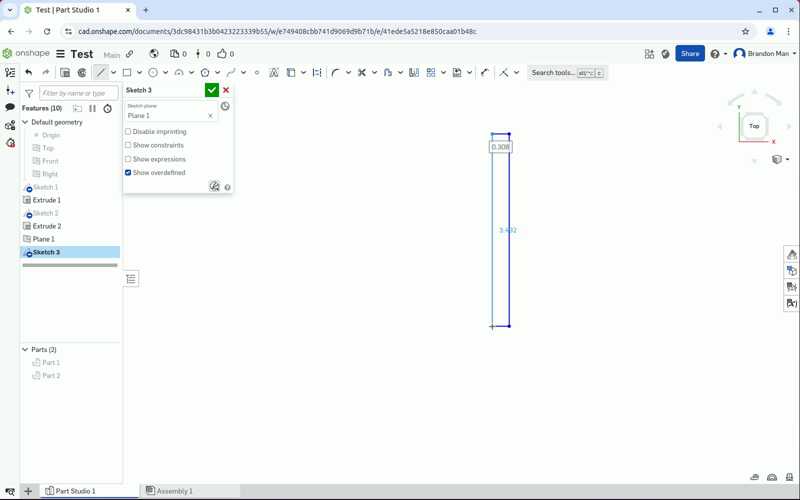
scroll(-6)
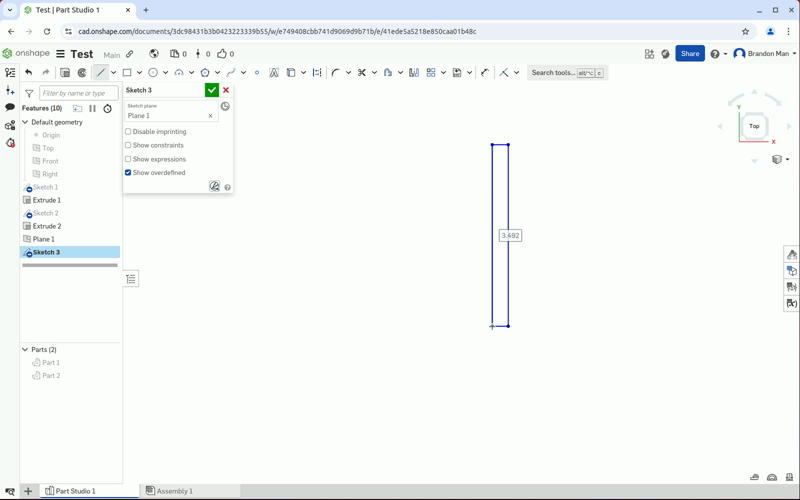
scroll(-6)
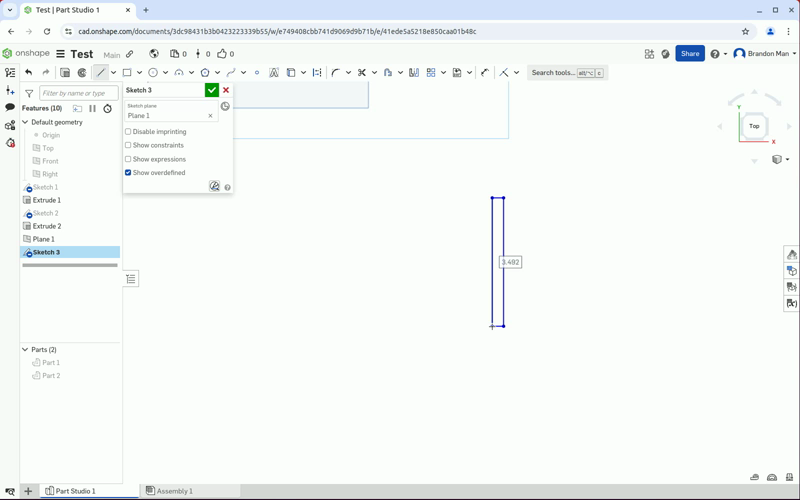
scroll(-6)
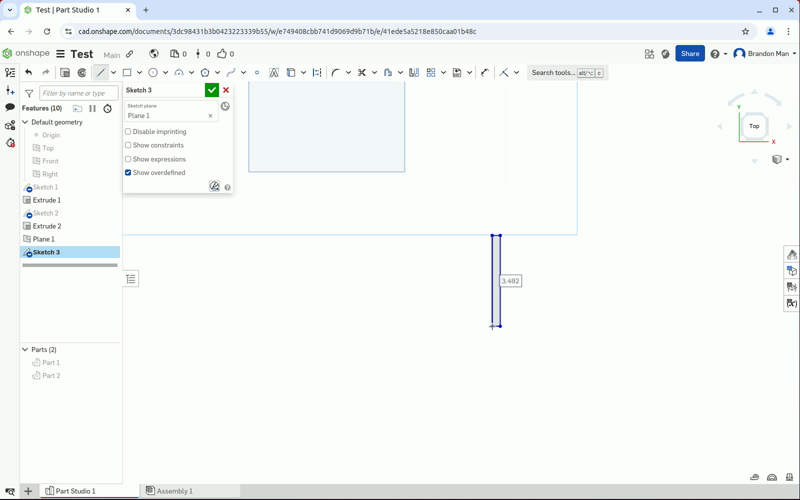
scroll(-6)
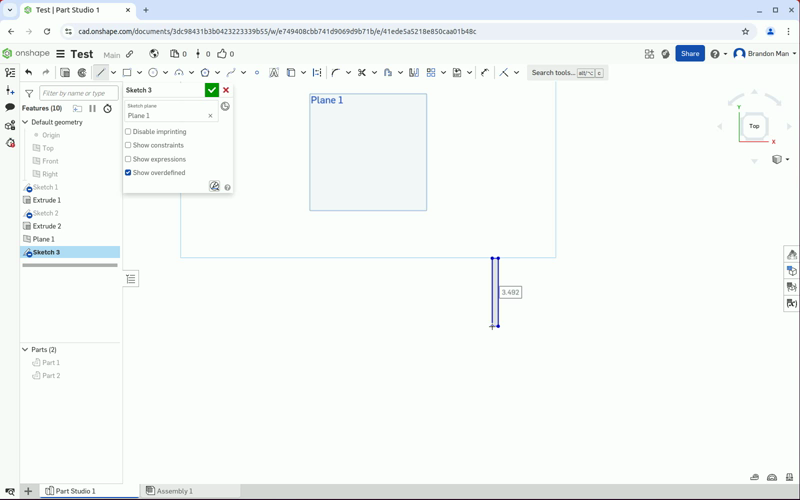
scroll(-6)
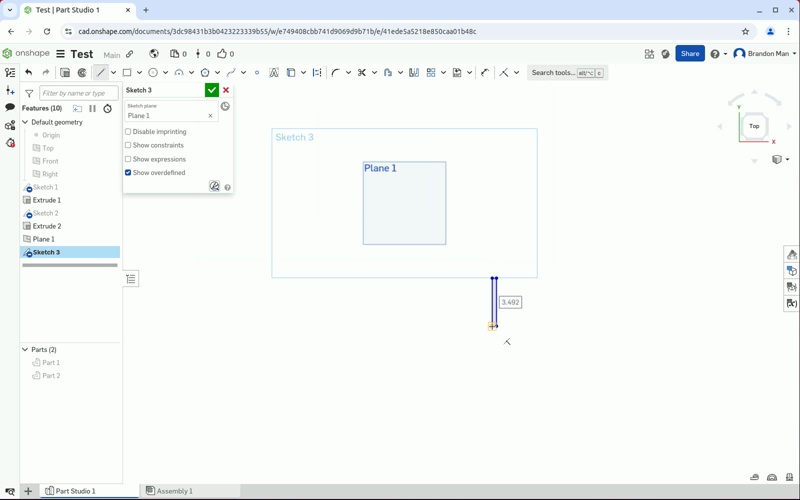
scroll(-6)
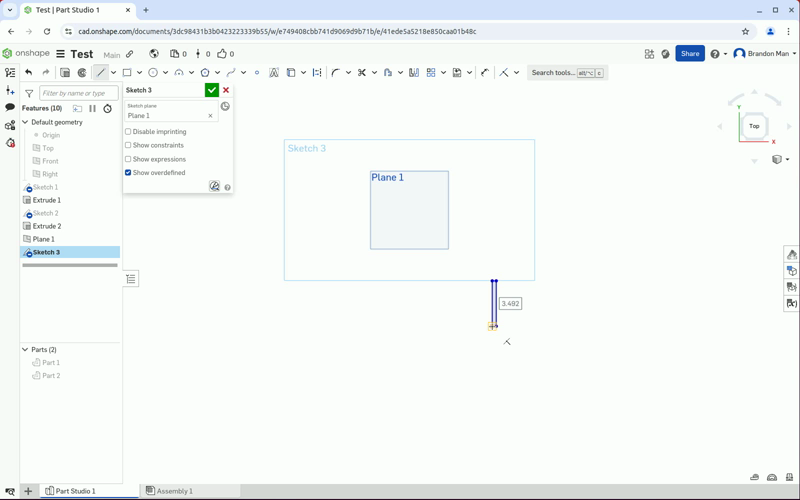
scroll(-6)
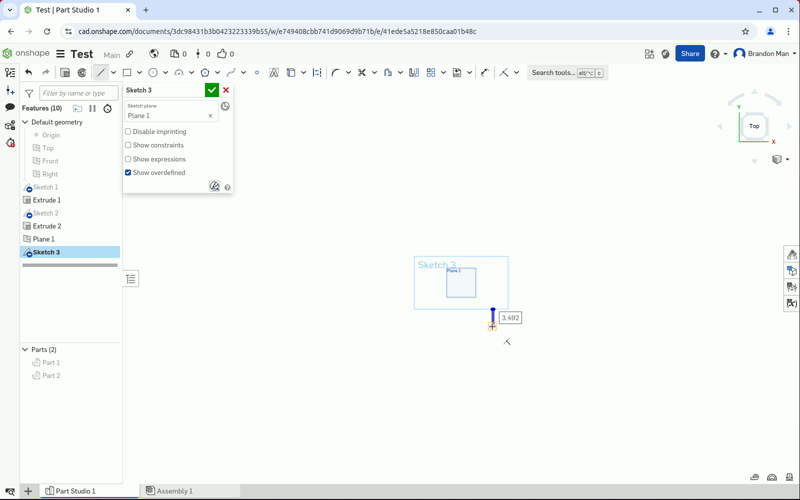
key(esc)
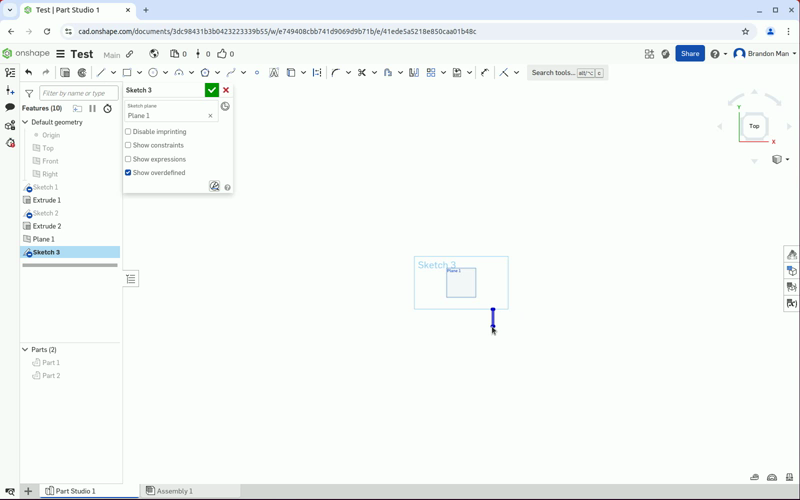
mouse_move(492, 323)
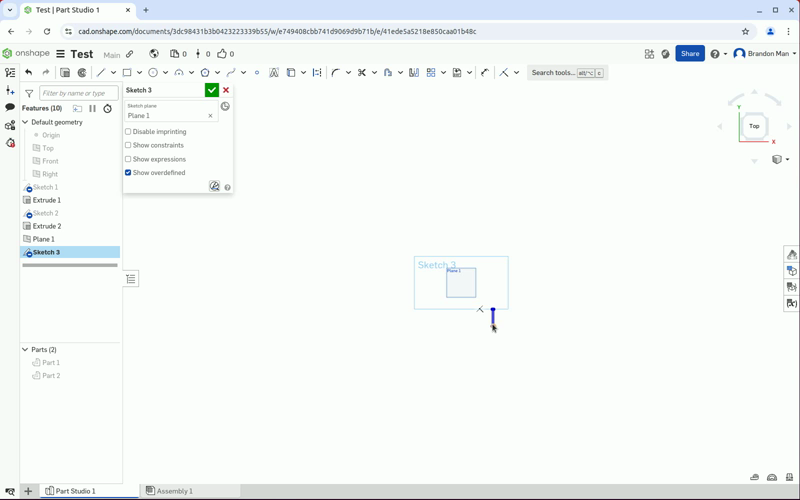
scroll(6)
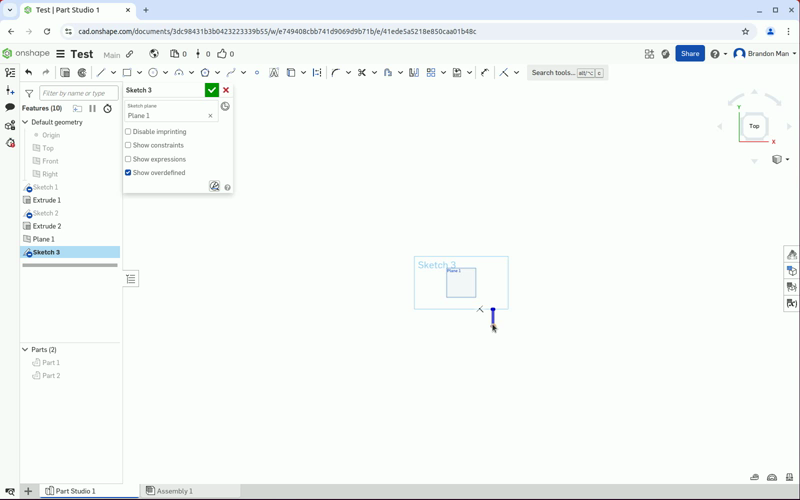
scroll(6)
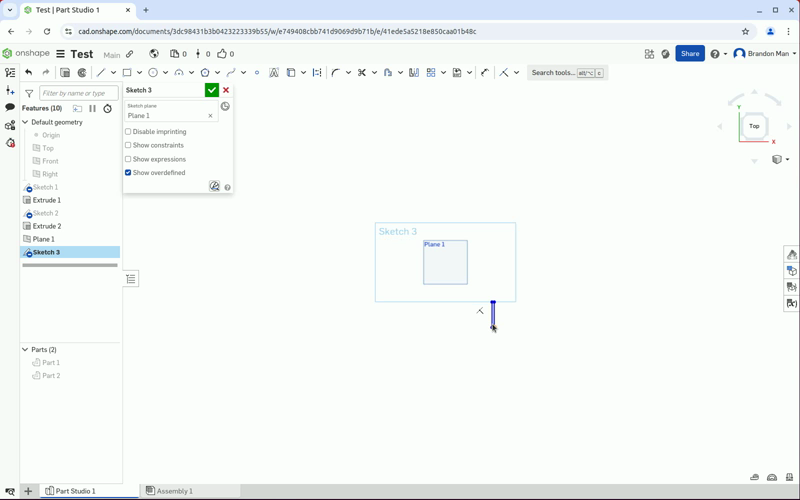
scroll(6)
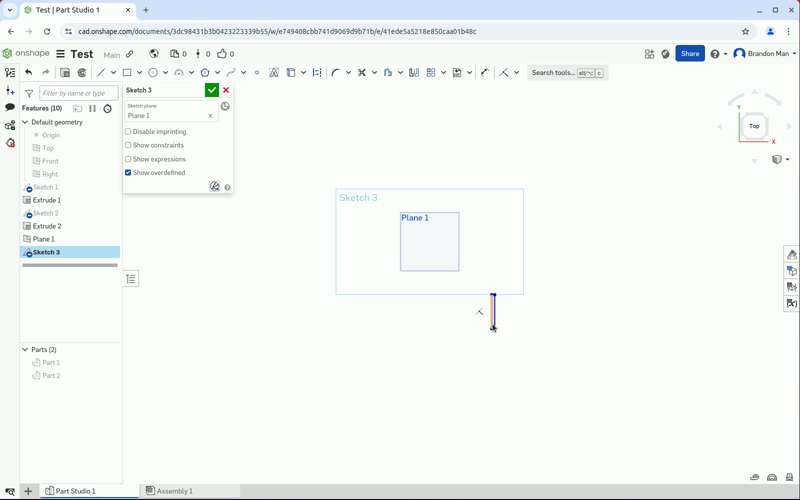
scroll(6)
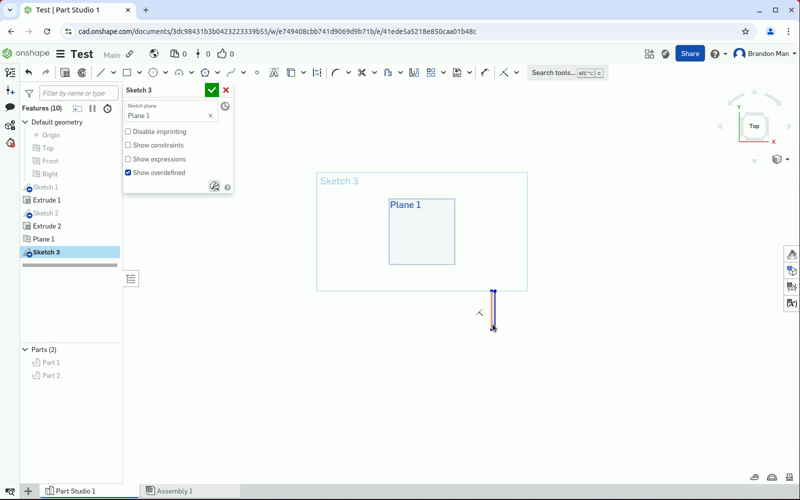
scroll(6)
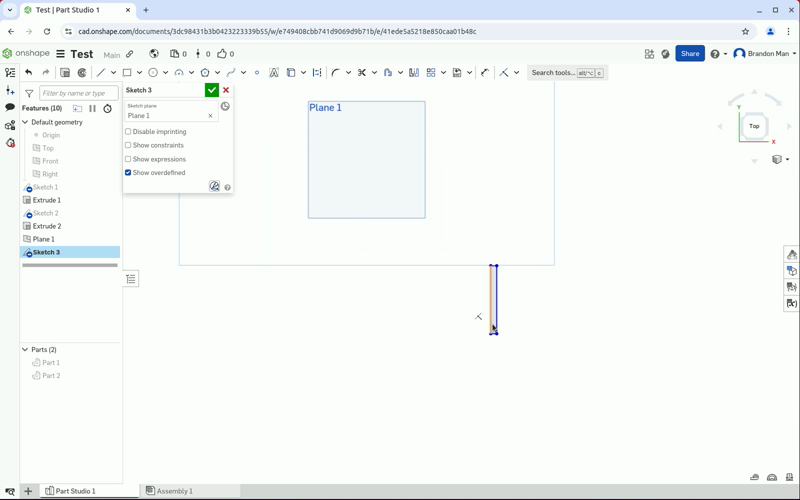
scroll(6)
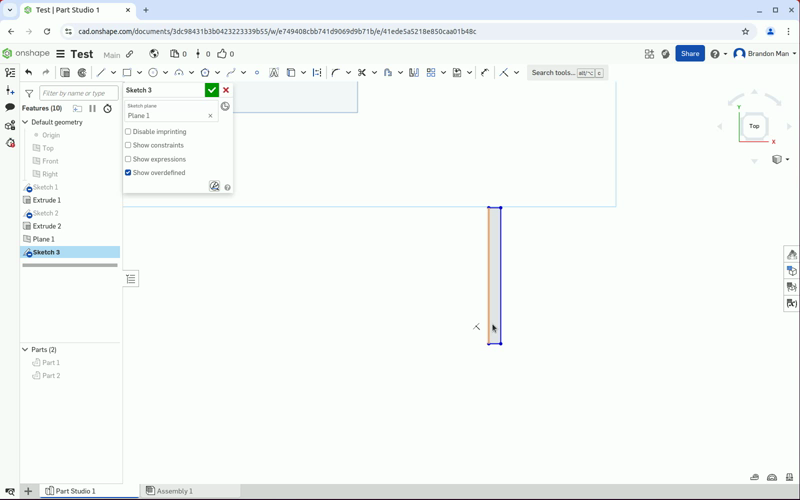
scroll(6)
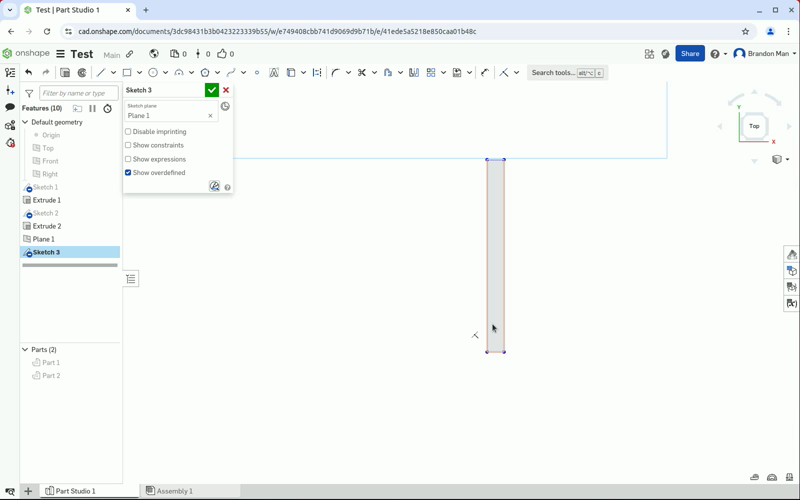
click(492, 323)
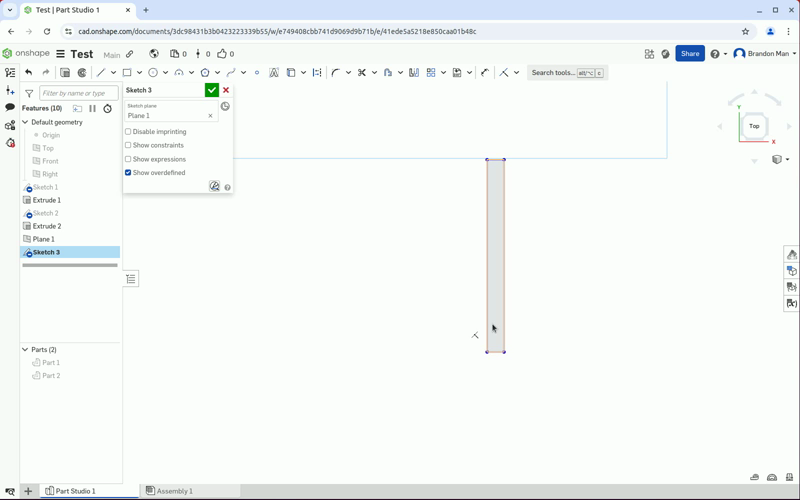
scroll(-6)
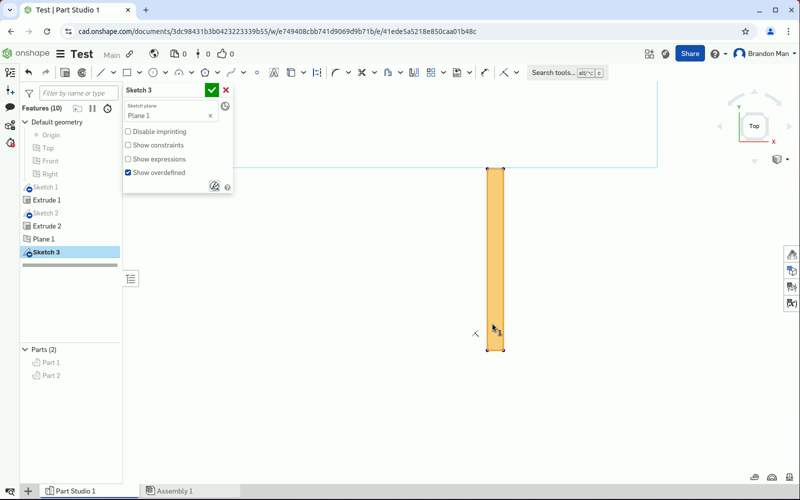
scroll(-6)
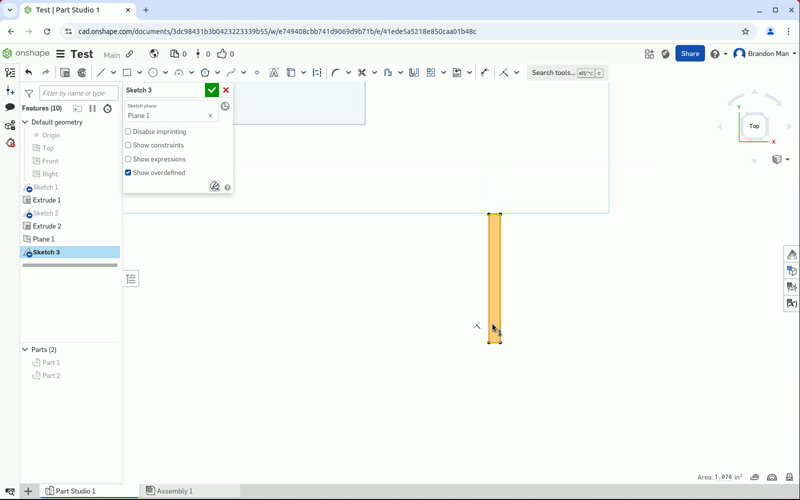
scroll(-6)
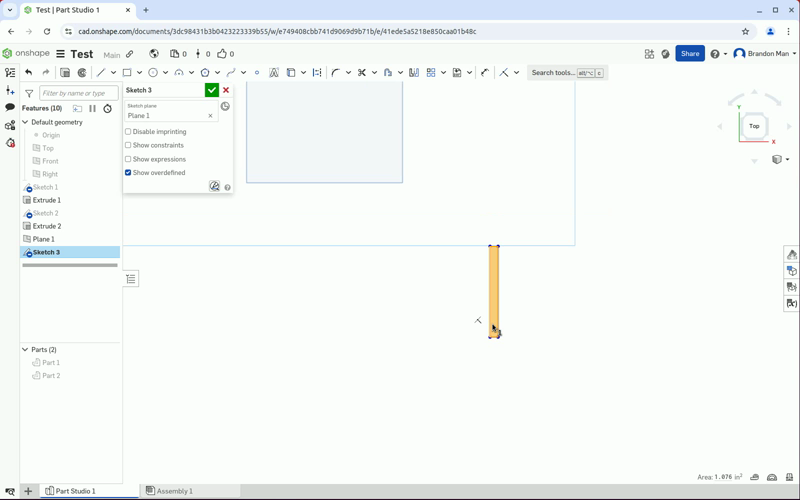
scroll(-6)
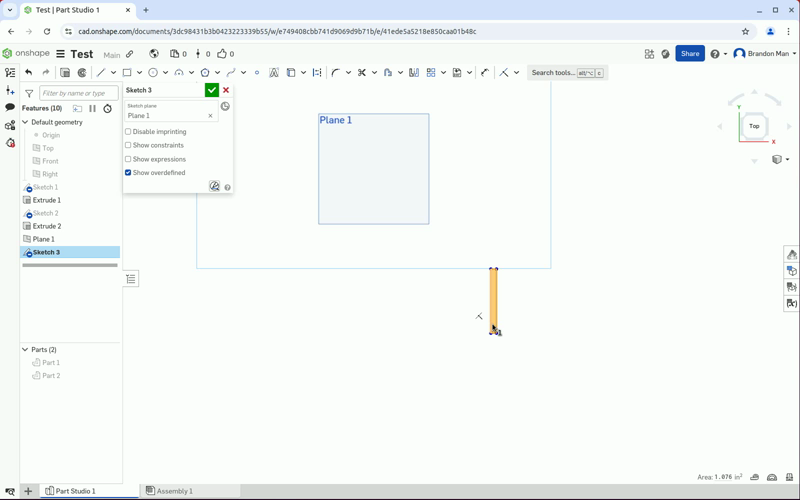
scroll(-6)
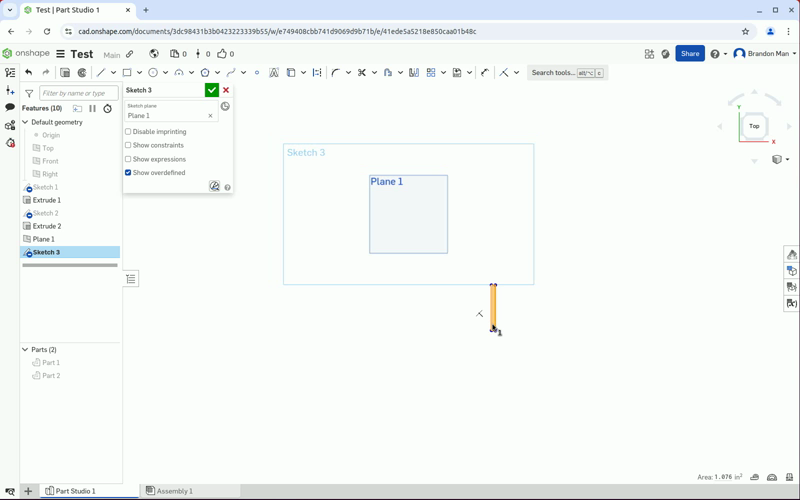
scroll(-6)
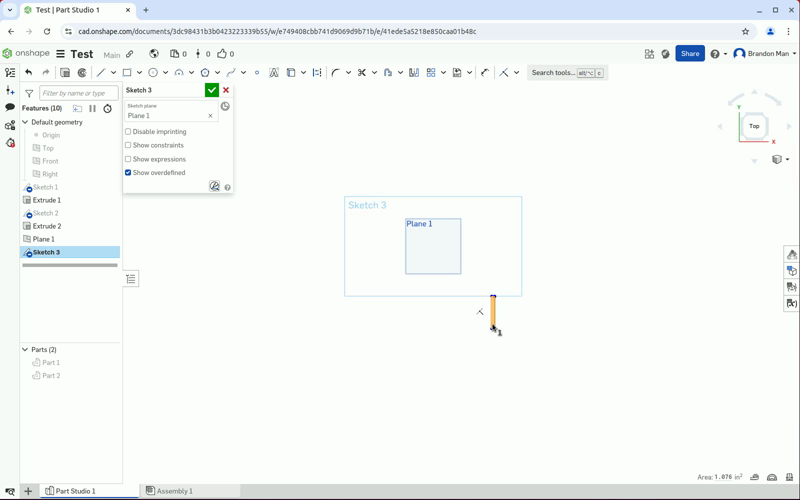
scroll(-6)
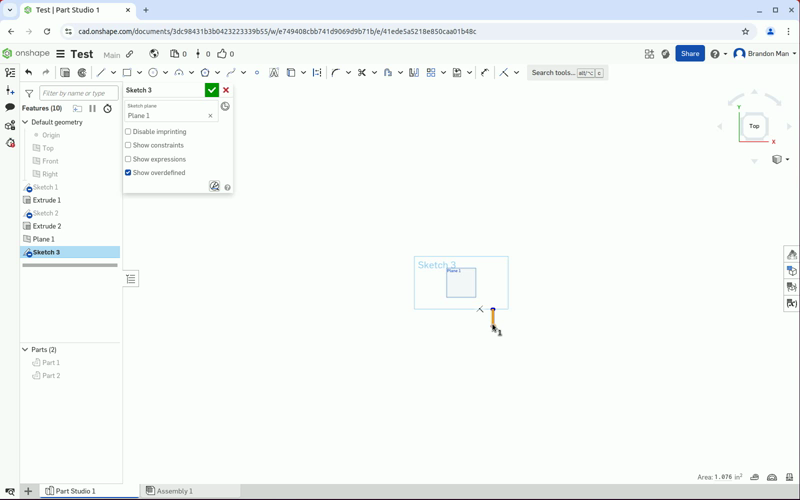
mouse_move(73, 352)
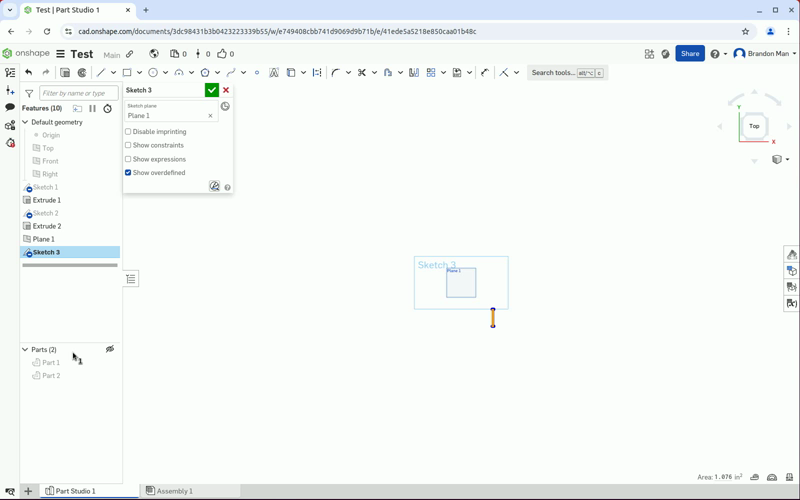
key(shift+y)
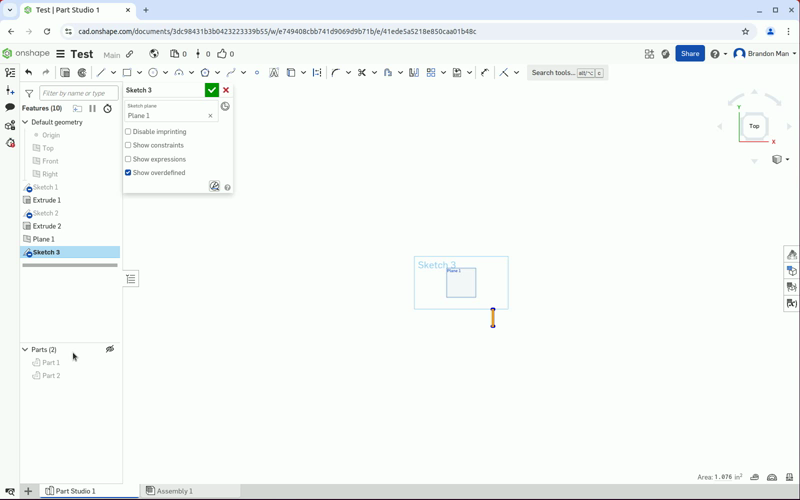
key(shift+e)
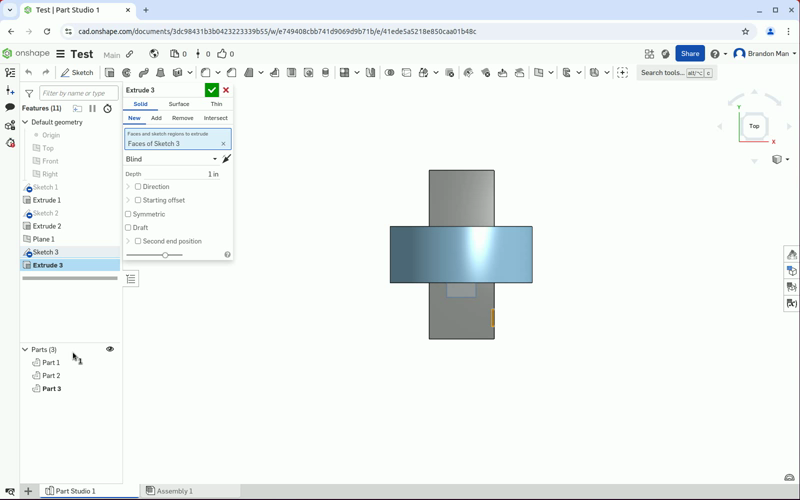
mouse_move(143, 106)
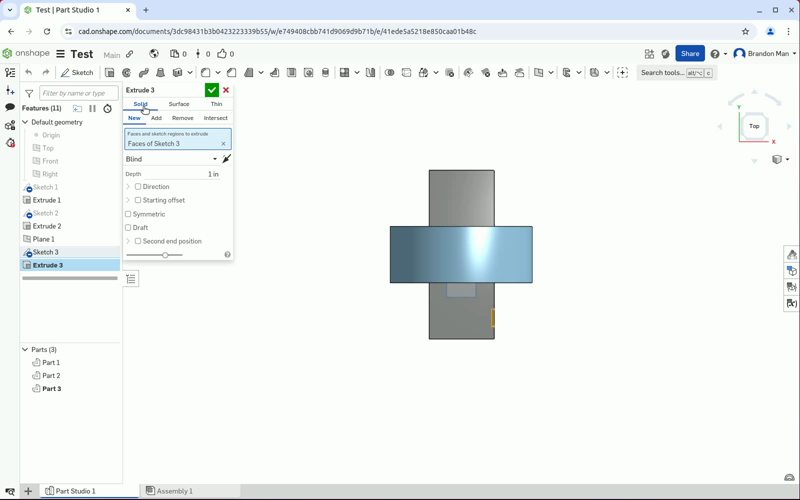
click(143, 106)
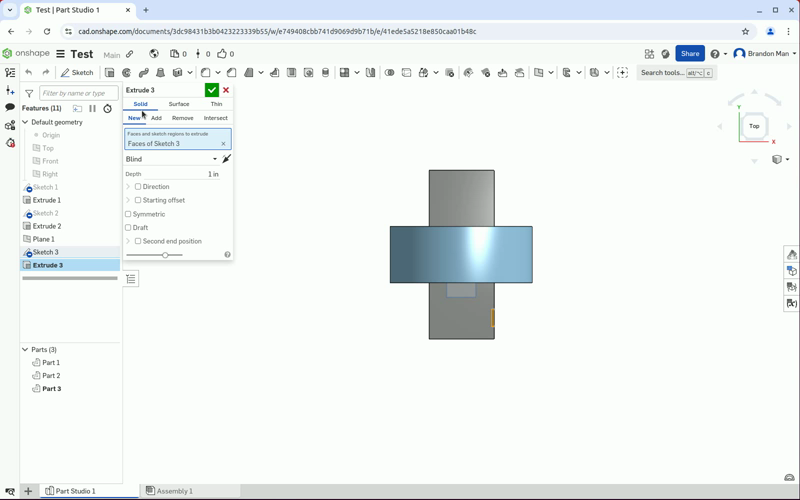
mouse_move(137, 120)
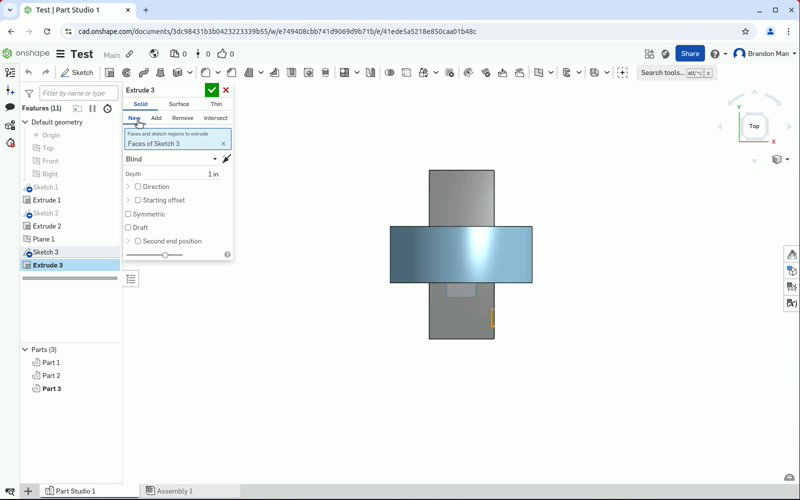
click(137, 120)
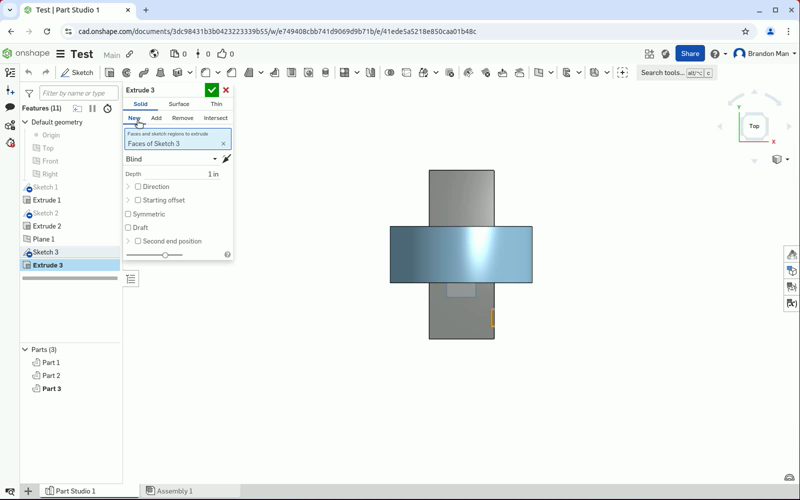
key(tab, 4)
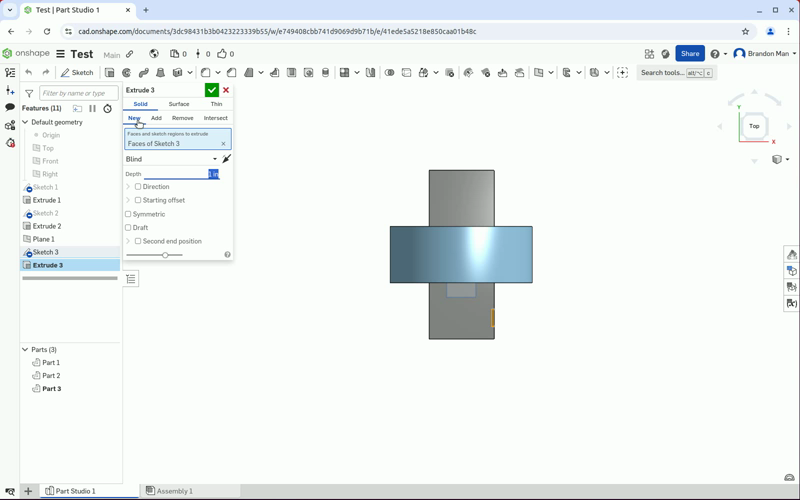
text(11.554)
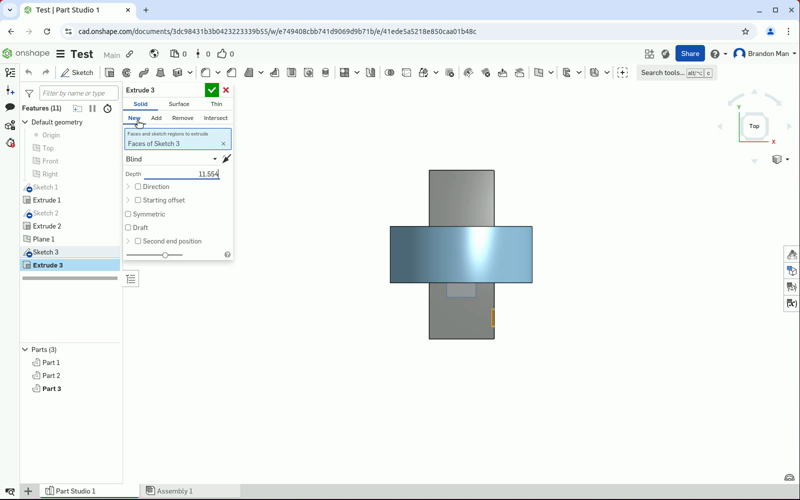
key(enter)
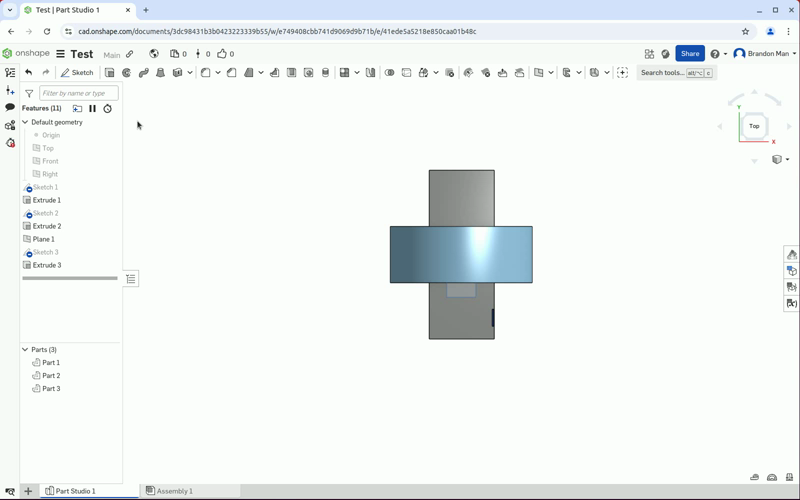
key(shift+h)
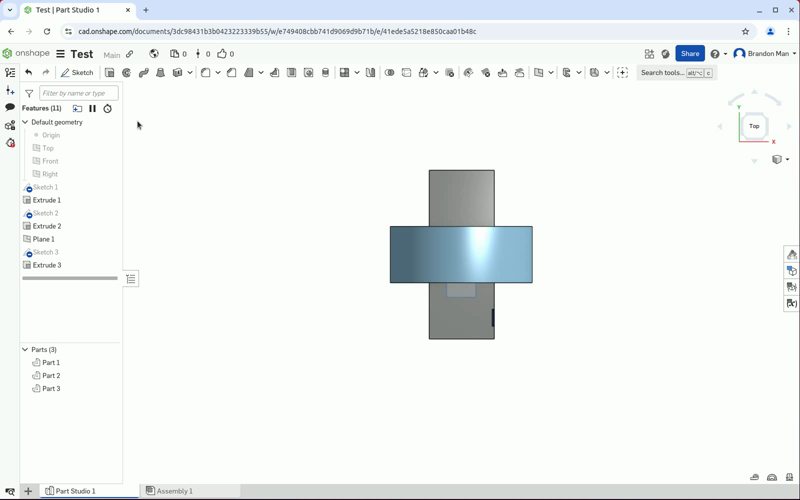
key(shift+h)
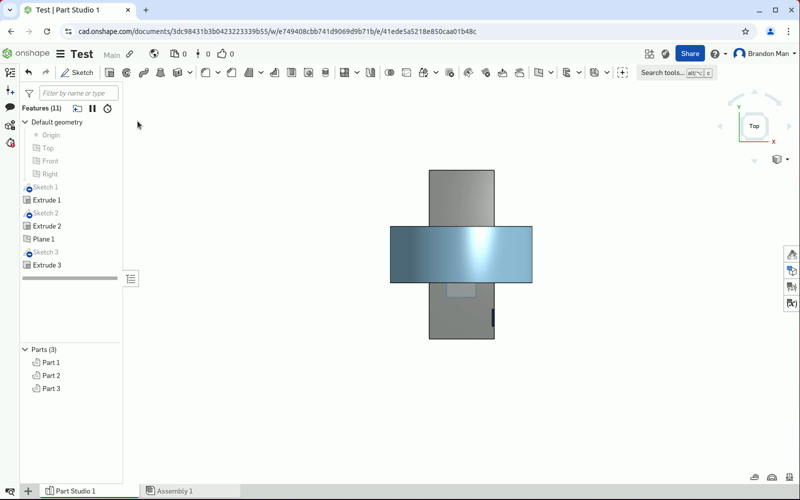
mouse_move(73, 189)
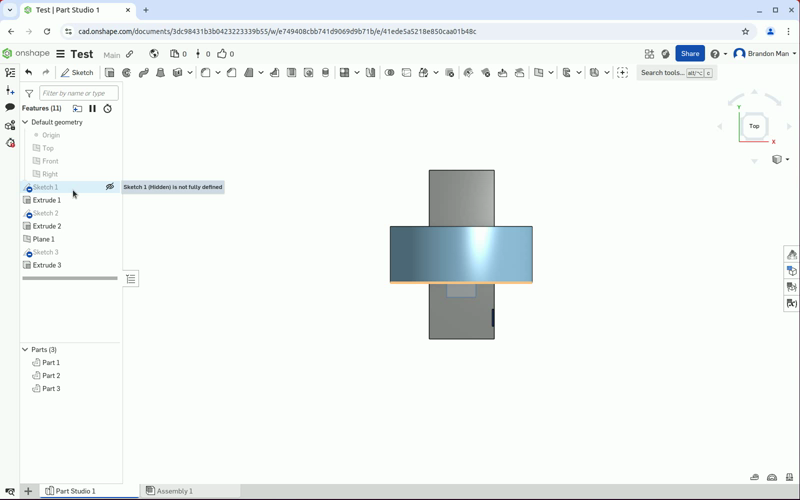
click(73, 189)
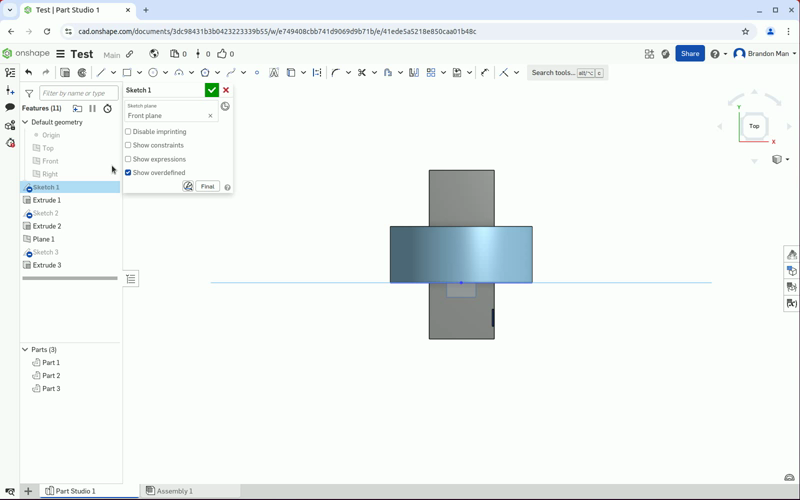
mouse_move(229, 92)
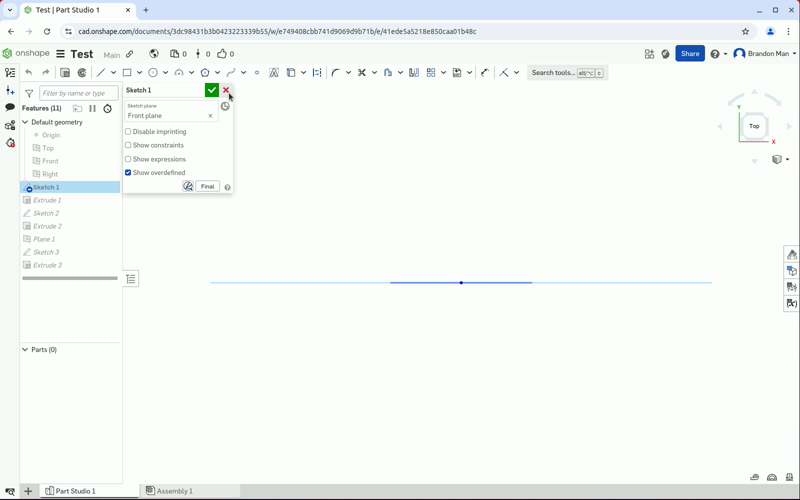
click(229, 92)
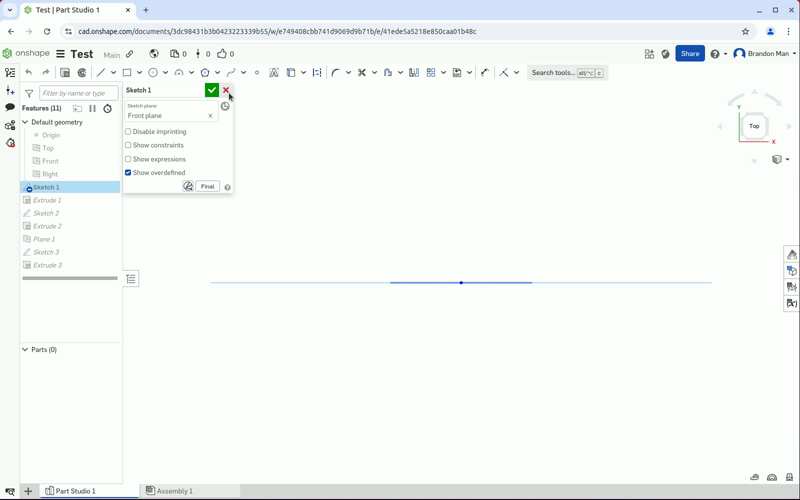
key(shift+s)
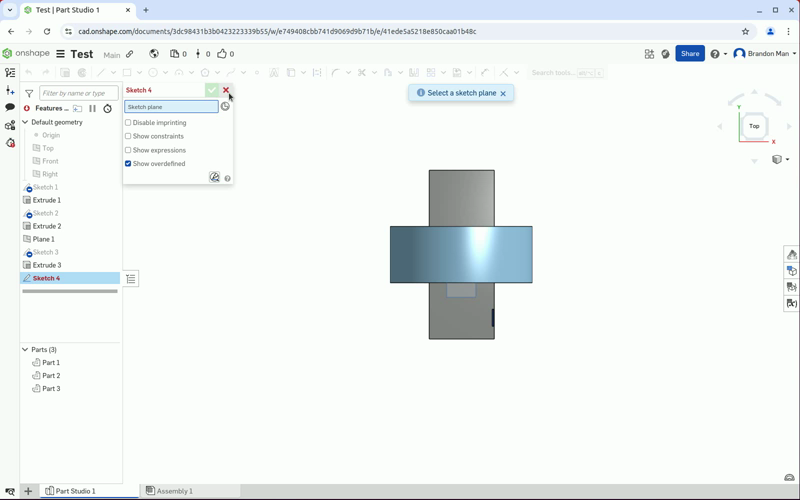
mouse_move(73, 241)
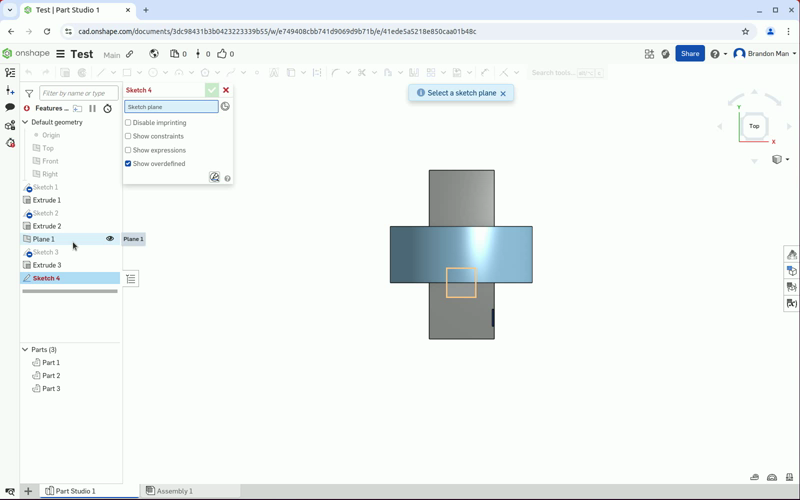
click(73, 241)
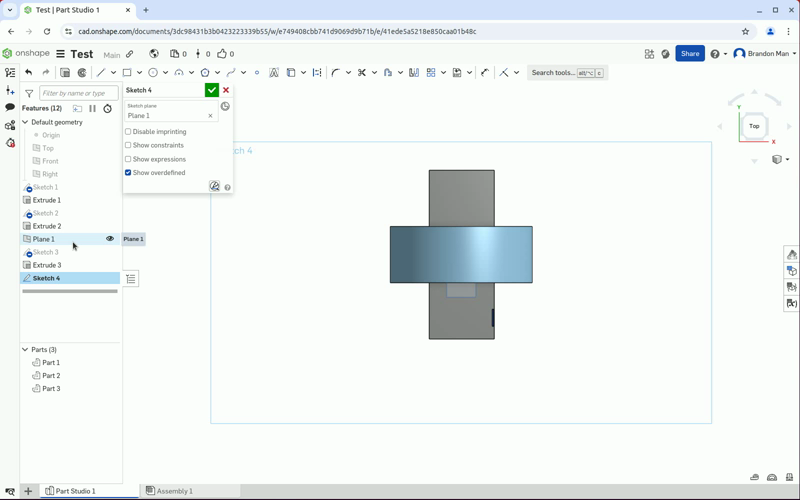
mouse_move(73, 352)
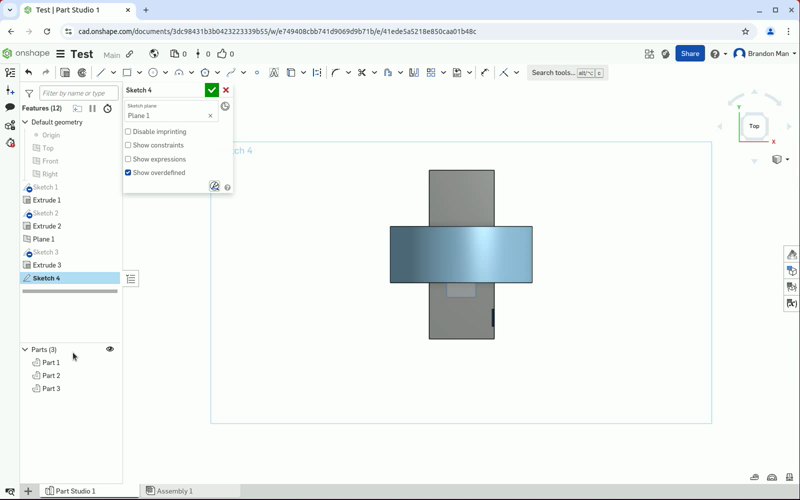
key(y)
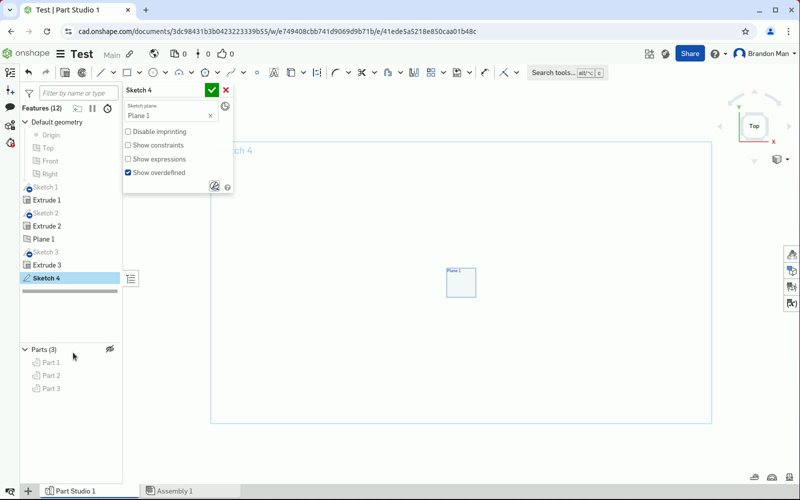
key(l)
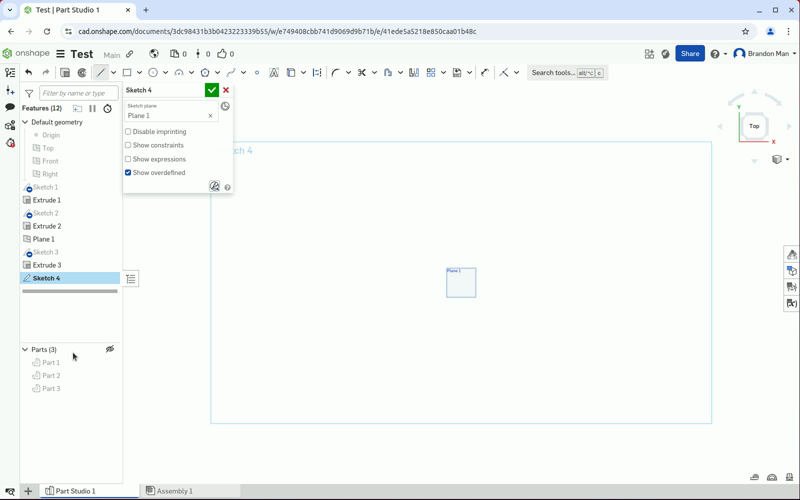
key_down(shift)
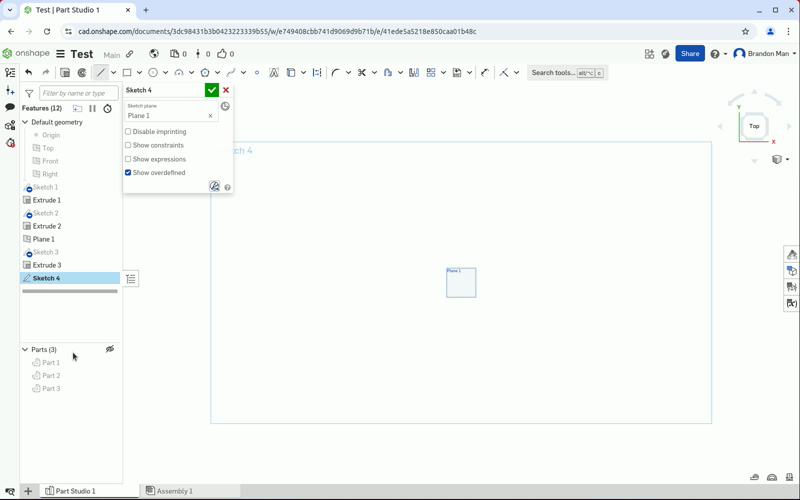
mouse_move(439, 326)
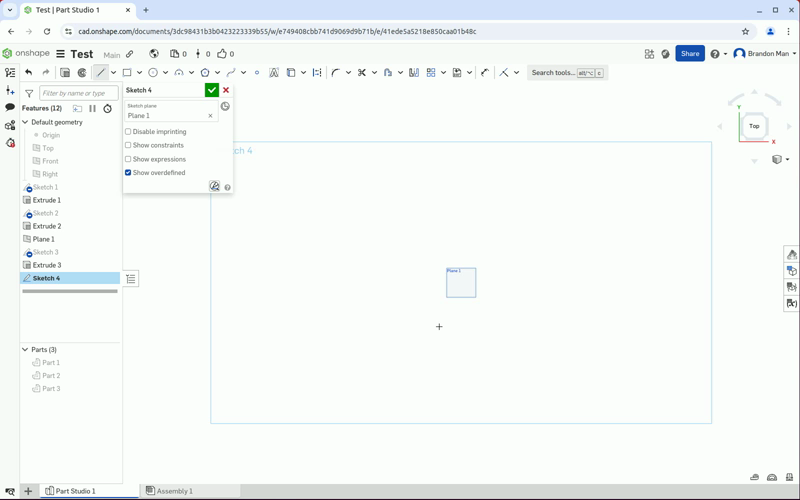
click(439, 326)
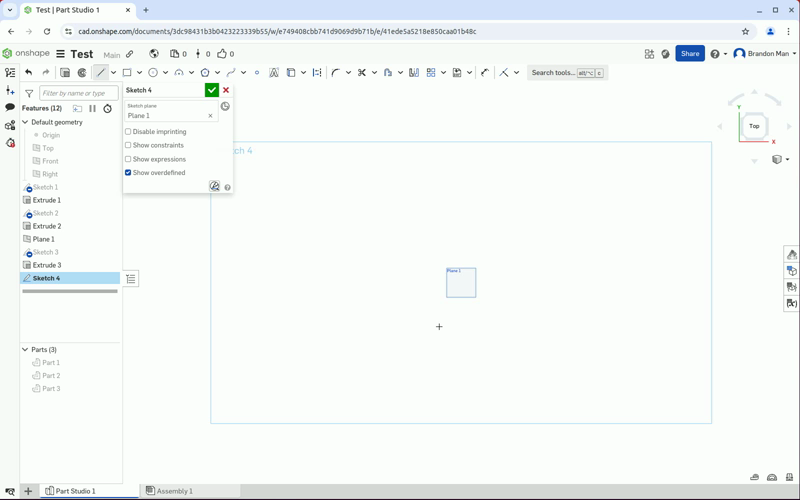
key_up(shift)
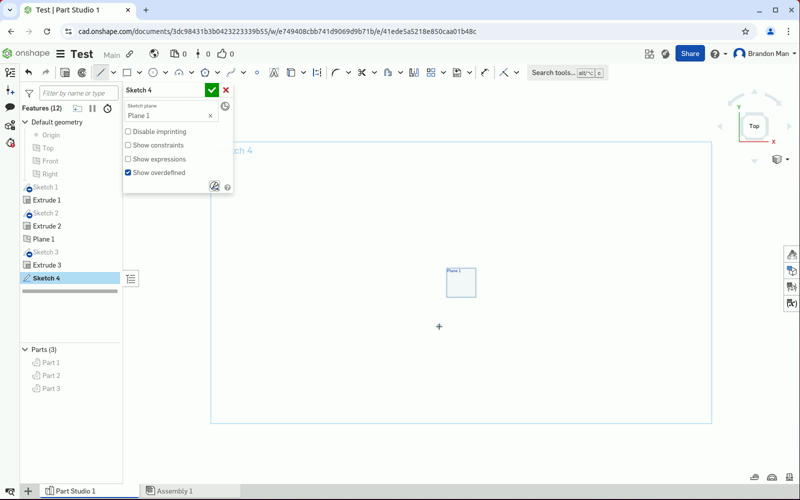
key_down(shift)
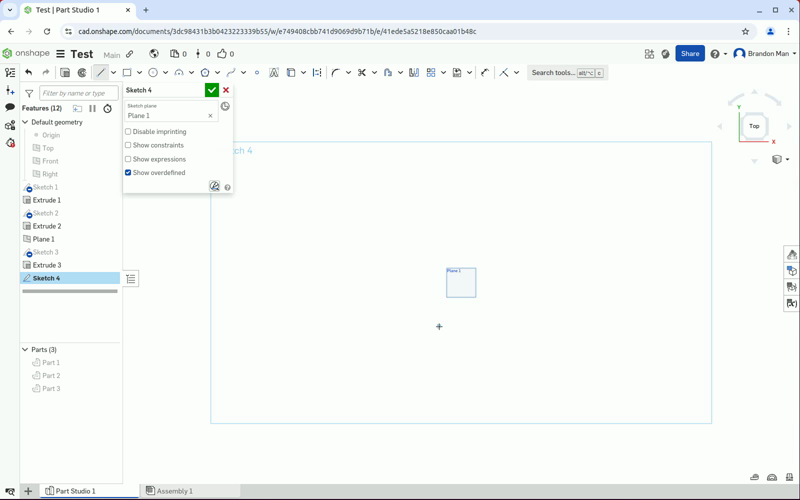
mouse_move(469, 326)
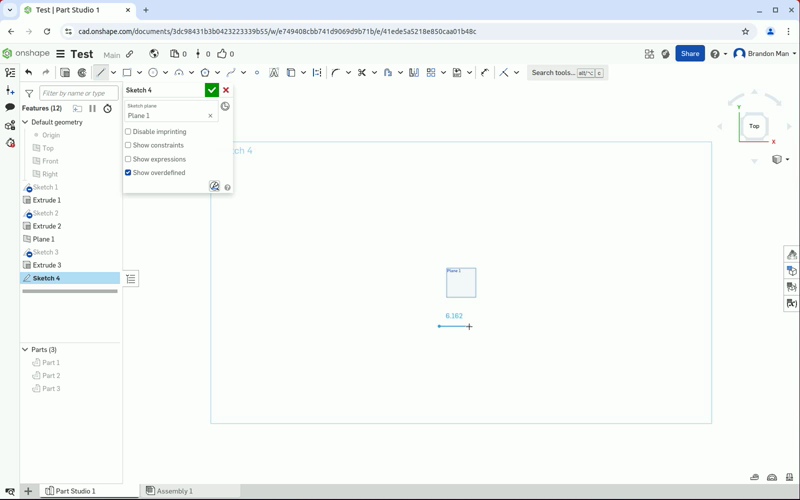
mouse_move(492, 326)
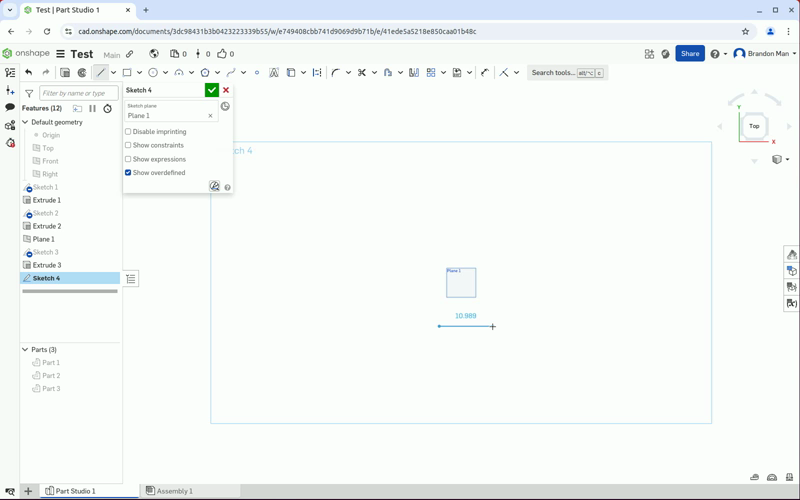
click(492, 326)
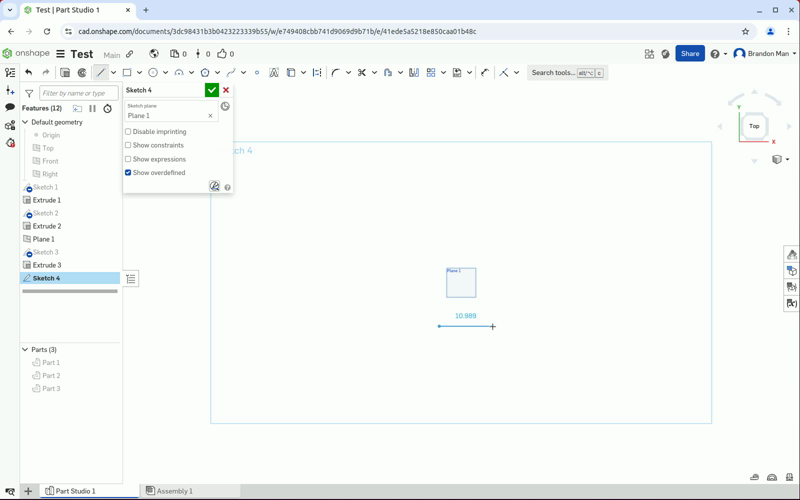
key_up(shift)
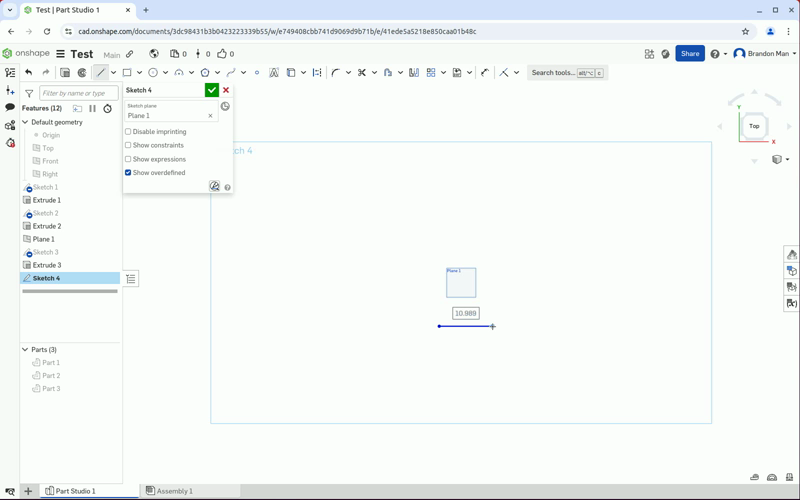
key_down(shift)
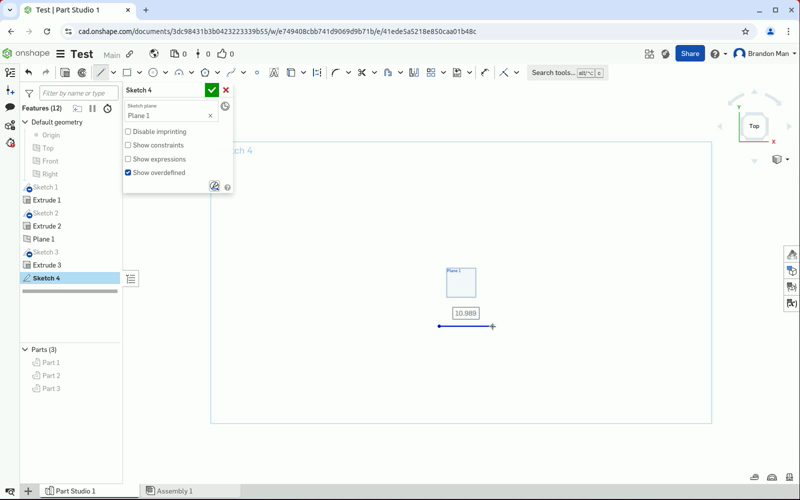
mouse_move(522, 326)
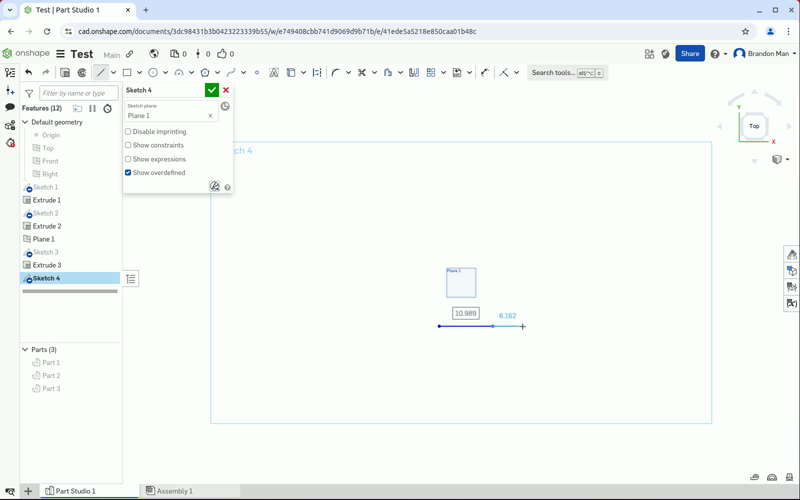
mouse_move(492, 309)
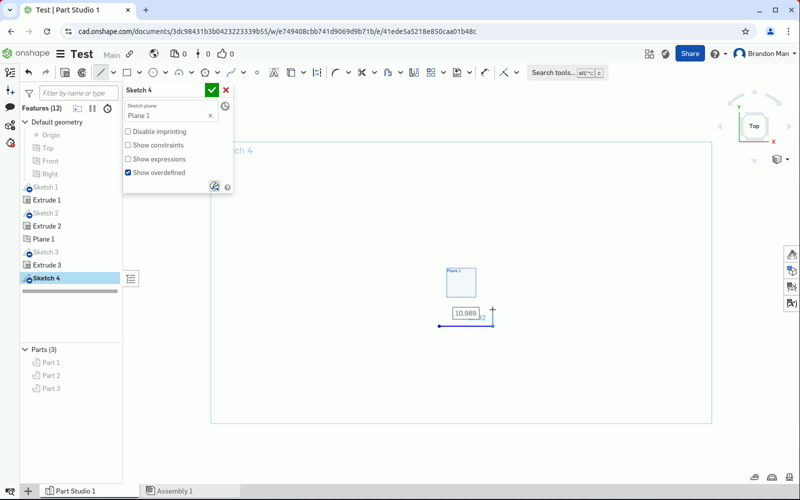
click(492, 309)
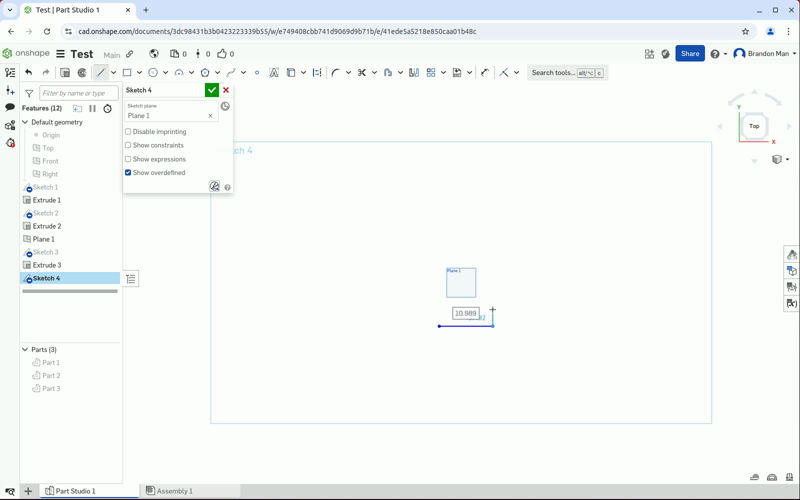
key_up(shift)
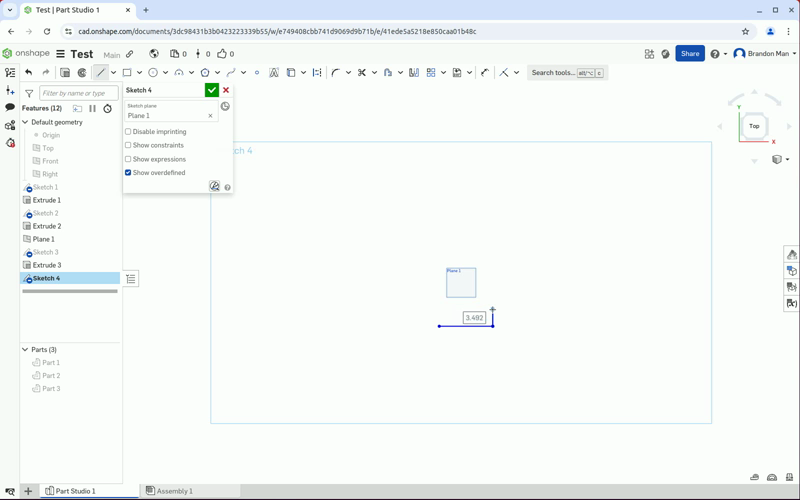
key_down(shift)
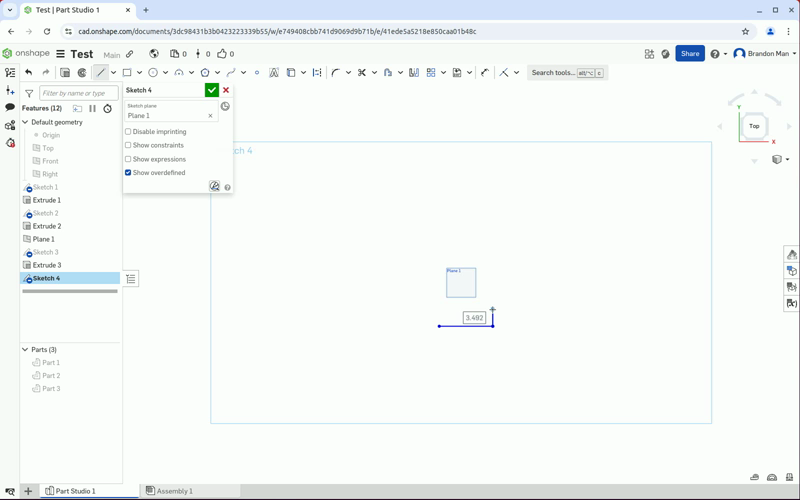
mouse_move(522, 309)
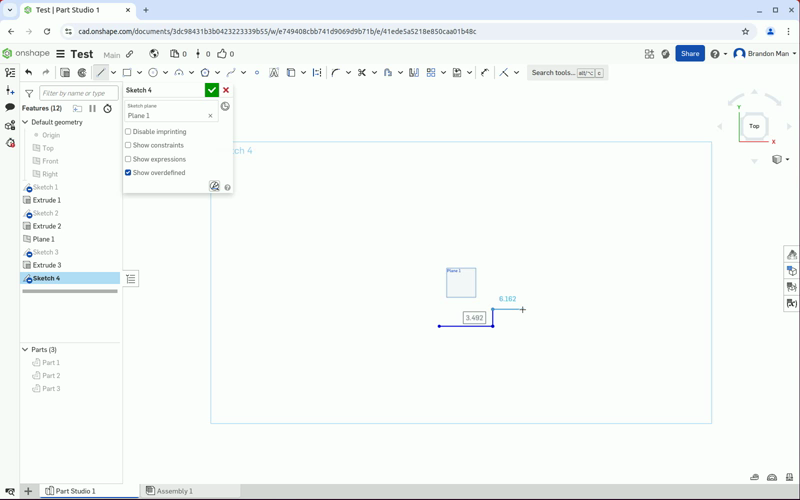
mouse_move(439, 309)
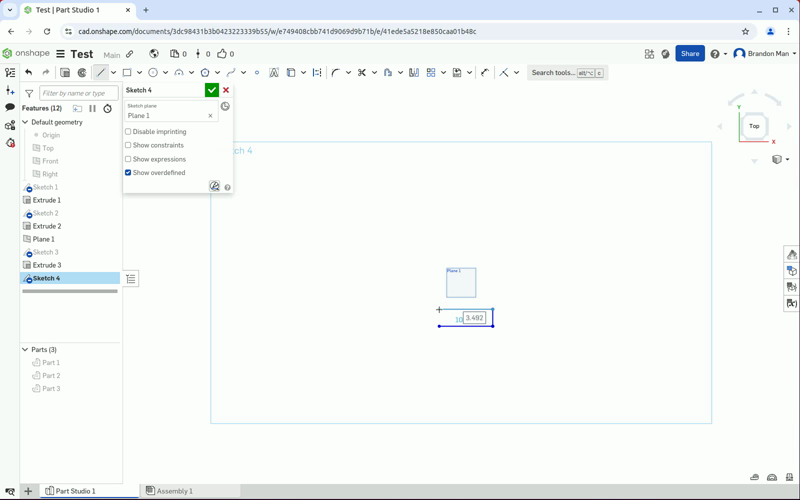
click(439, 309)
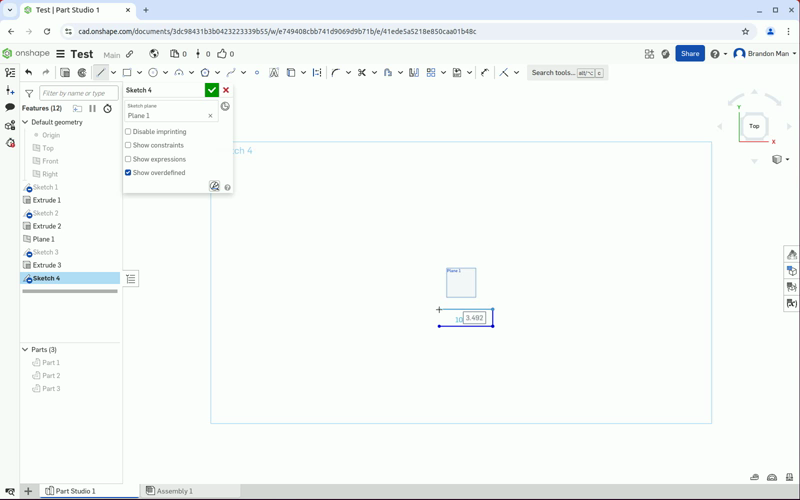
key_up(shift)
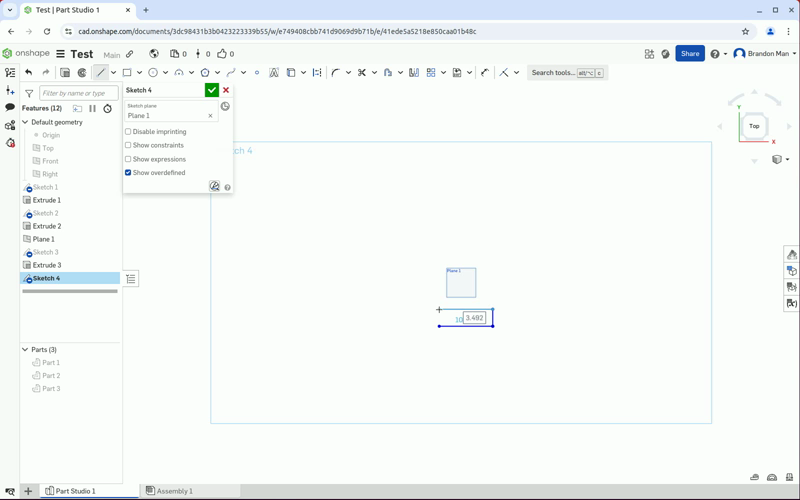
mouse_move(469, 309)
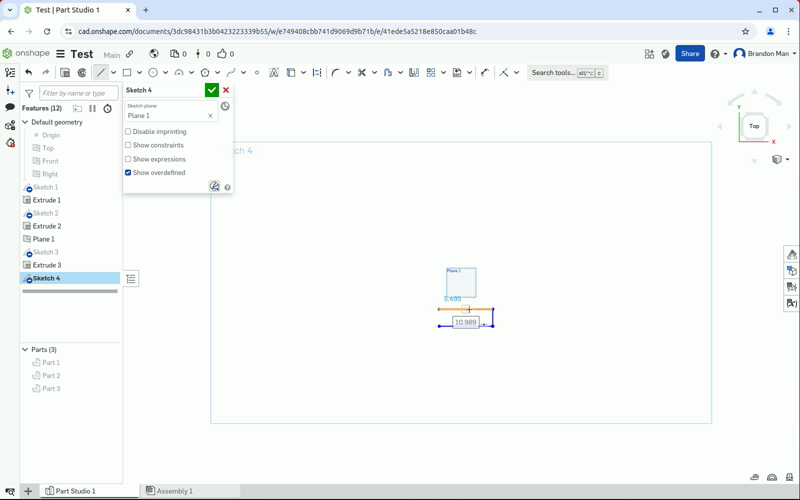
key_down(shift)
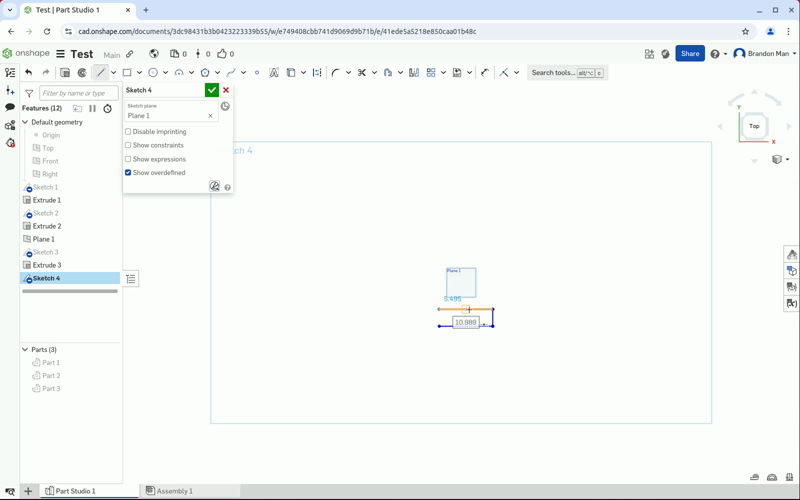
mouse_move(439, 326)
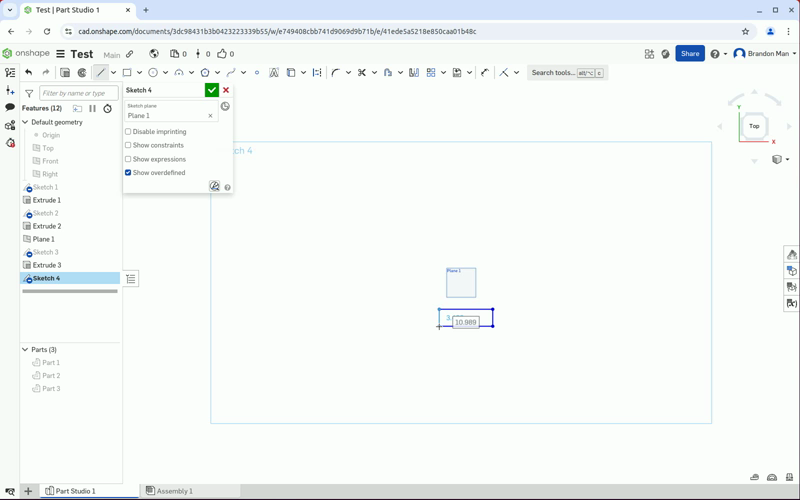
key_up(shift)
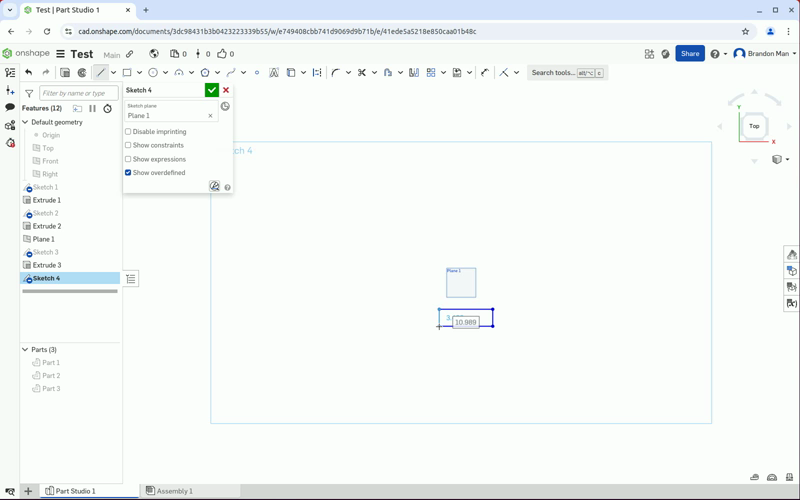
click(439, 326)
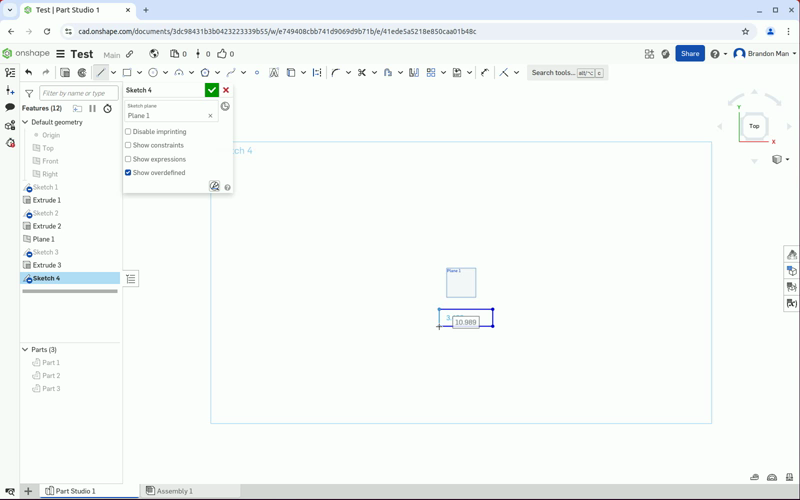
key(esc)
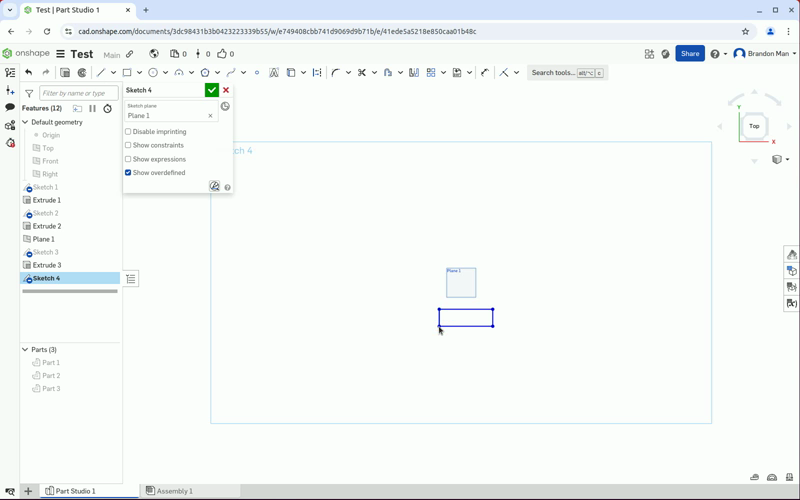
mouse_move(482, 312)
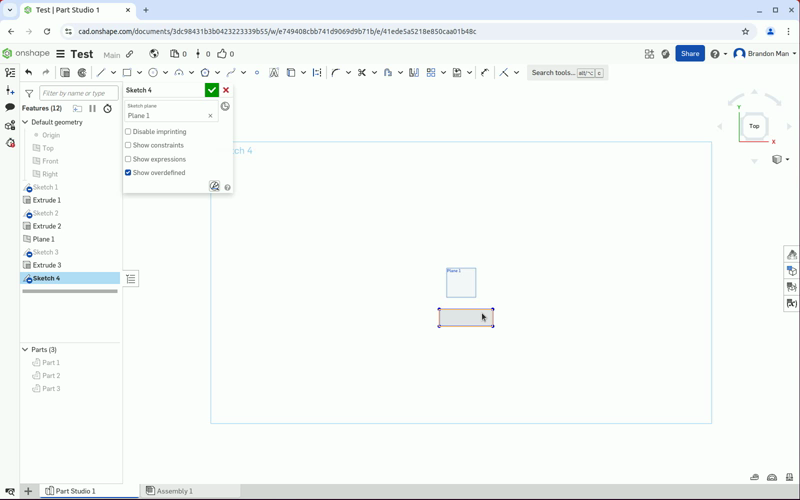
scroll(6)
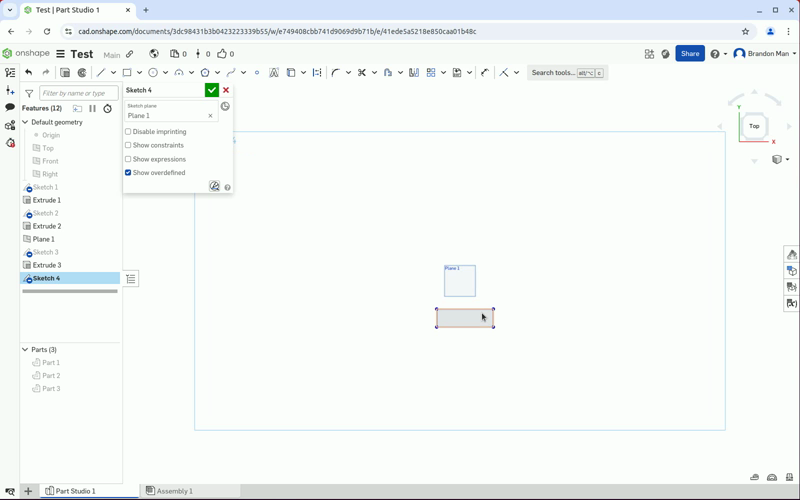
scroll(6)
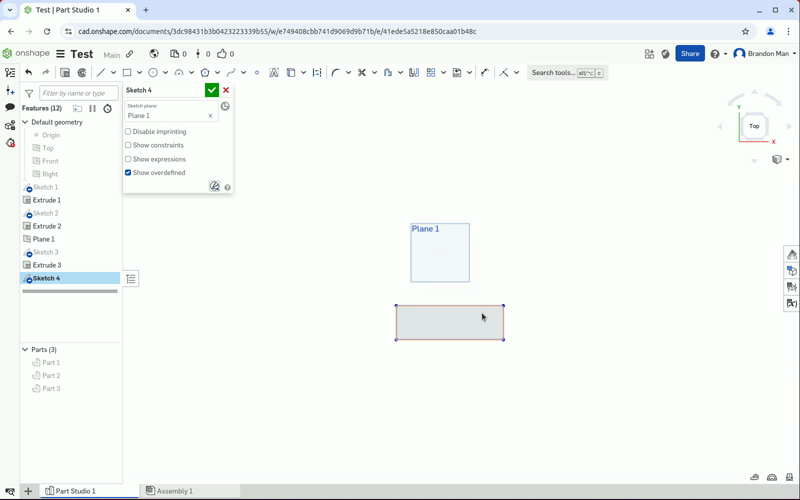
scroll(6)
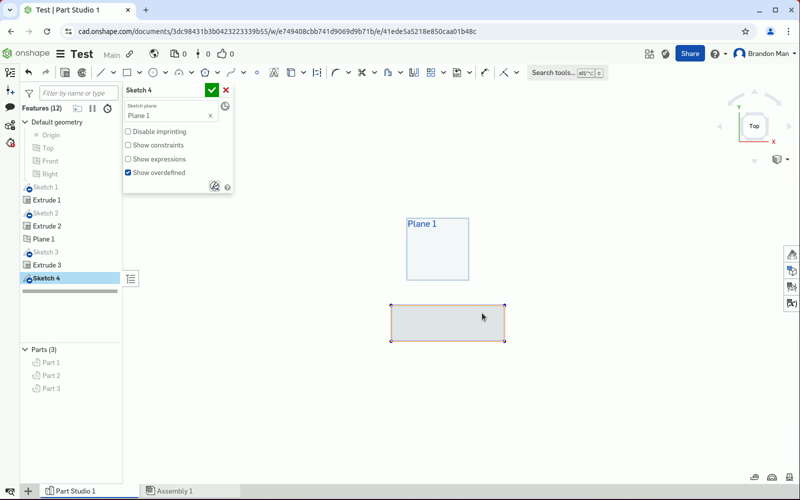
scroll(6)
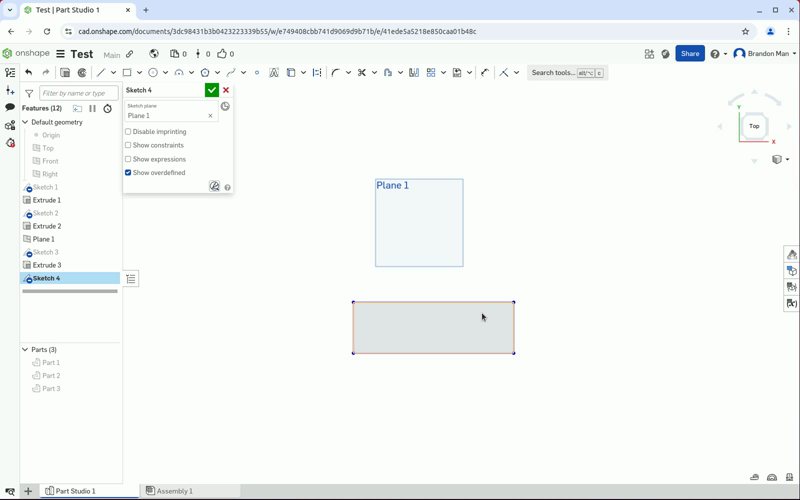
scroll(6)
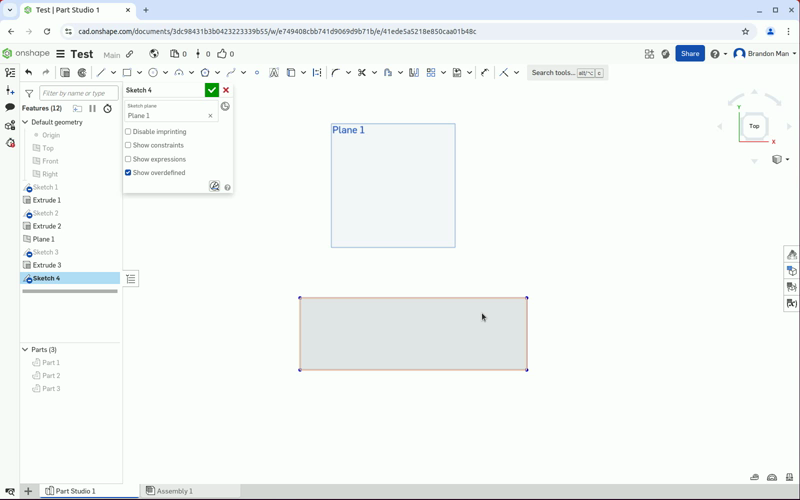
scroll(6)
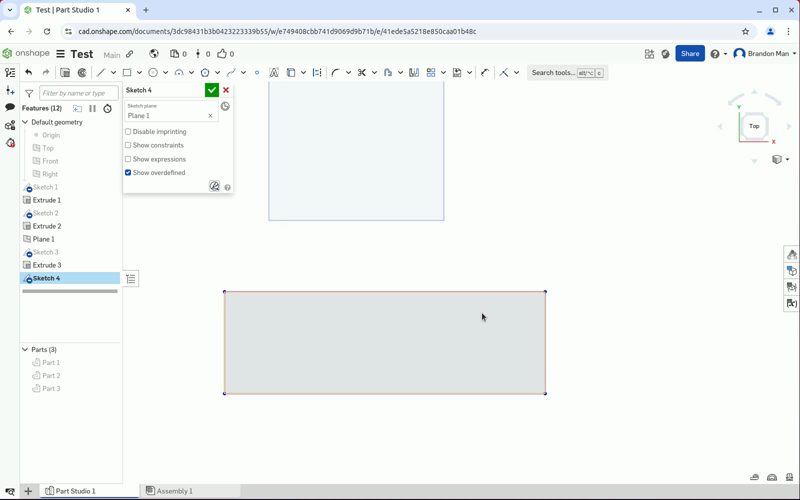
scroll(6)
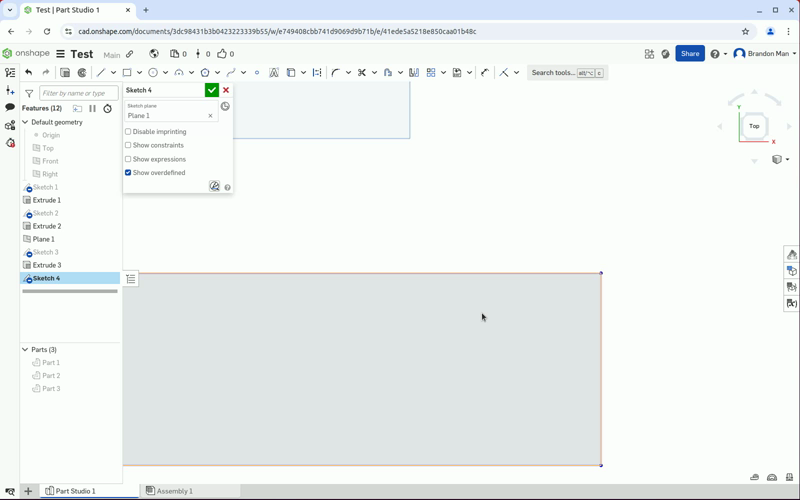
click(482, 312)
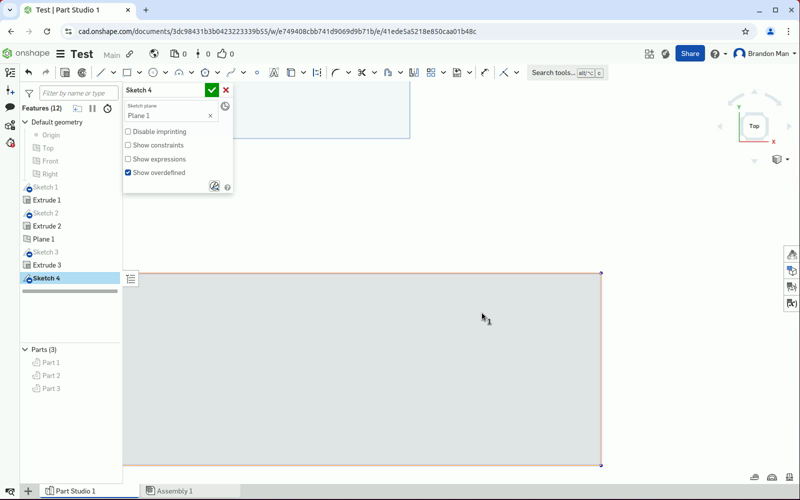
scroll(-6)
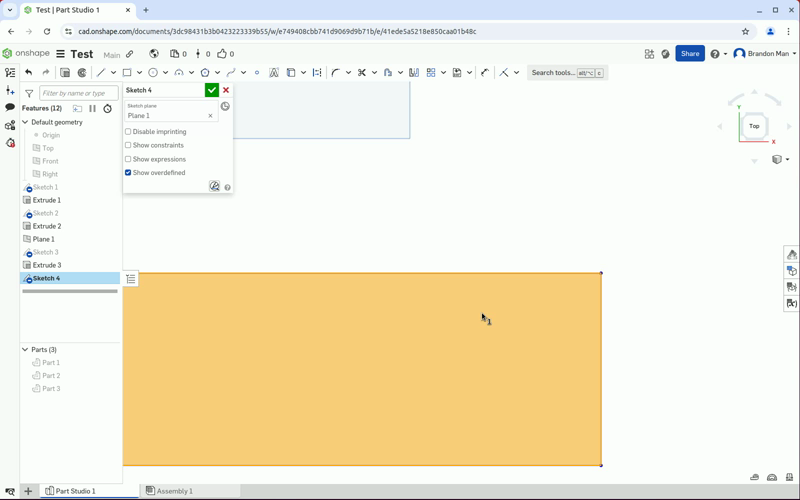
scroll(-6)
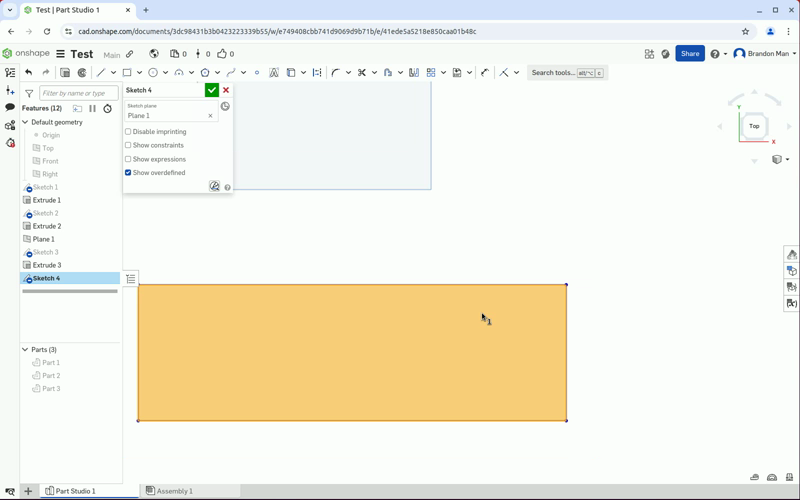
scroll(-6)
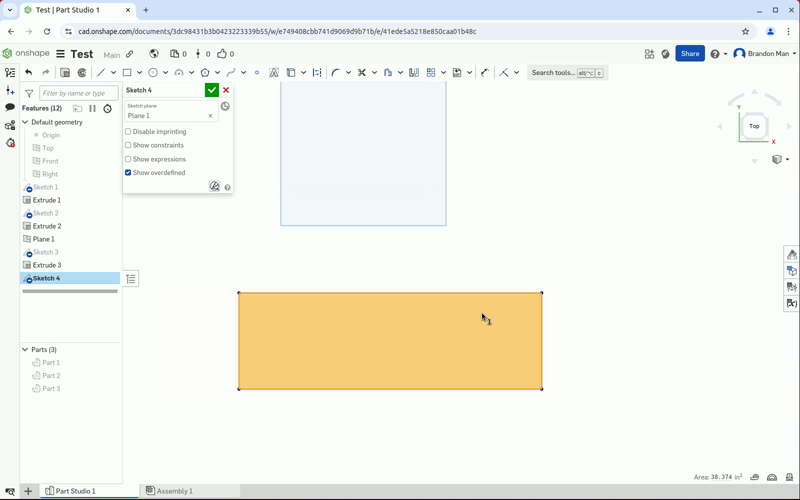
scroll(-6)
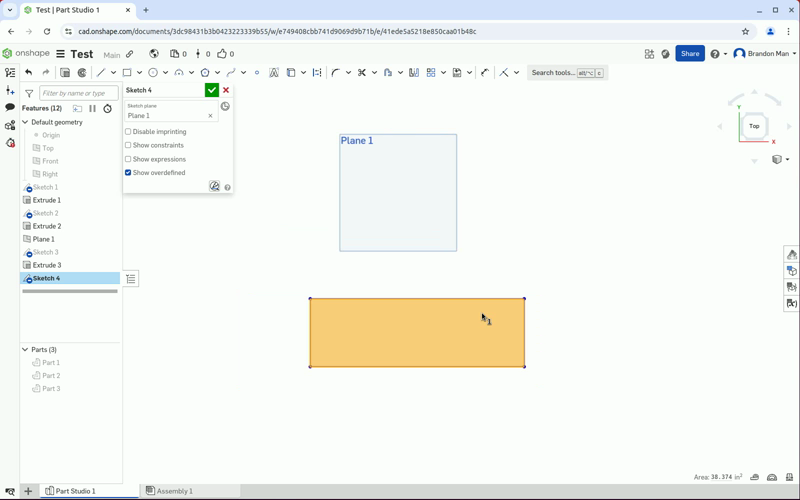
scroll(-6)
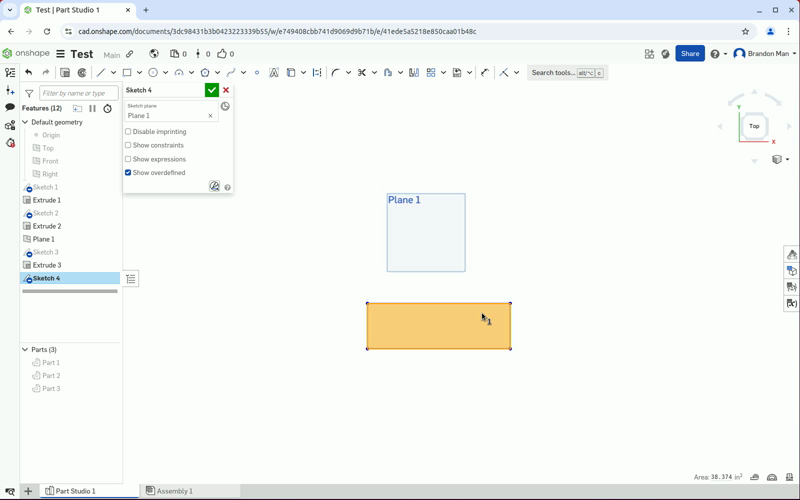
scroll(-6)
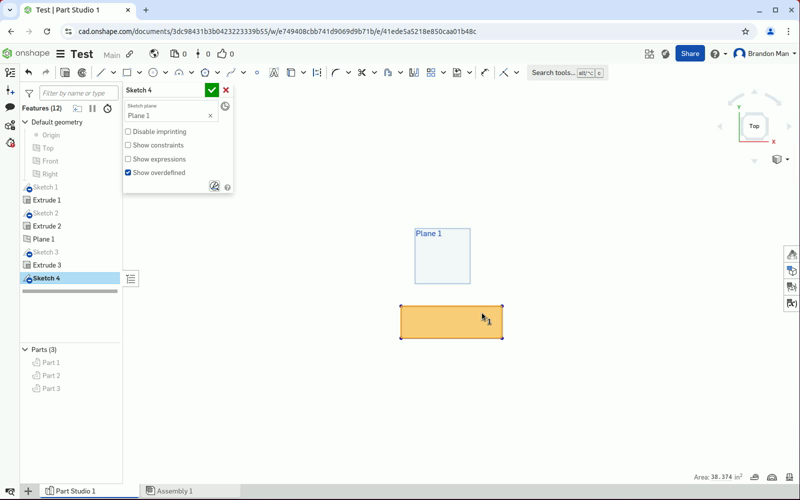
scroll(-6)
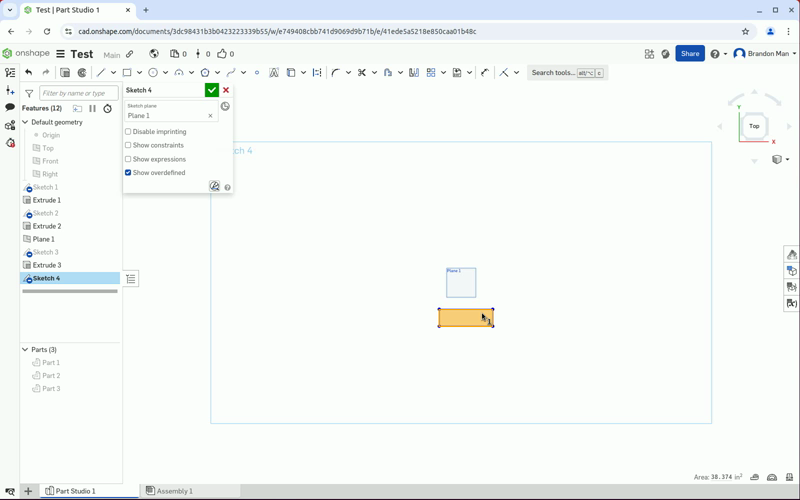
mouse_move(73, 352)
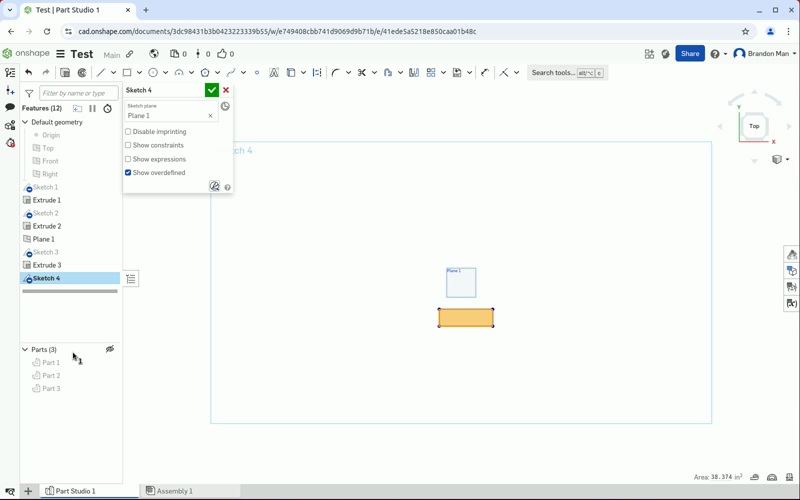
key(shift+y)
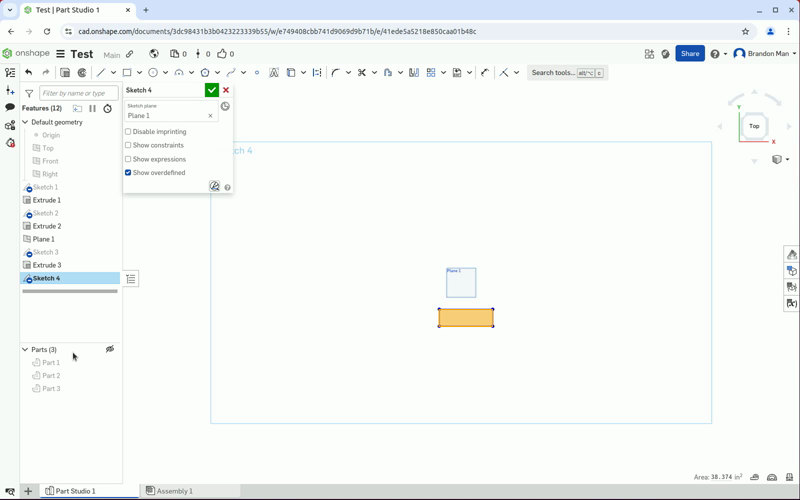
key(shift+e)
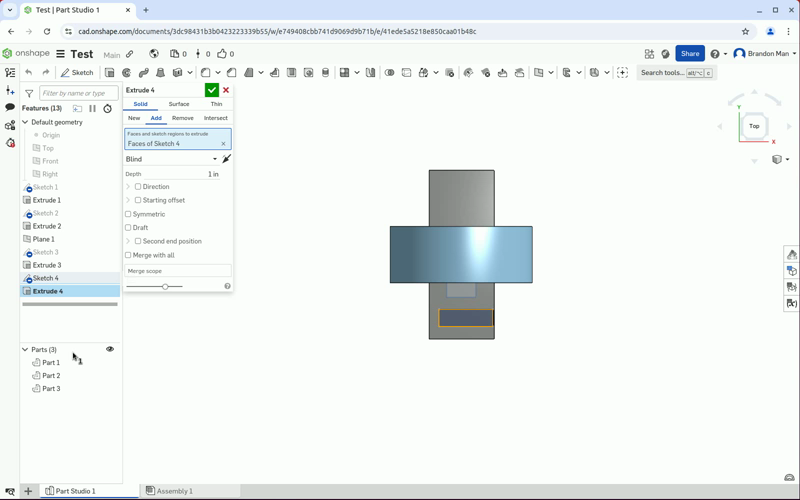
mouse_move(143, 106)
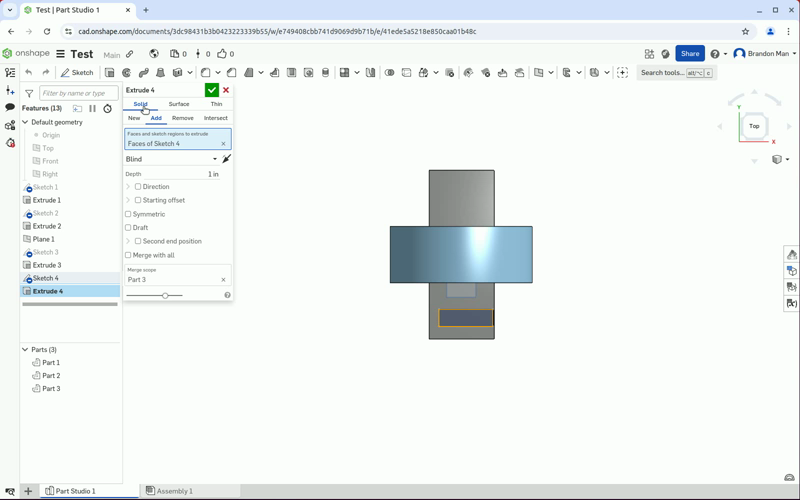
click(143, 106)
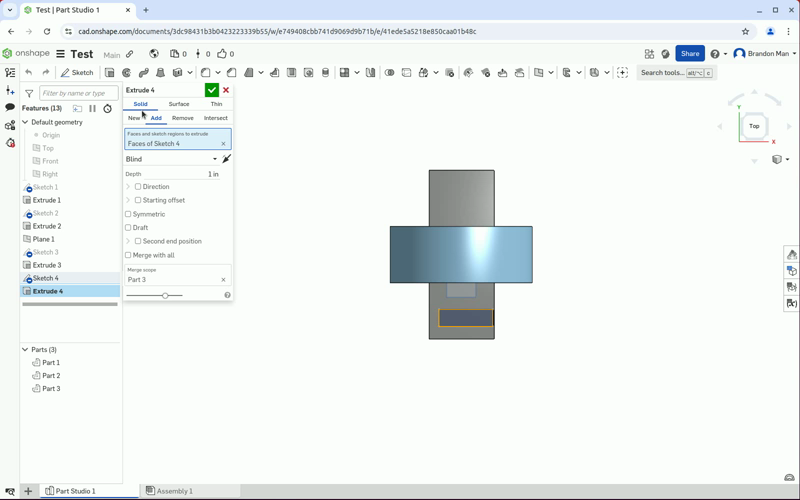
mouse_move(137, 120)
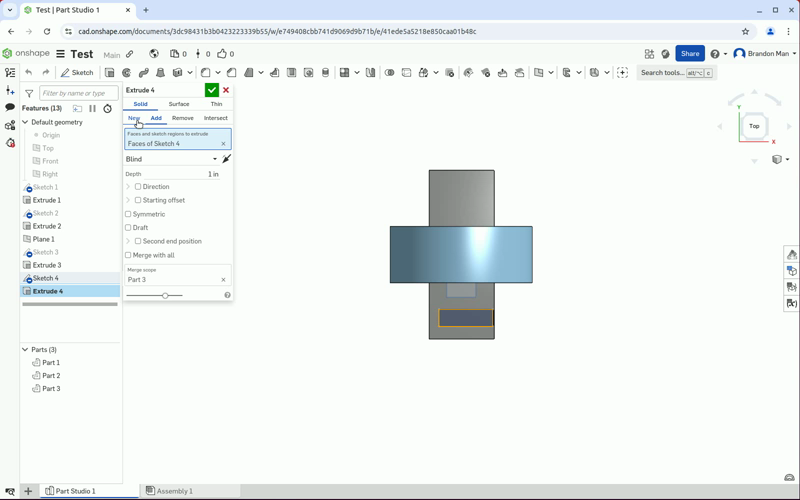
click(137, 120)
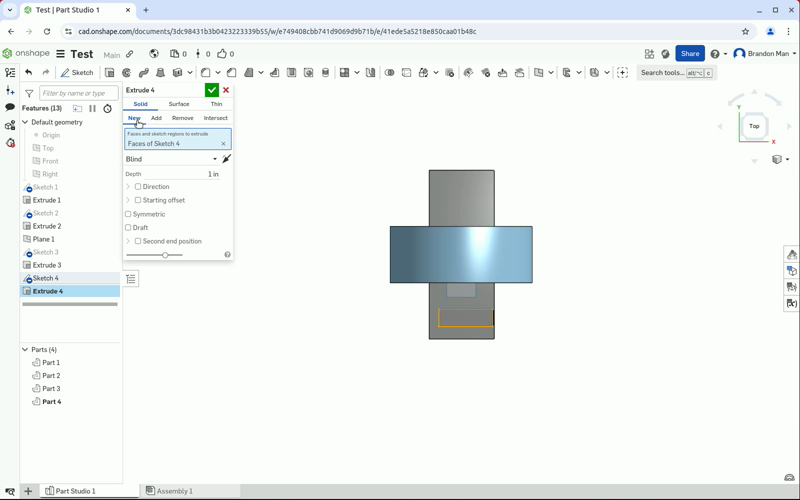
key(tab, 4)
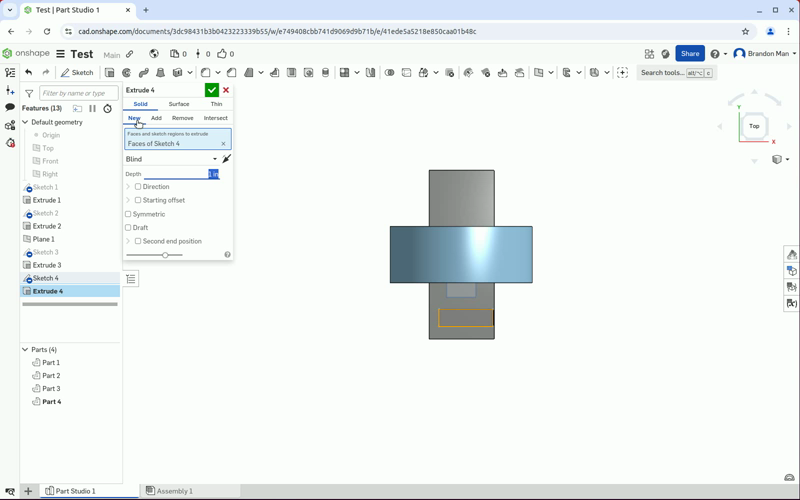
text(11.554)
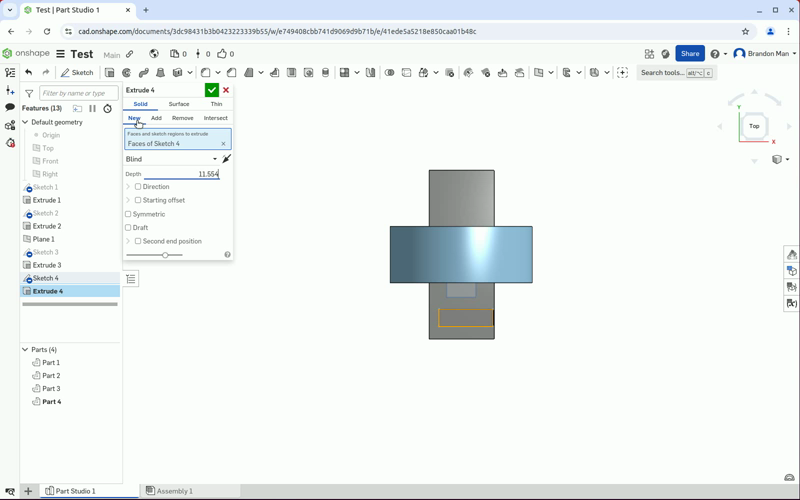
key(enter)
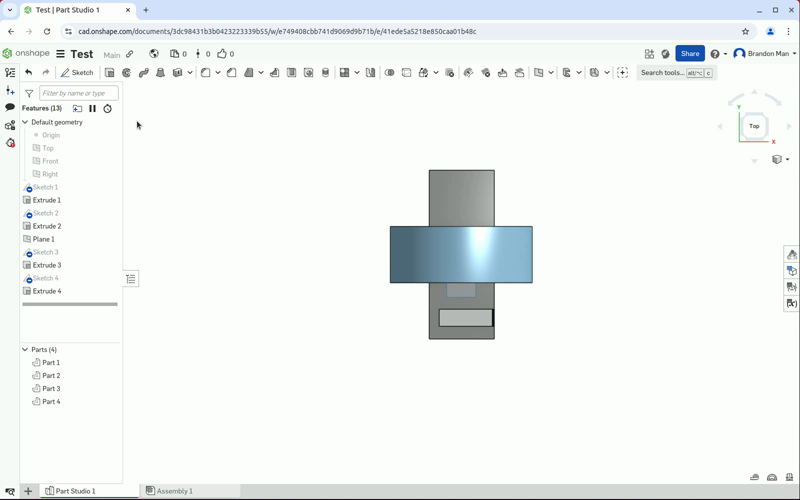
key(shift+h)
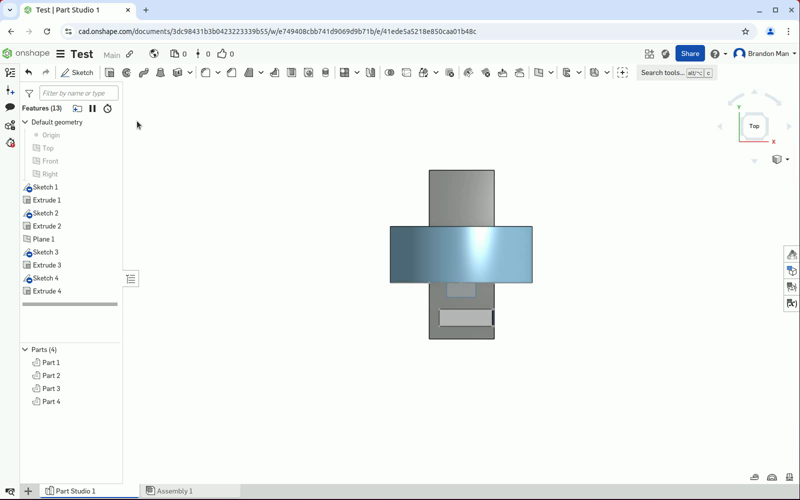
key(shift+h)
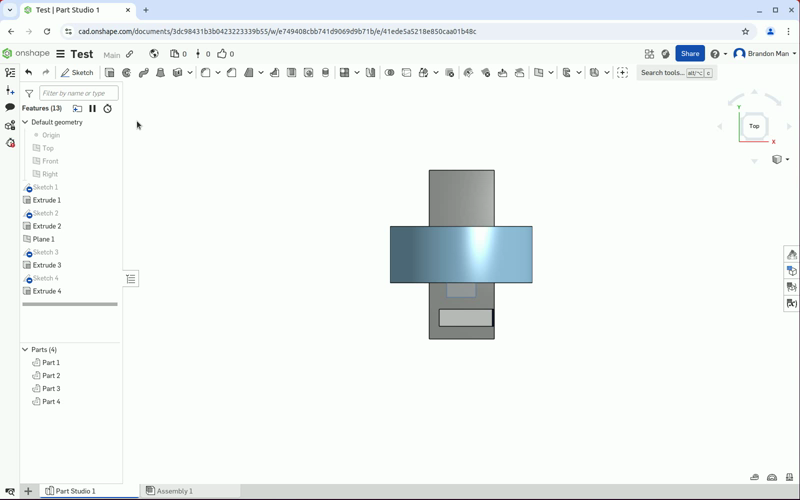
mouse_move(73, 189)
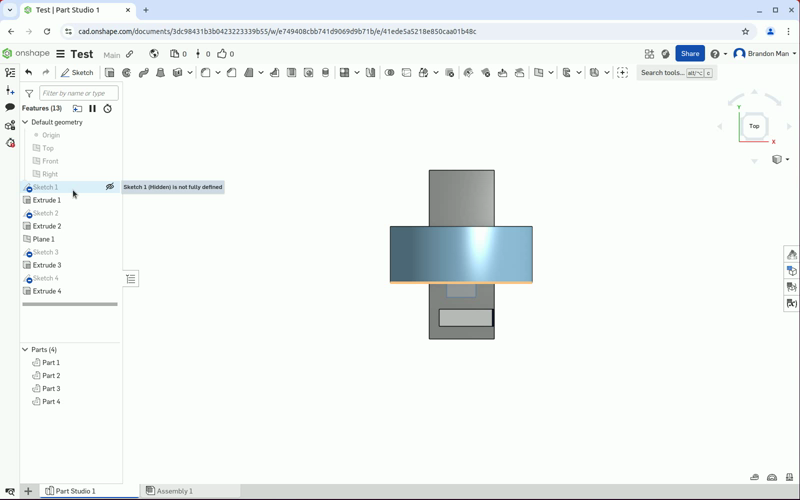
click(73, 189)
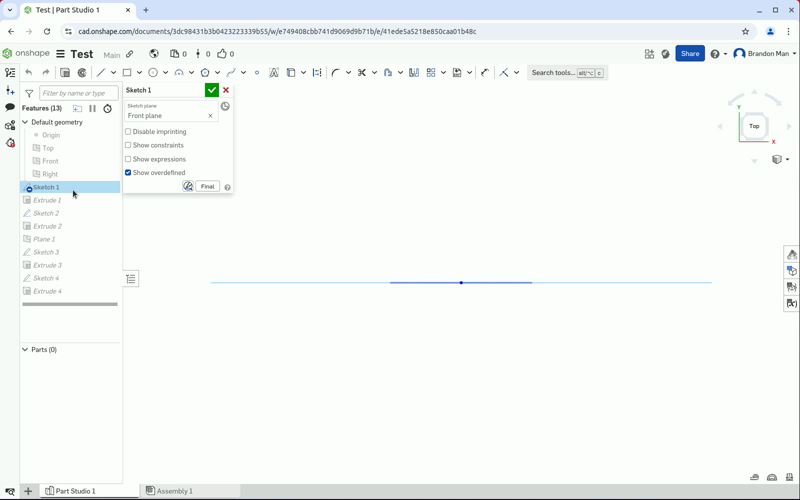
mouse_move(229, 92)
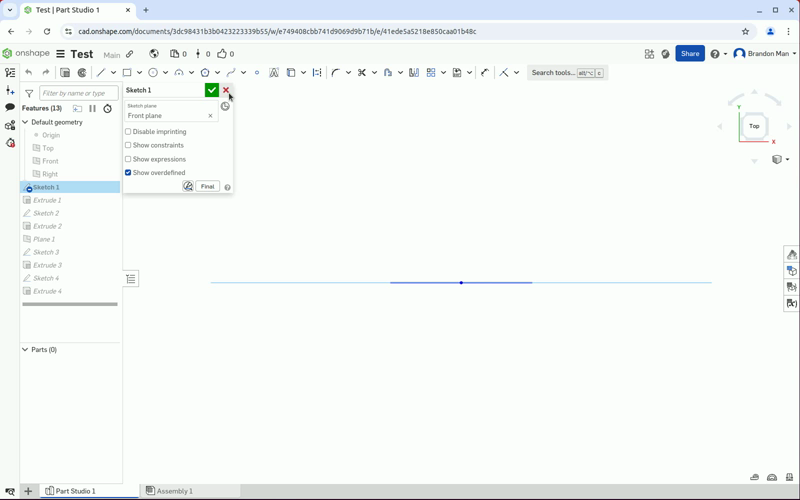
click(229, 92)
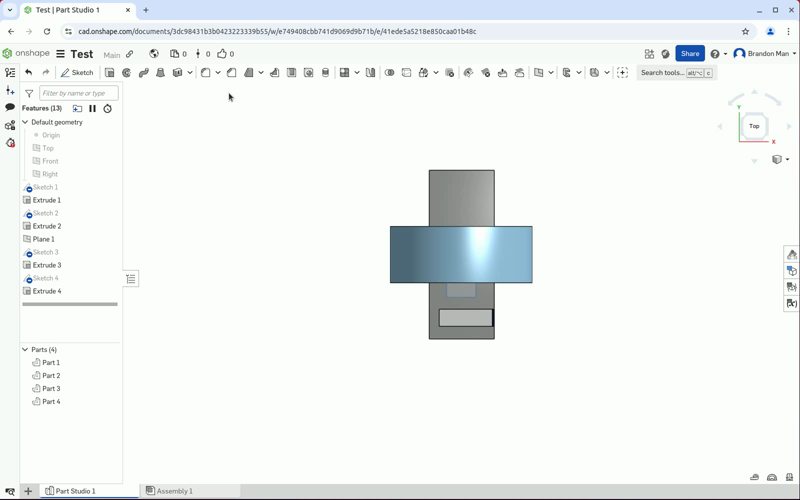
mouse_move(73, 352)
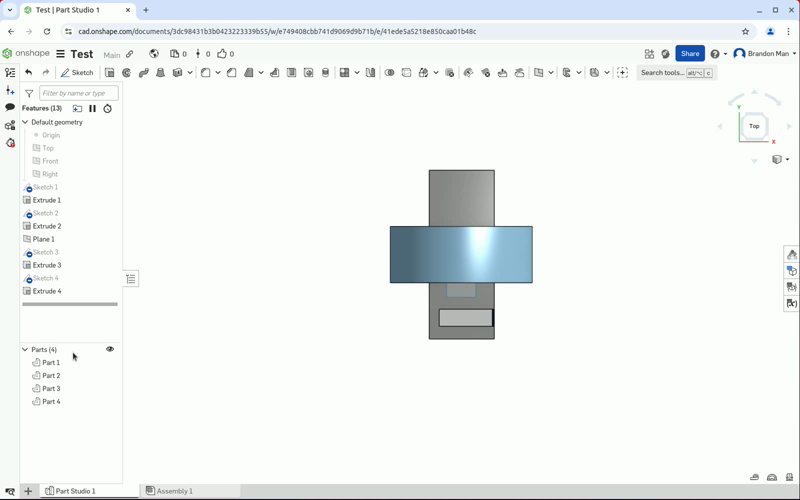
key(y)
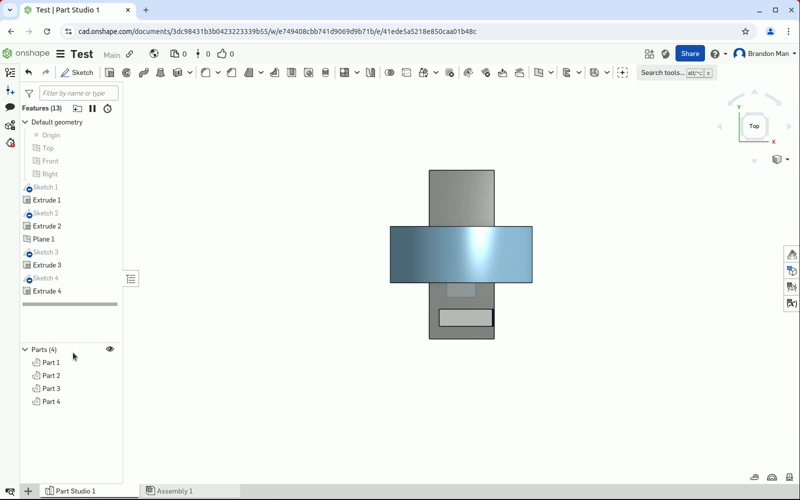
key(shift+p)
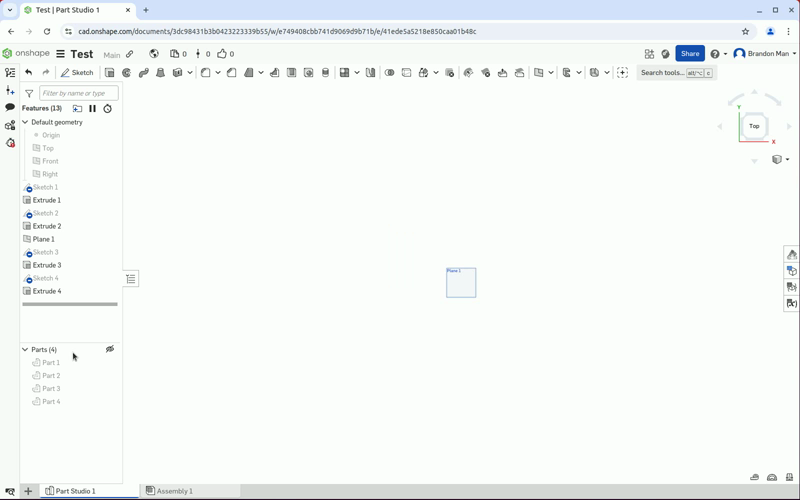
key(space)
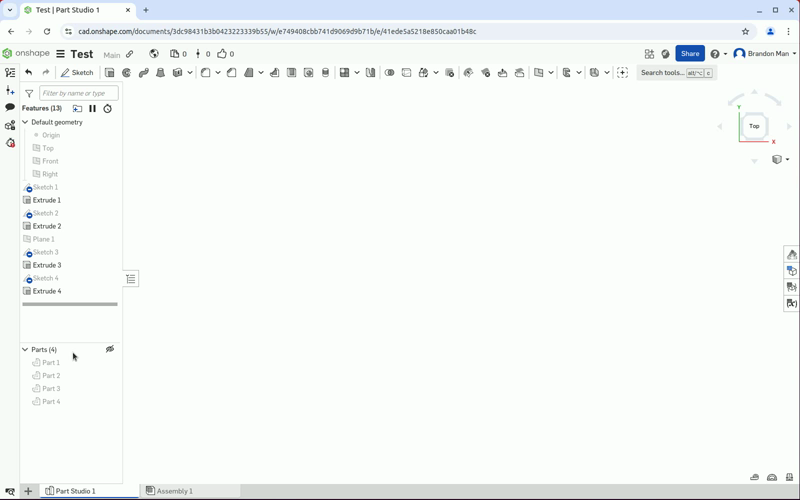
key_down(shift)
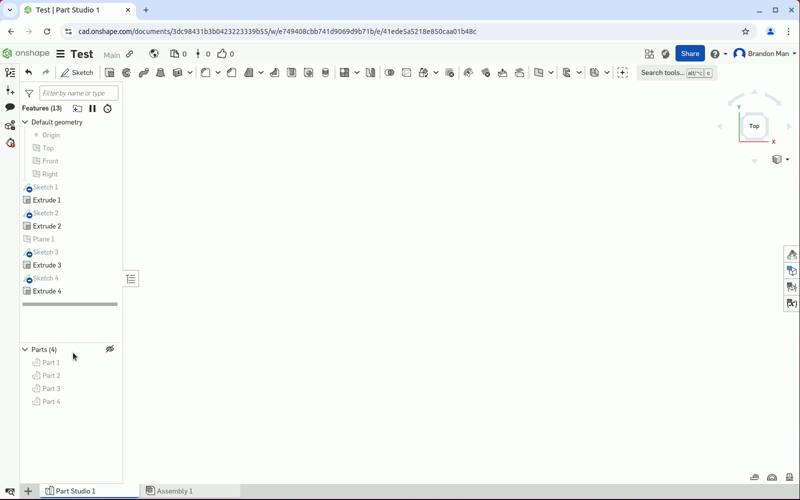
key(up)
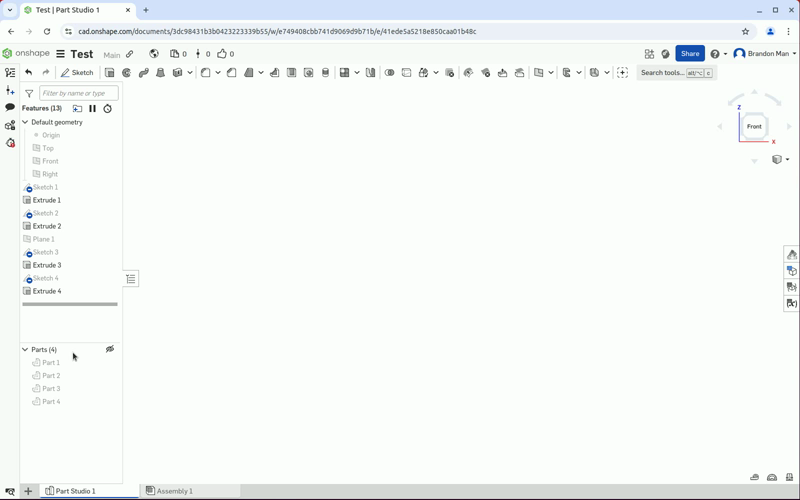
key_up(shift)
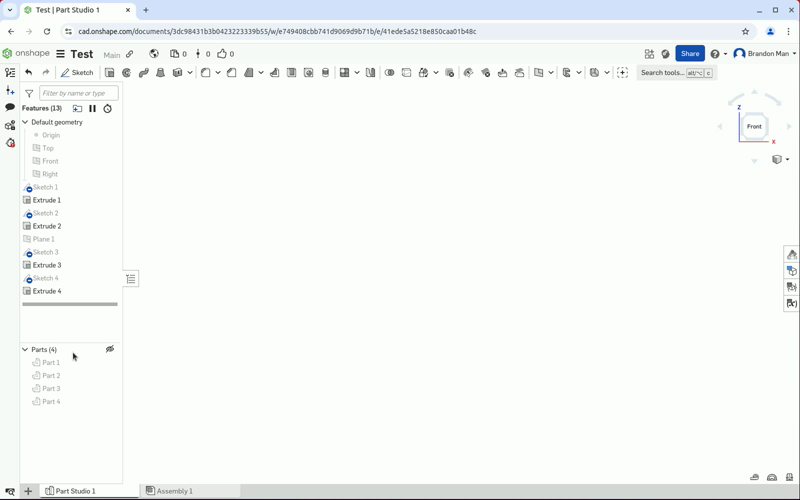
mouse_move(73, 352)
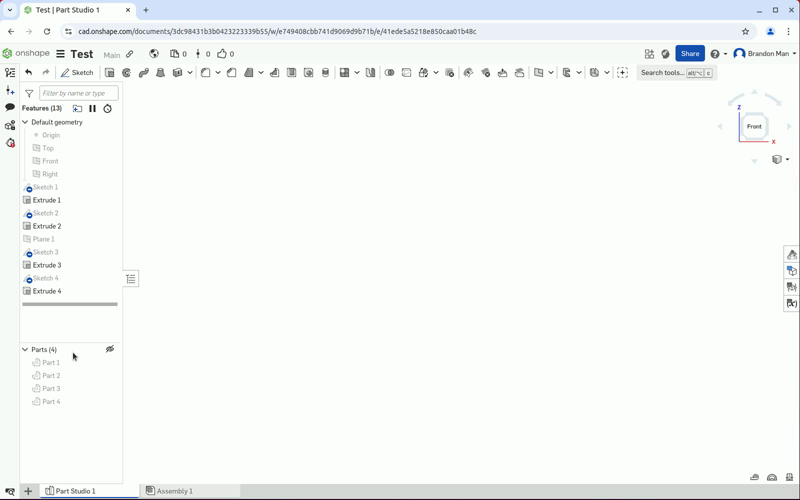
key(shift+y)
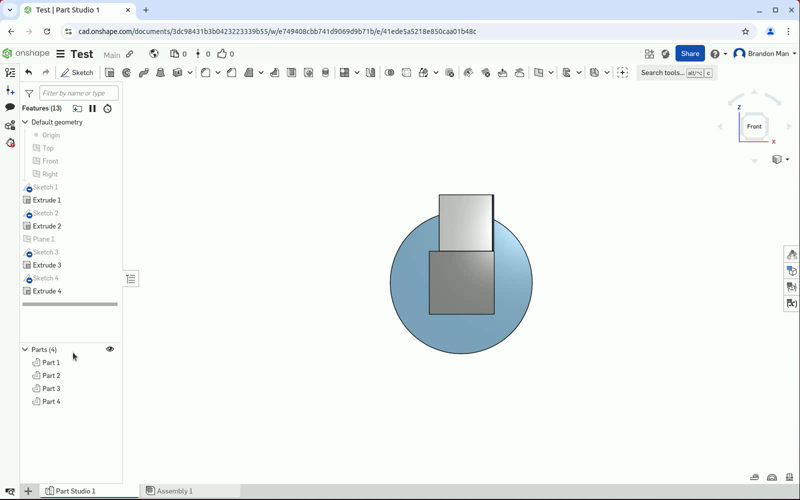
mouse_move(541, 75)
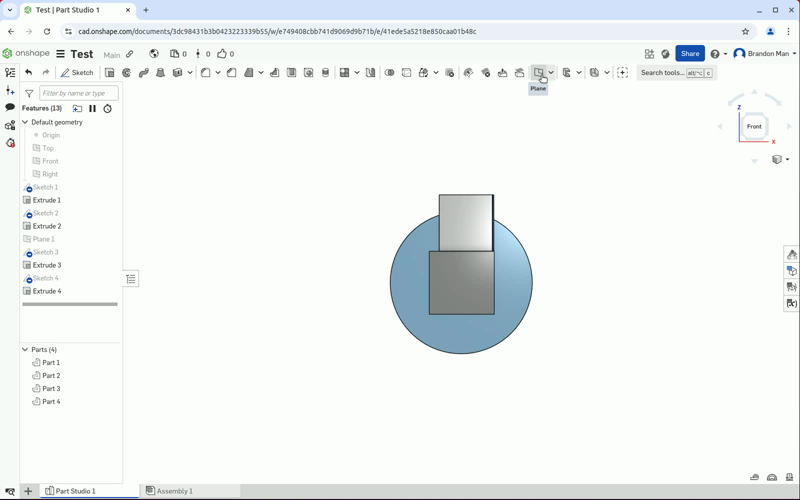
click(541, 75)
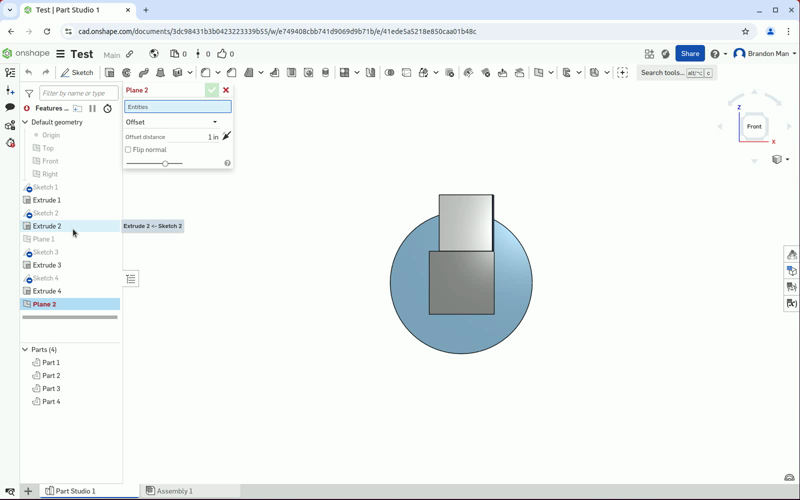
scroll(3)
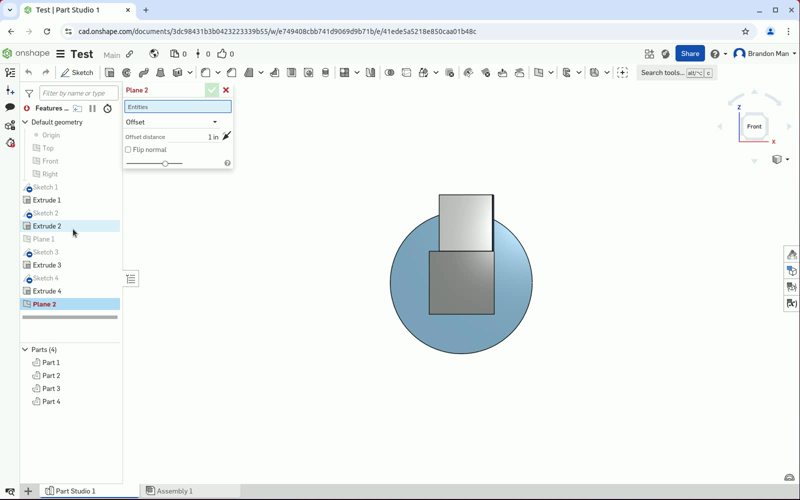
mouse_move(73, 163)
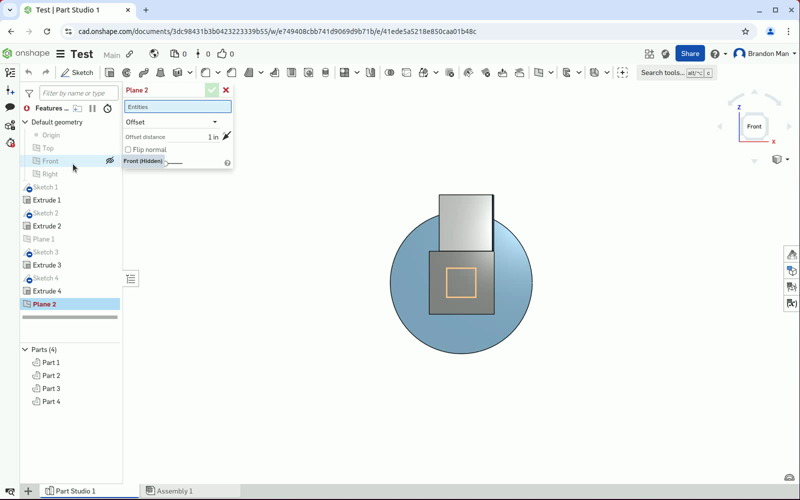
click(73, 163)
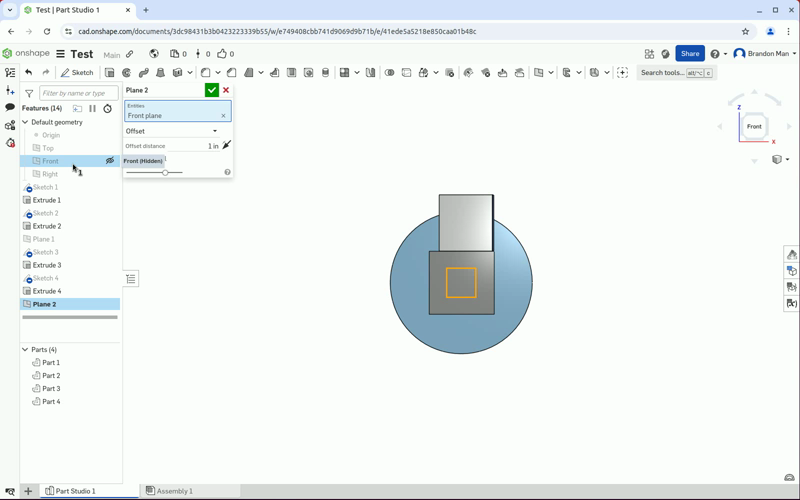
key(tab, 2)
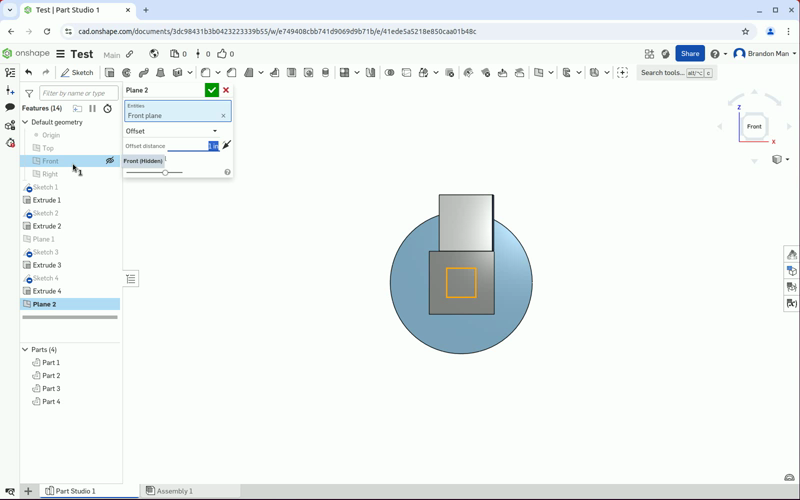
text(11.554)
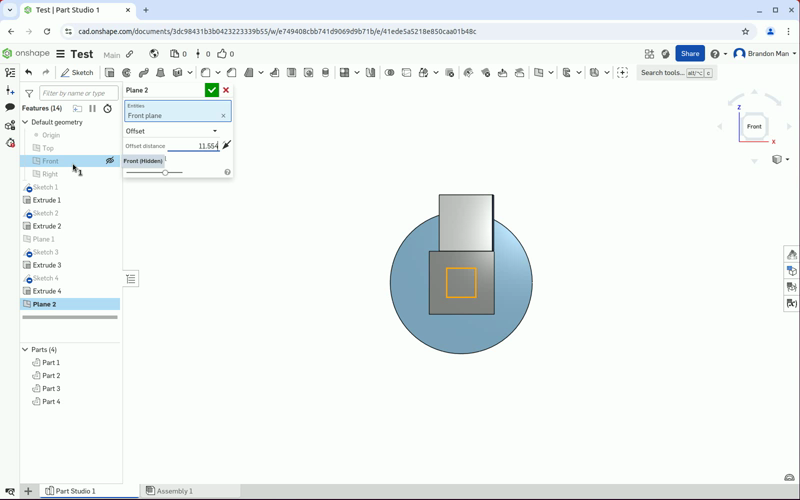
key(enter, 2)
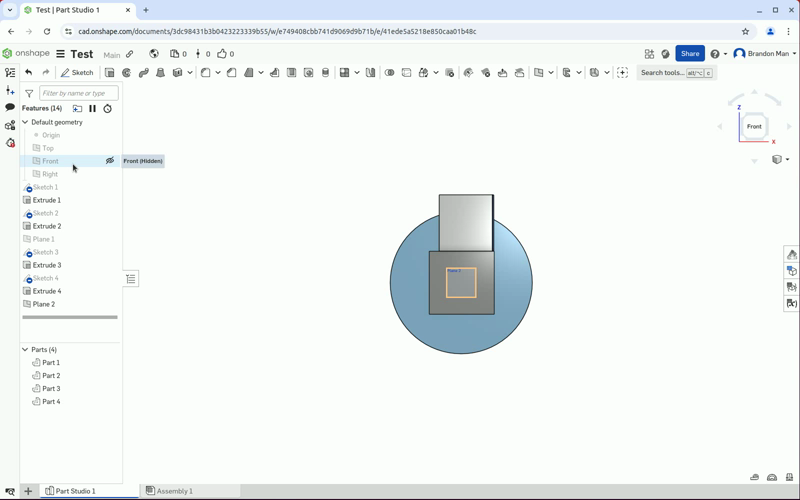
key(shift+s)
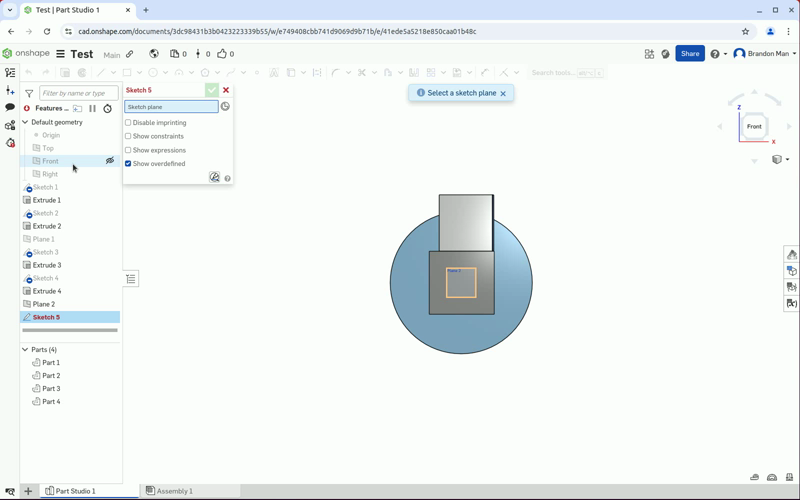
mouse_move(73, 306)
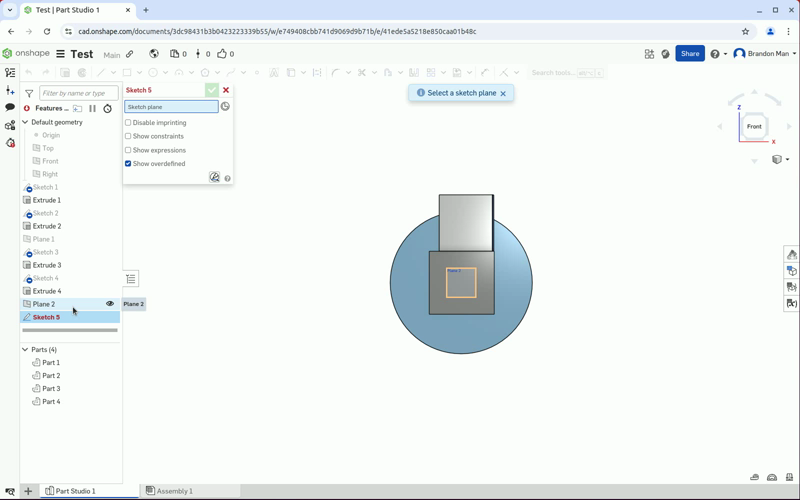
click(73, 306)
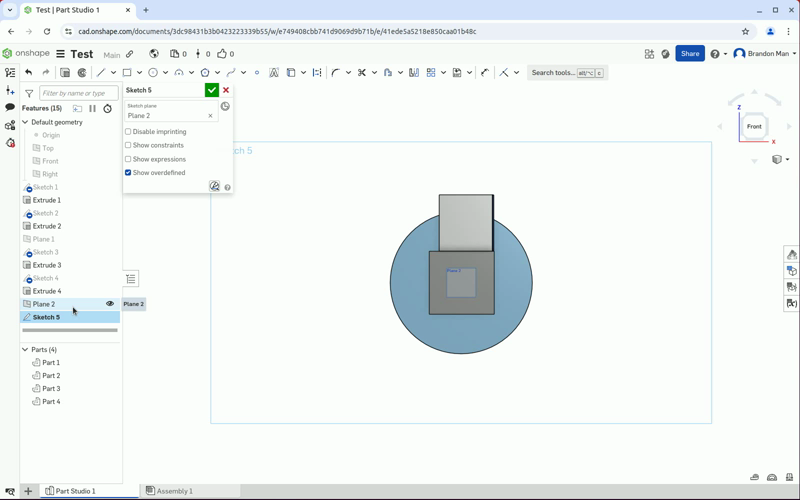
mouse_move(73, 352)
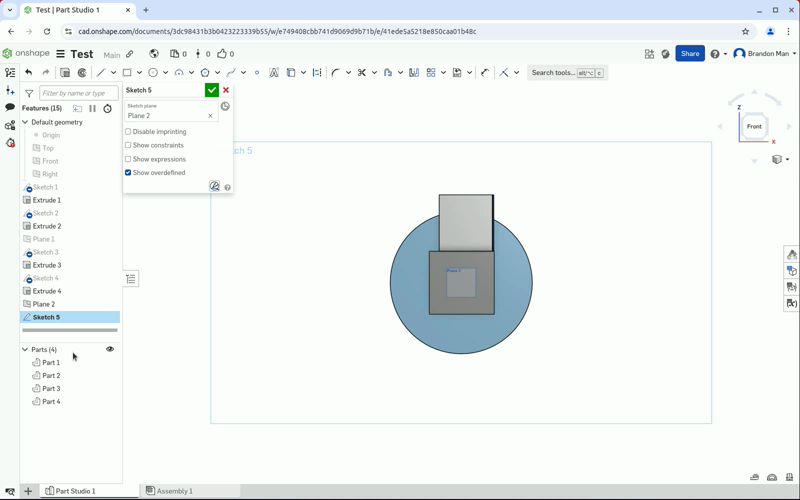
key(y)
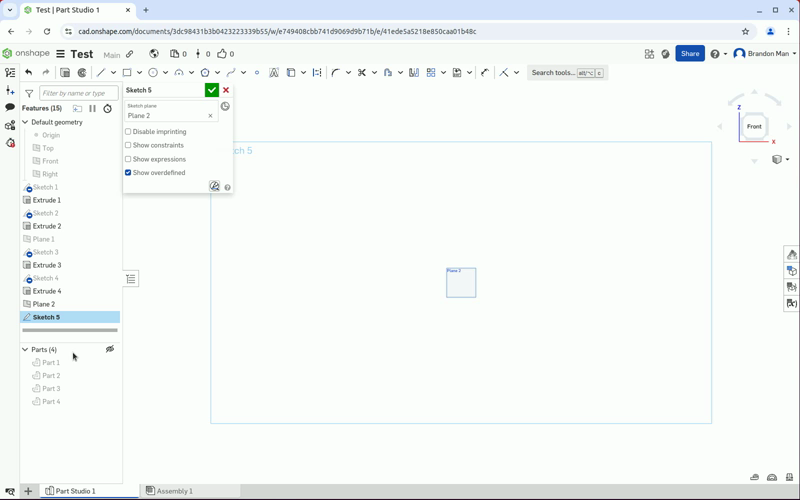
key(c)
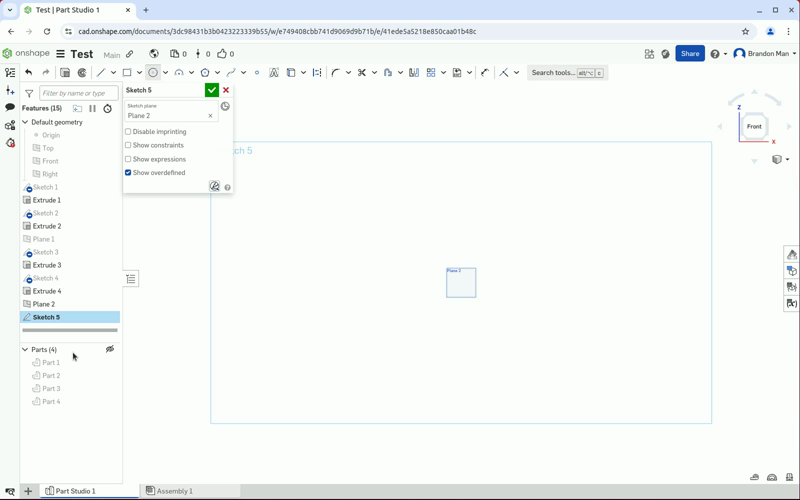
key_down(shift)
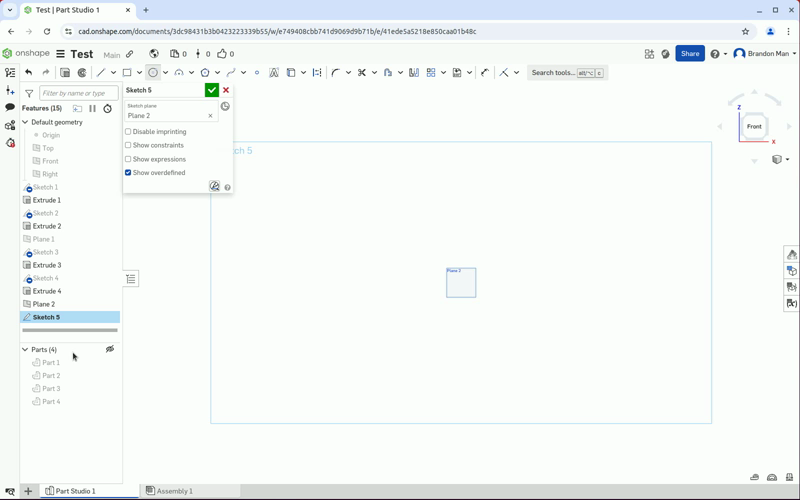
mouse_move(460, 282)
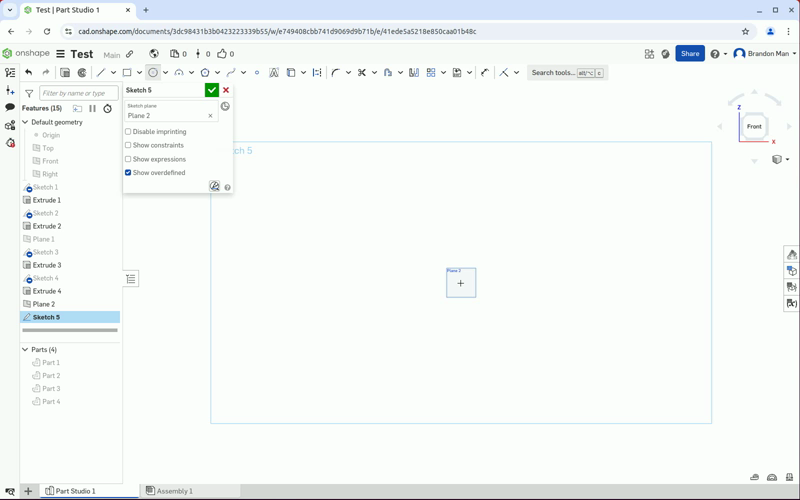
click(460, 282)
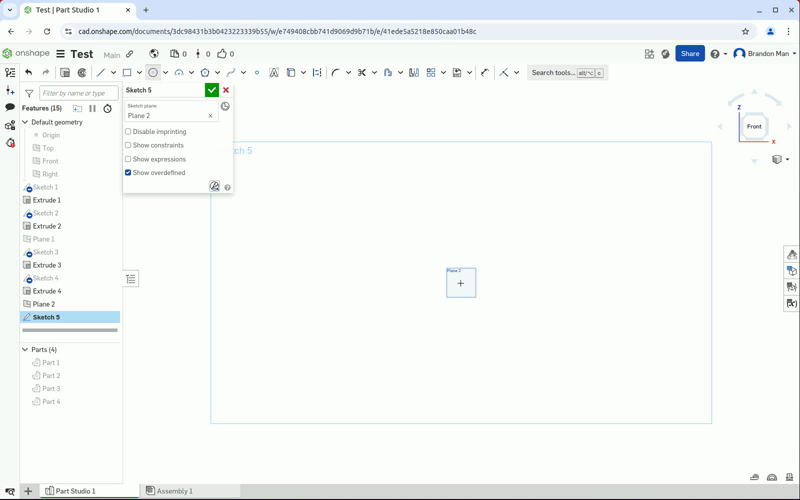
key_up(shift)
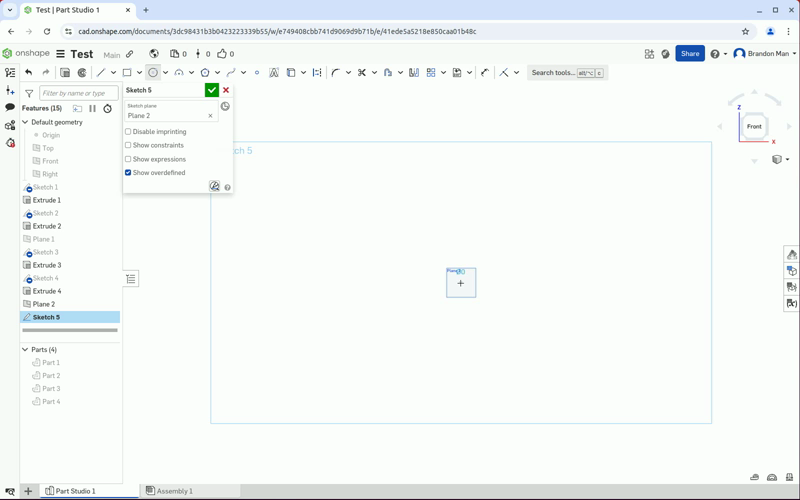
mouse_move(548, 282)
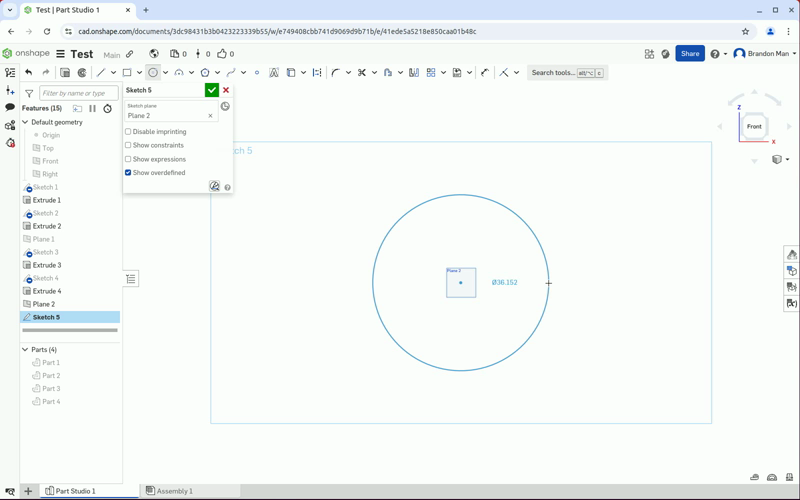
click(548, 282)
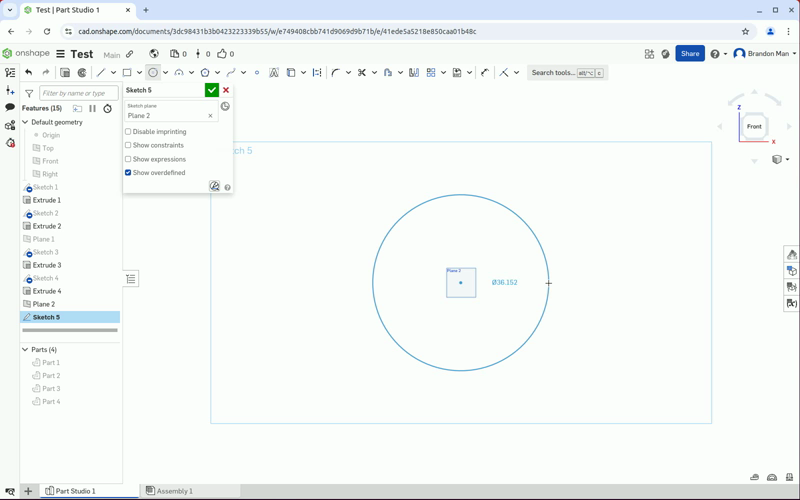
key(esc)
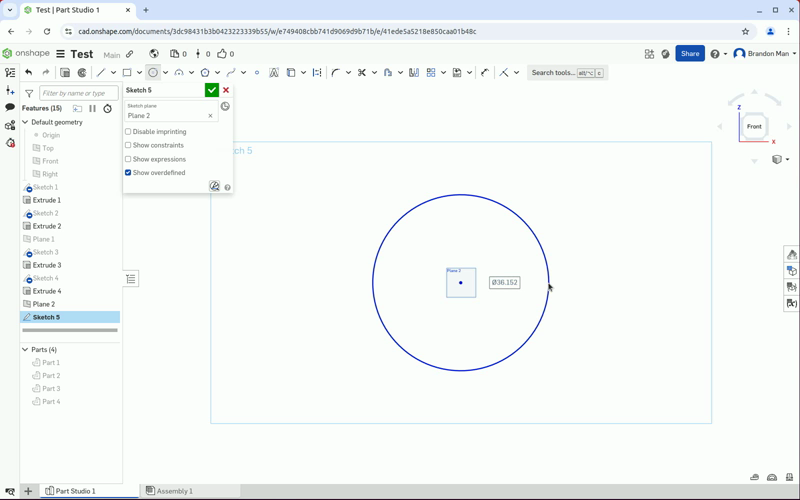
key(l)
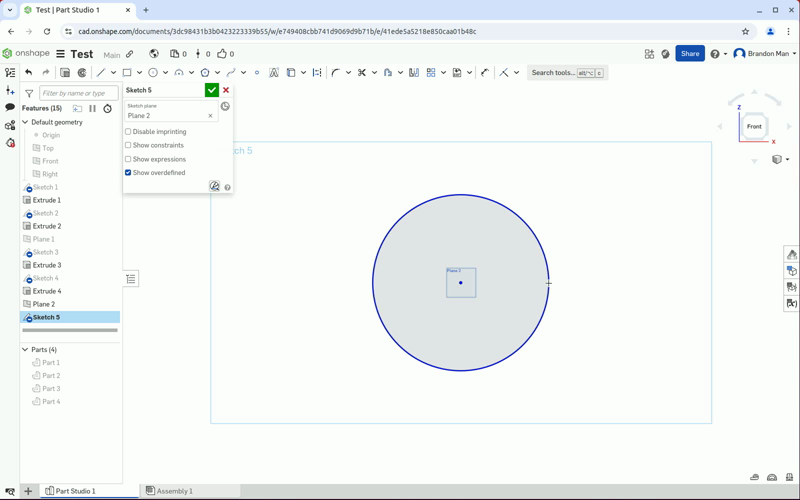
key_down(shift)
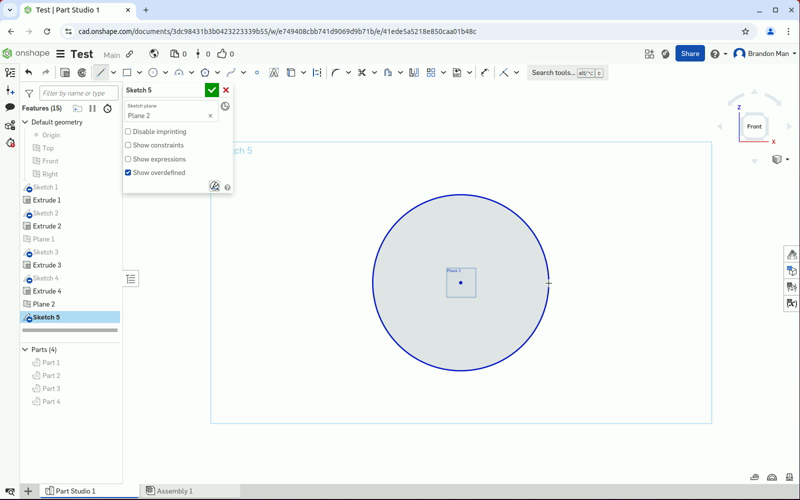
mouse_move(427, 314)
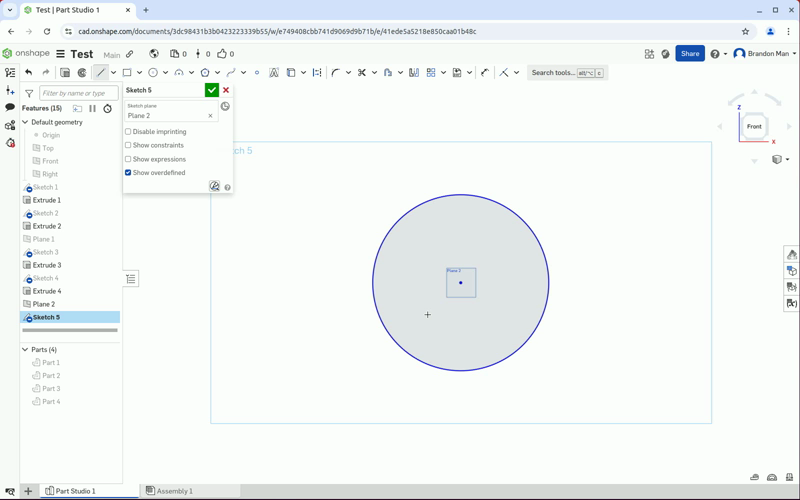
click(427, 314)
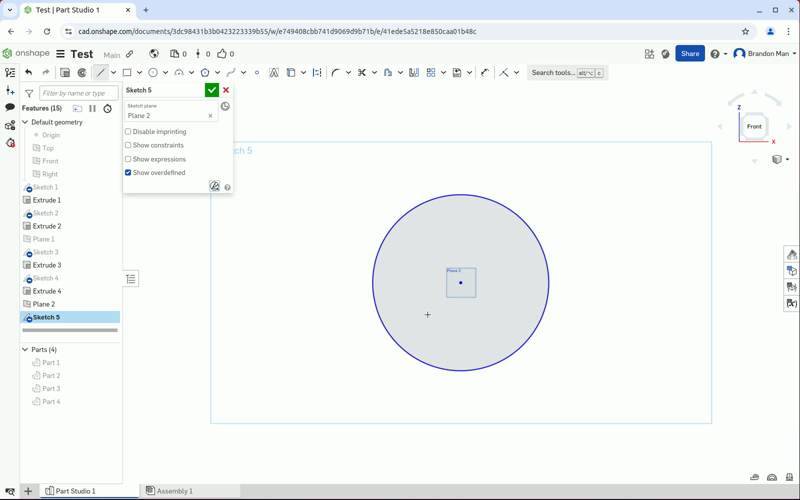
key_up(shift)
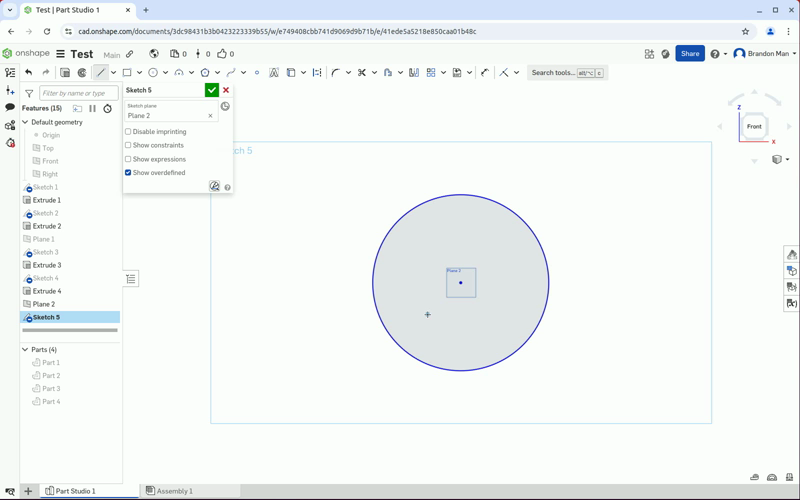
key_down(shift)
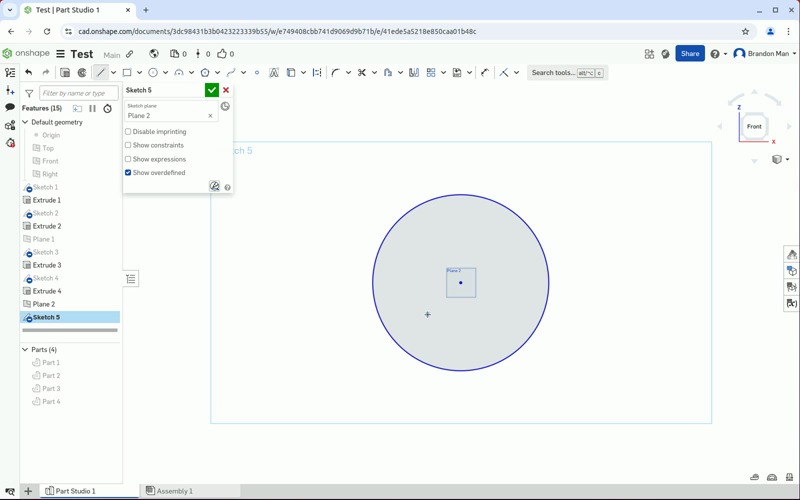
mouse_move(492, 314)
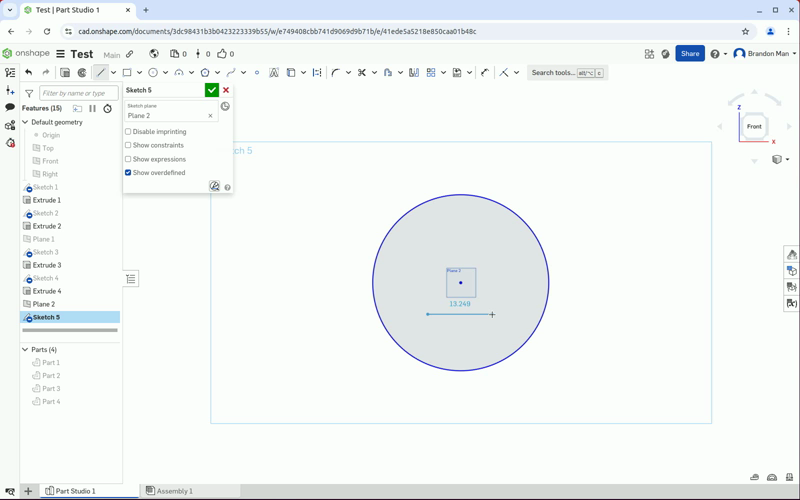
click(492, 314)
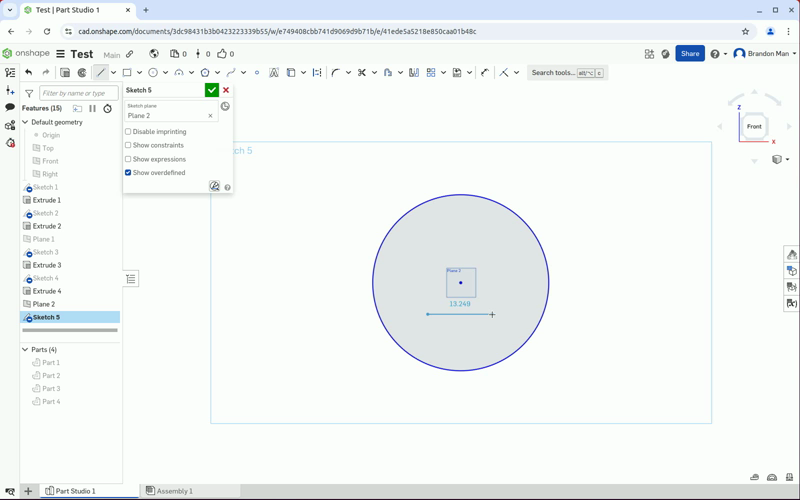
key_up(shift)
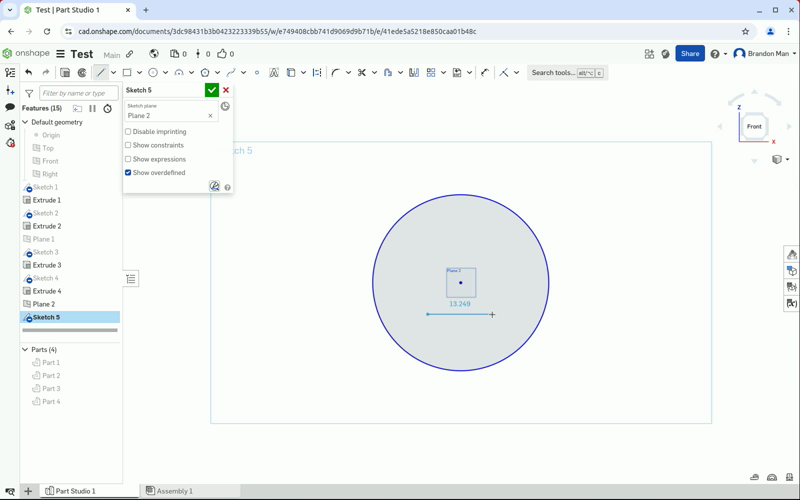
key_down(shift)
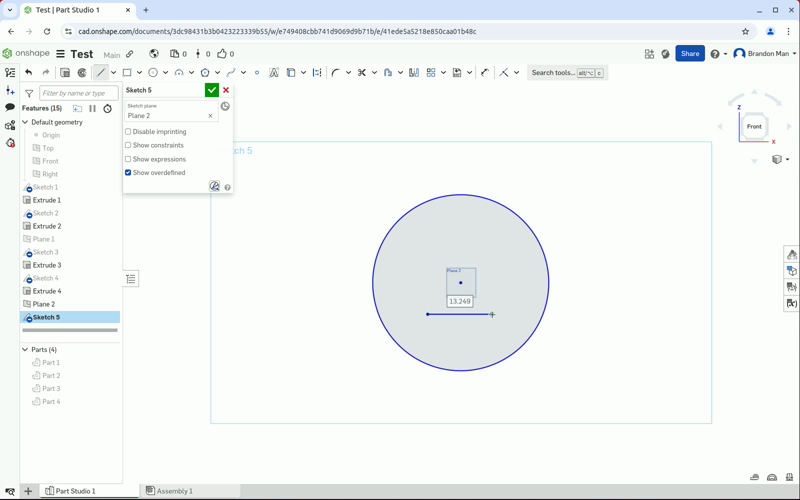
mouse_move(492, 251)
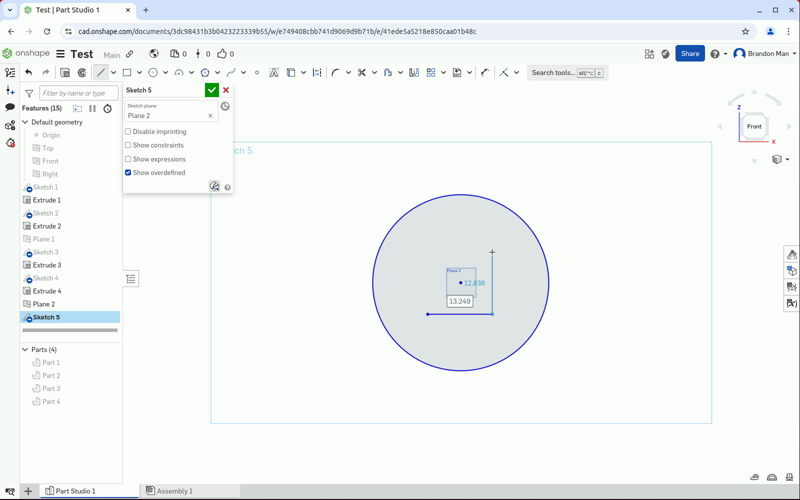
click(492, 251)
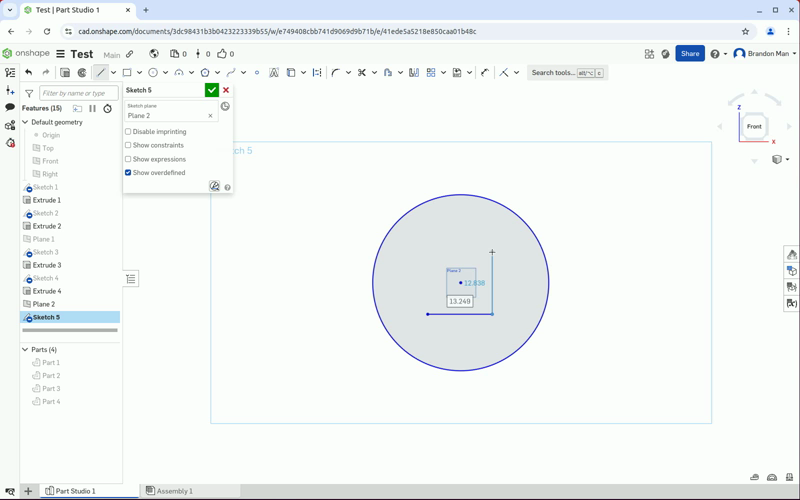
key_up(shift)
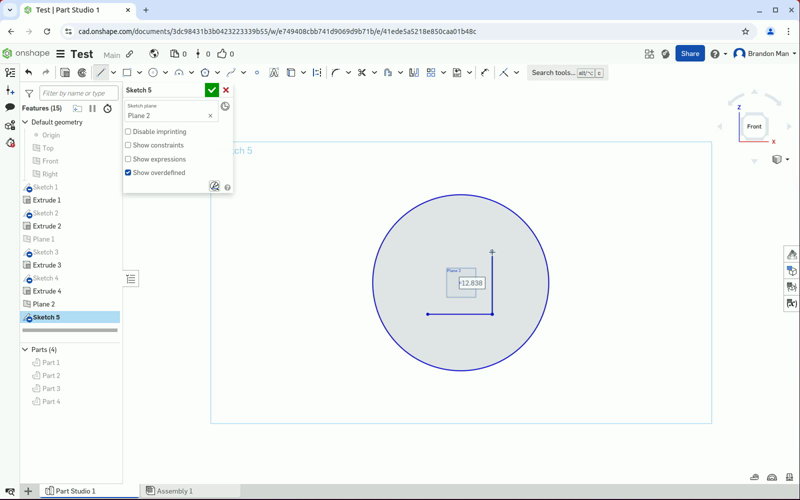
key_down(shift)
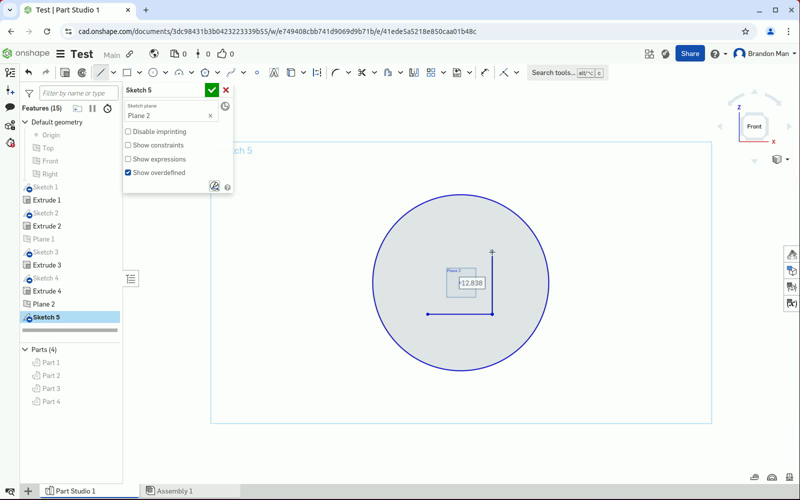
mouse_move(427, 251)
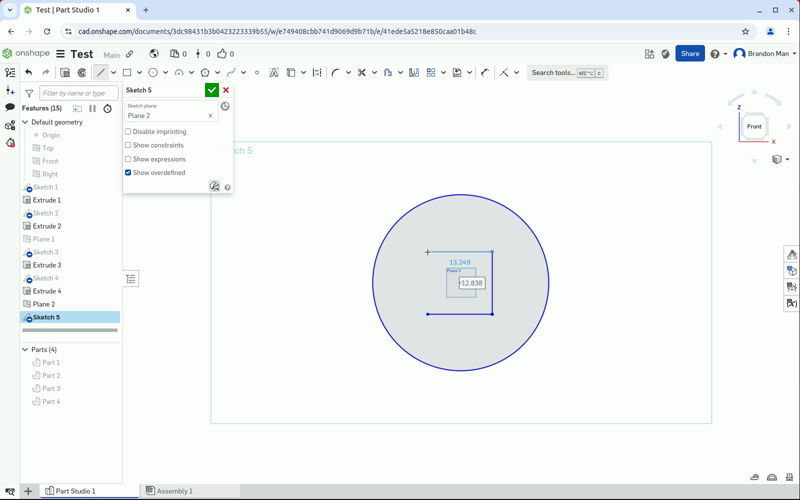
click(427, 251)
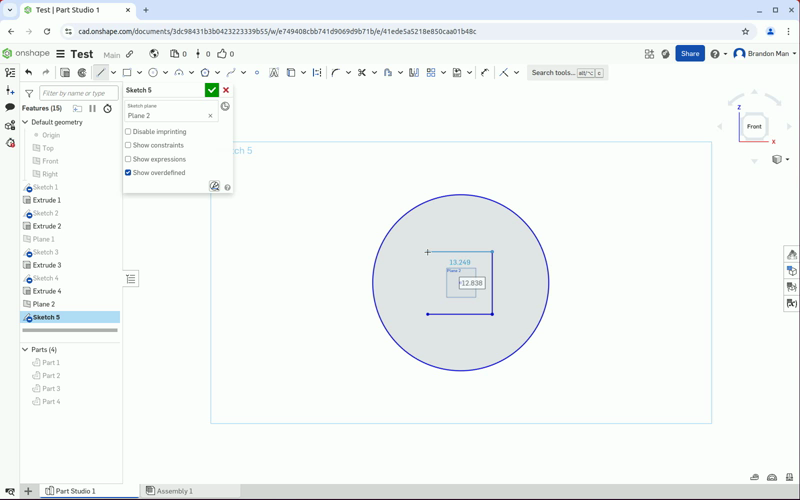
key_up(shift)
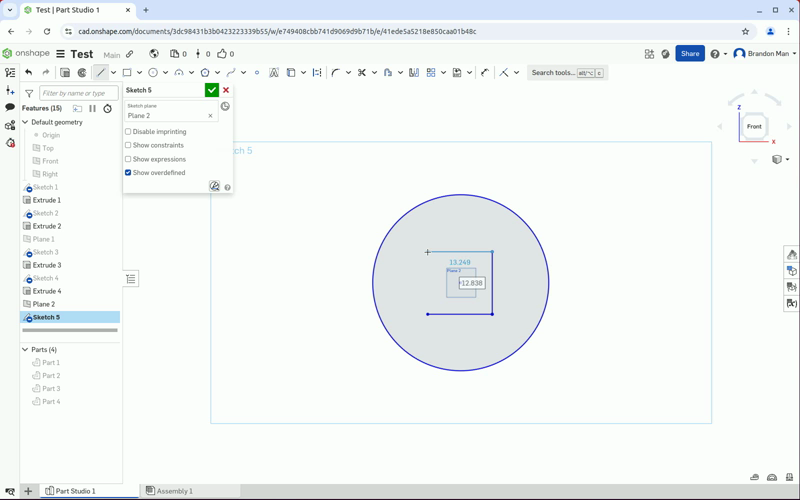
key_down(shift)
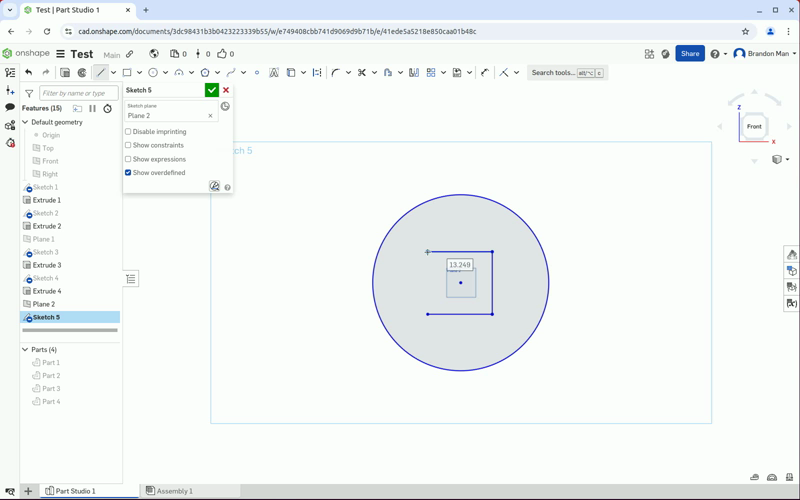
mouse_move(427, 314)
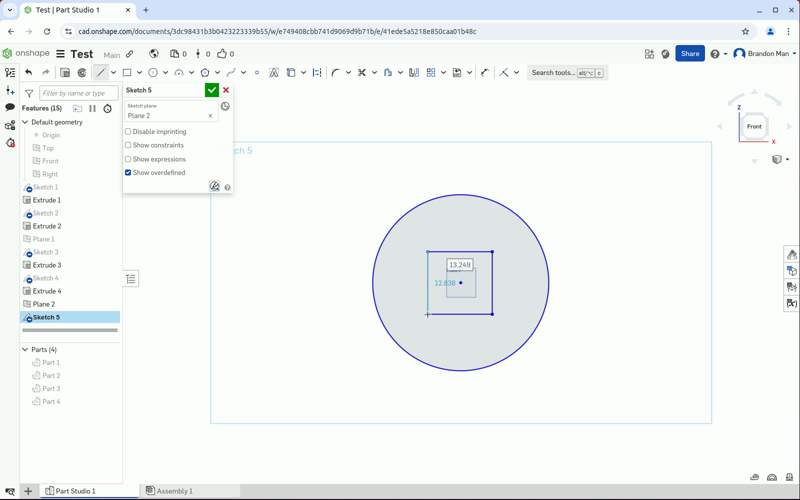
key_up(shift)
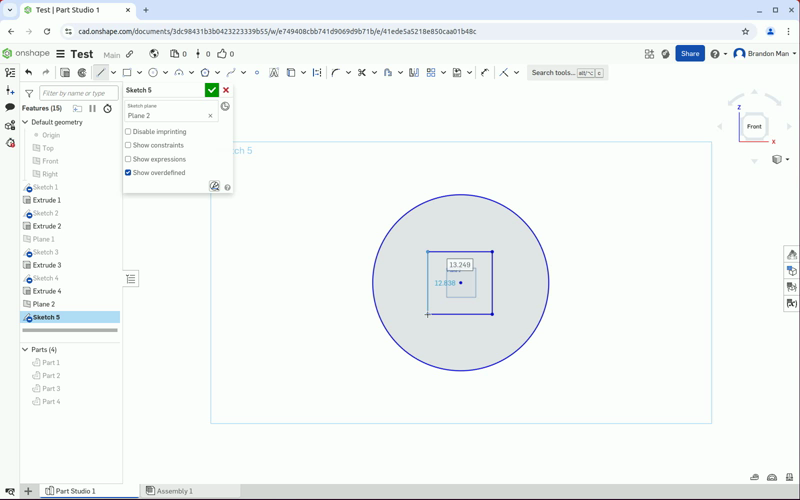
click(427, 314)
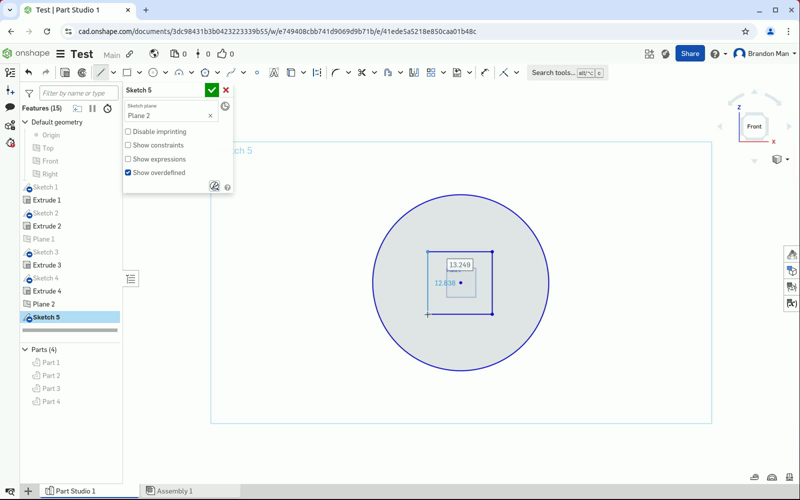
key(esc)
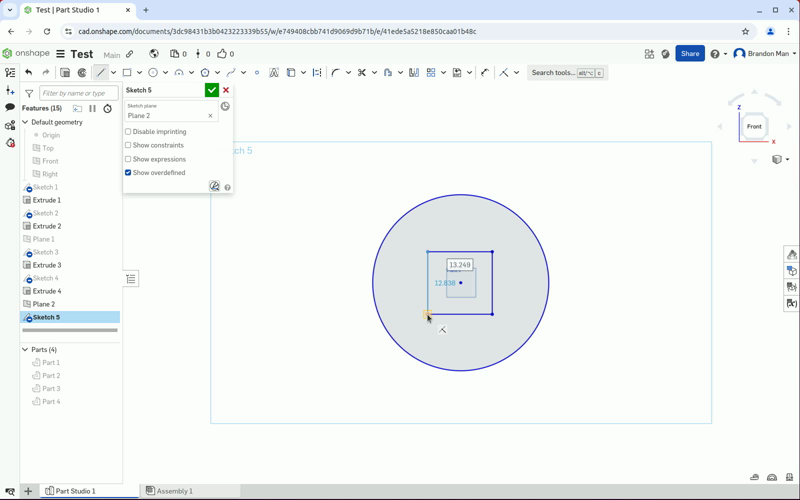
mouse_move(394, 298)
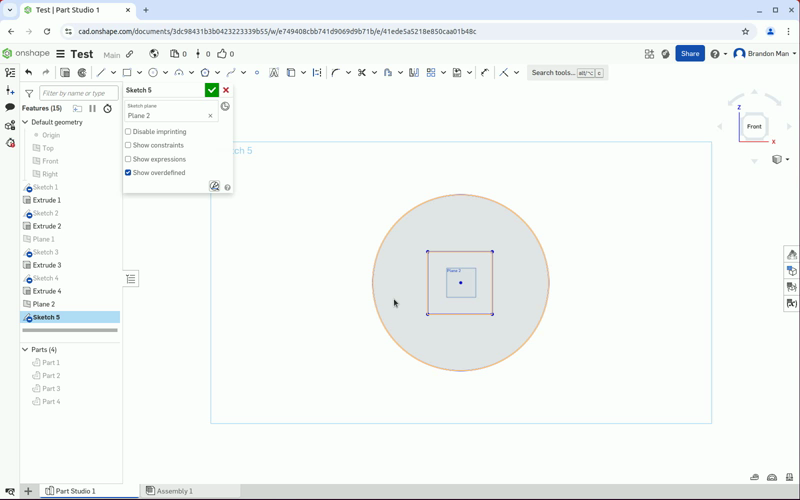
click(394, 298)
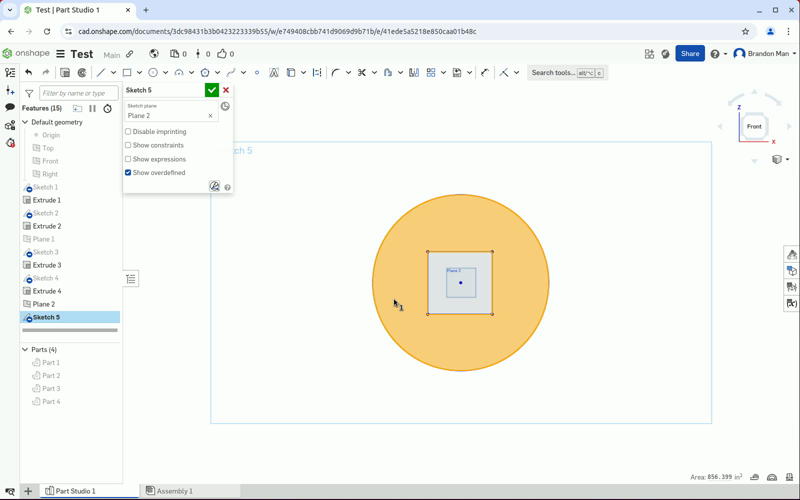
mouse_move(73, 352)
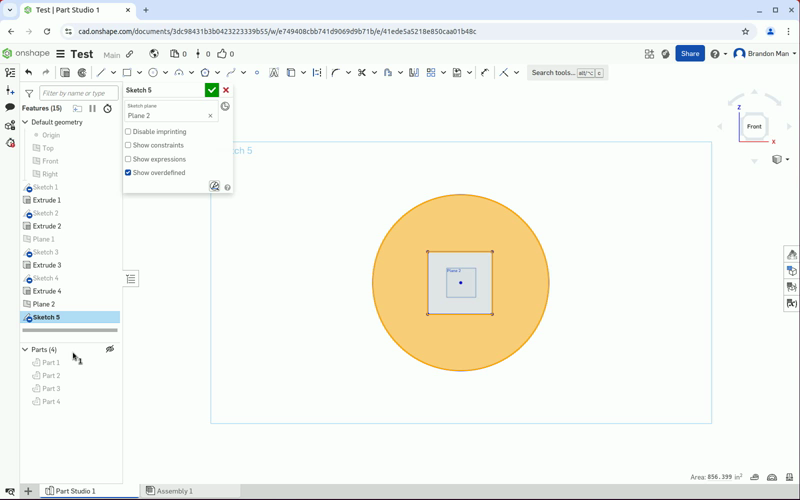
key(shift+y)
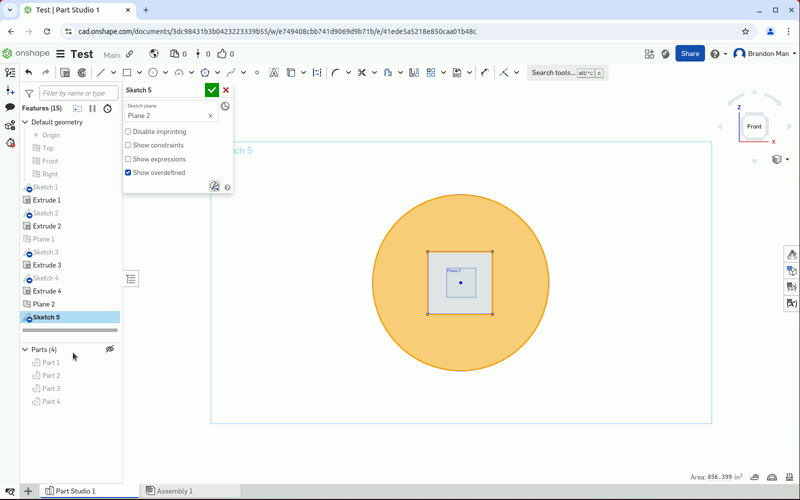
key(shift+e)
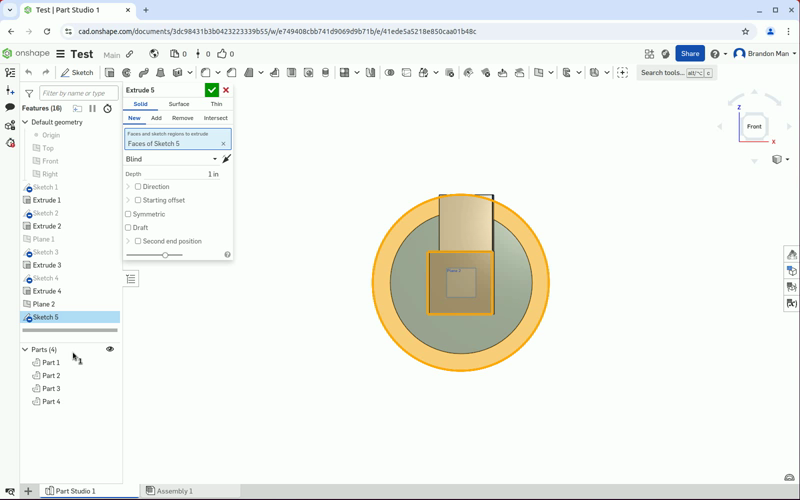
mouse_move(143, 106)
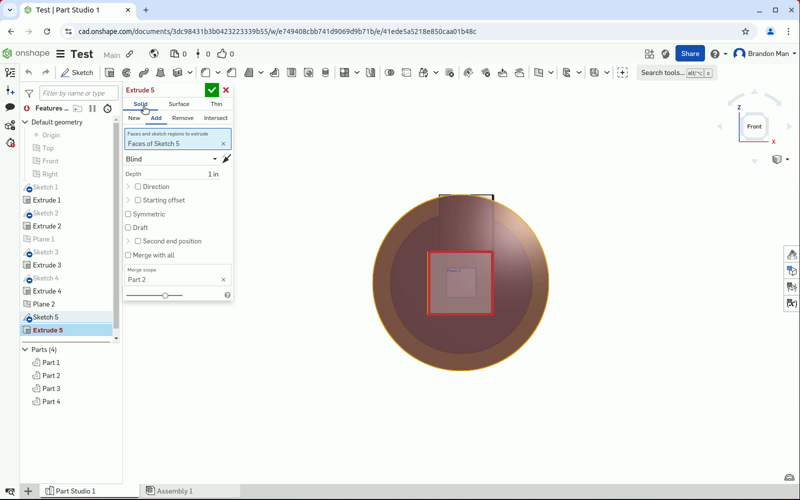
click(143, 106)
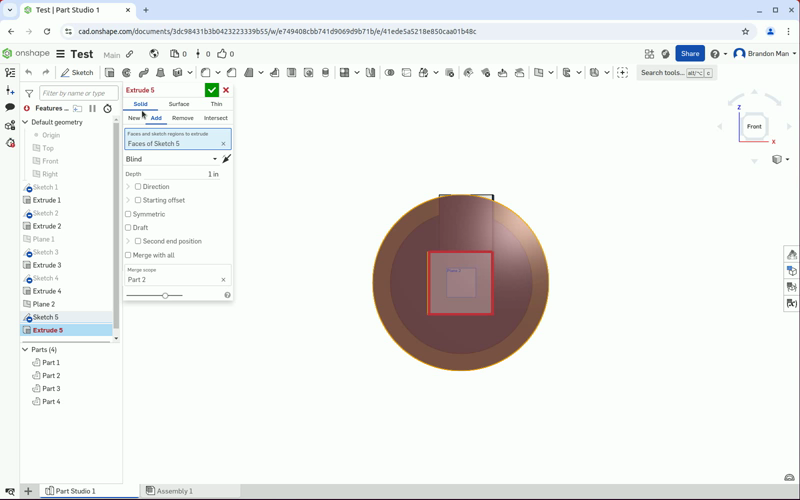
mouse_move(137, 120)
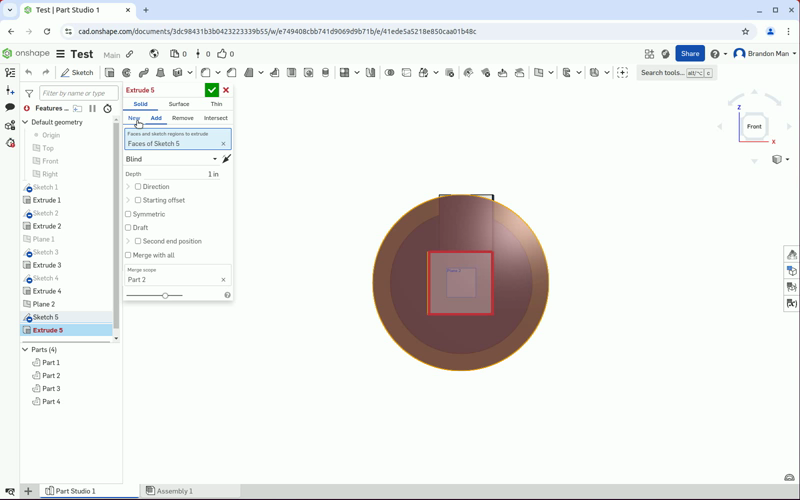
click(137, 120)
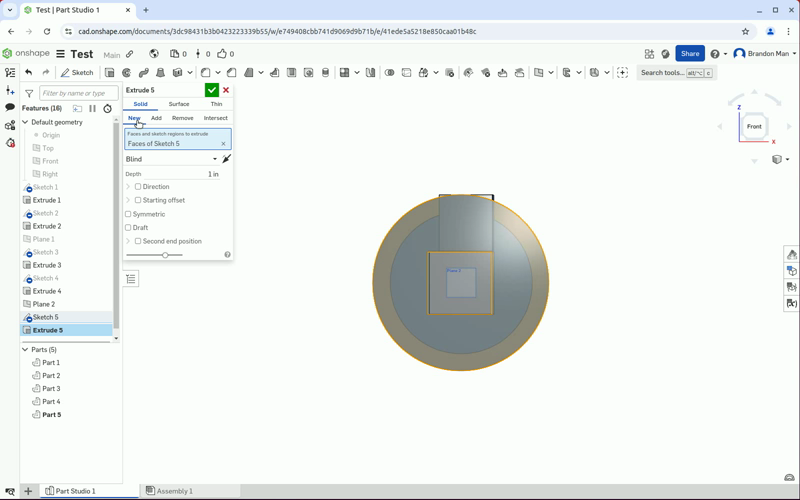
key(tab, 4)
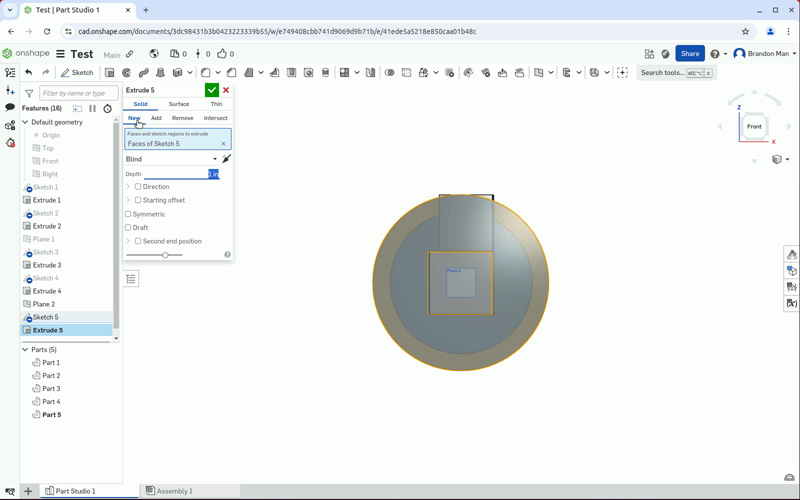
text(11.554)
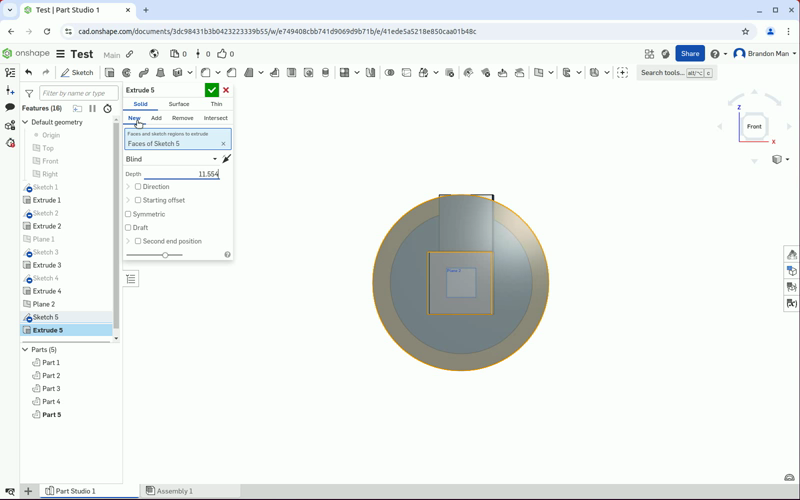
key(enter)
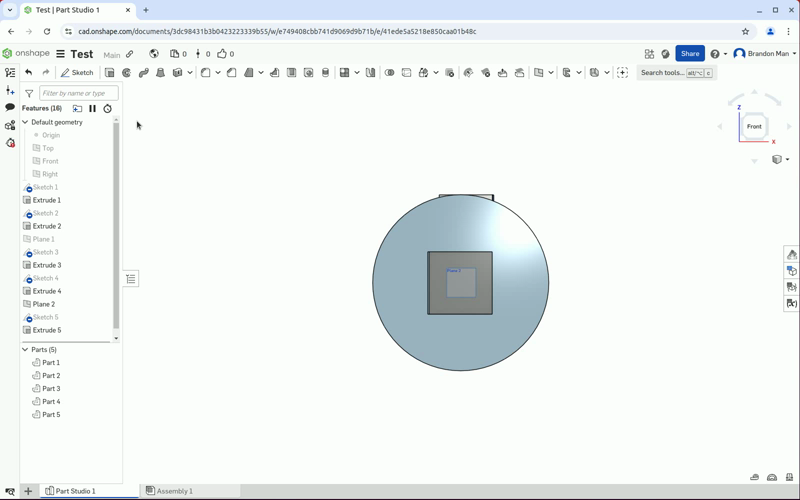
key(shift+h)
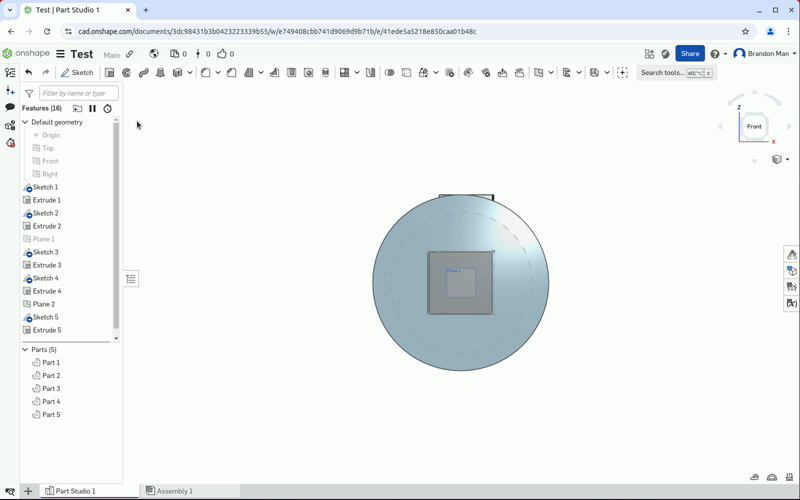
key(shift+h)
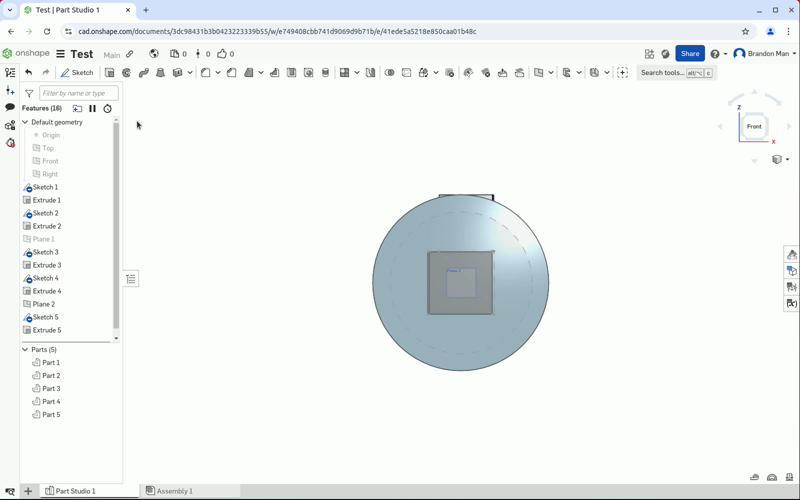
key(shift+7)
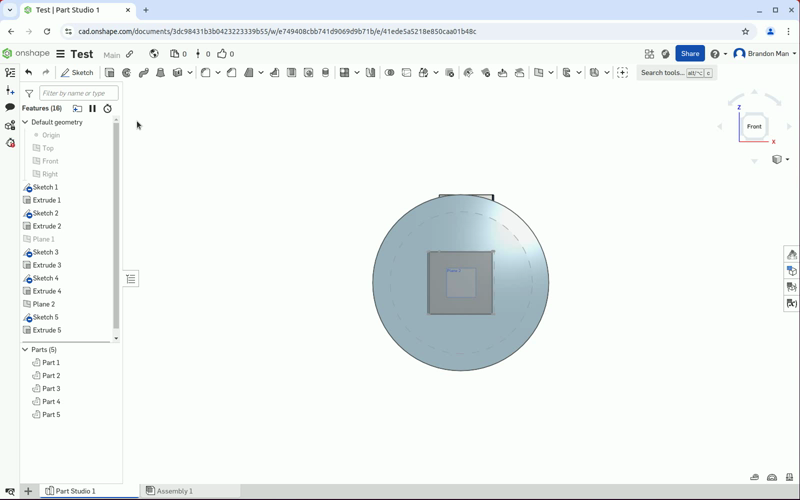
key(left, 2)
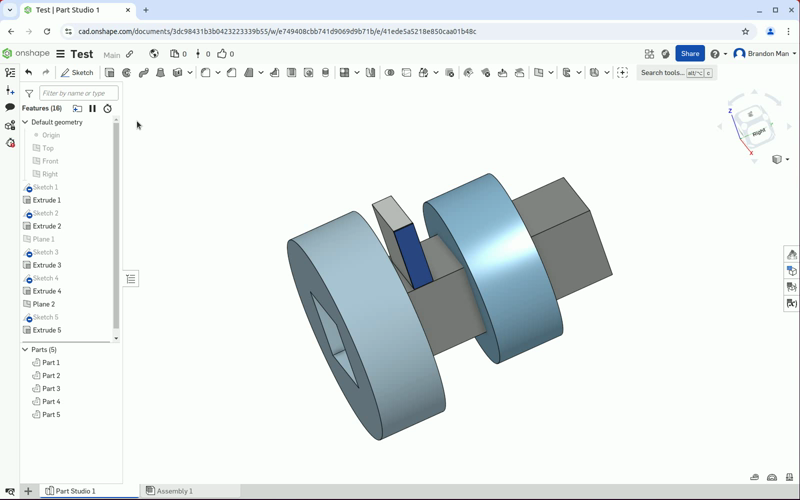
key(down, 2)
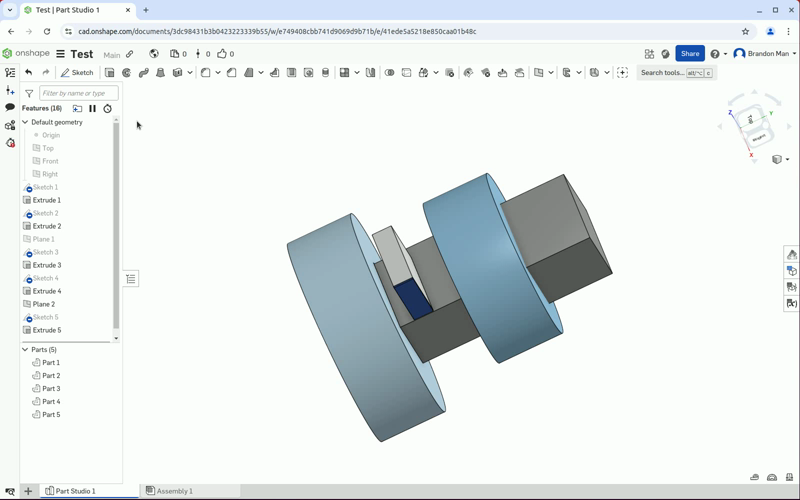
key(up, 2)
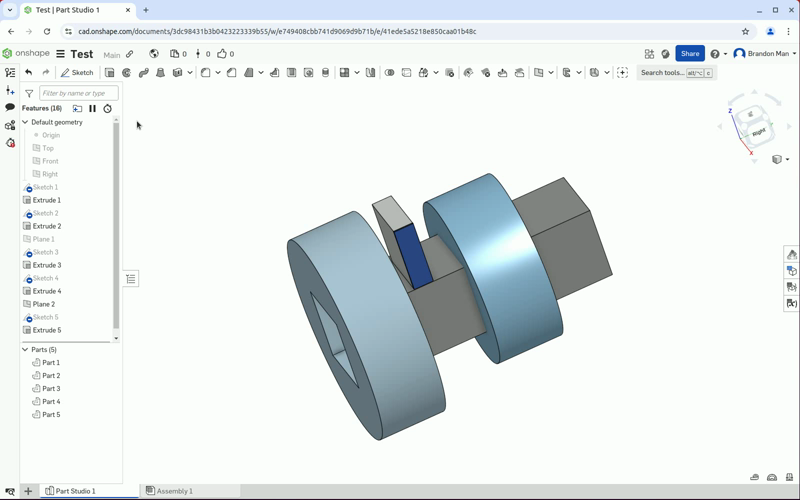
key(right, 2)
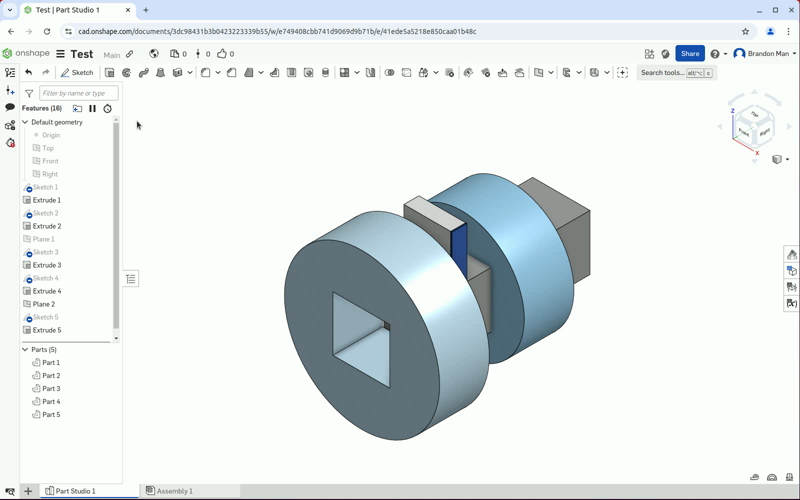
mouse_move(69, 189)
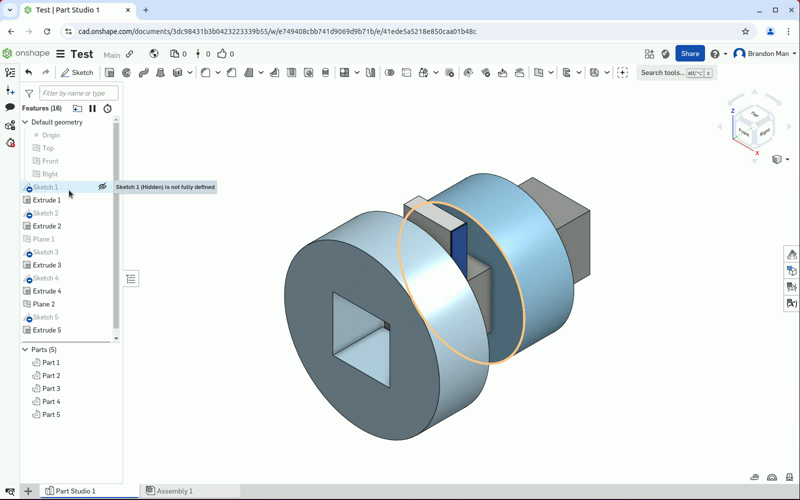
click(69, 189)